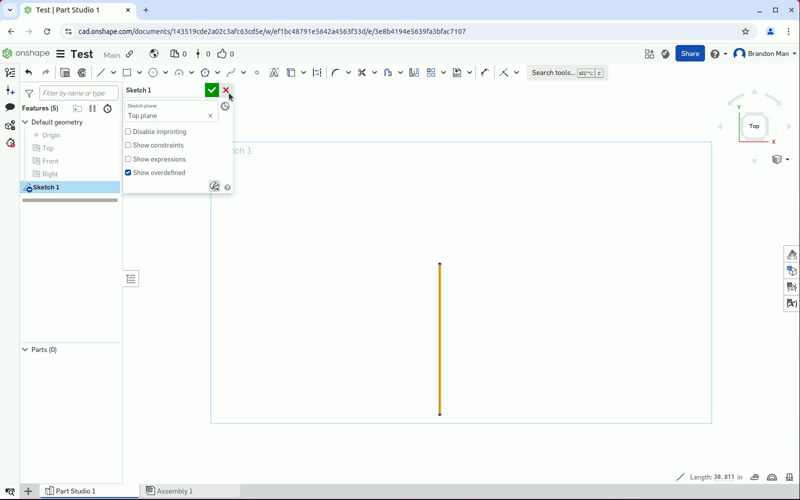
key(shift+h)
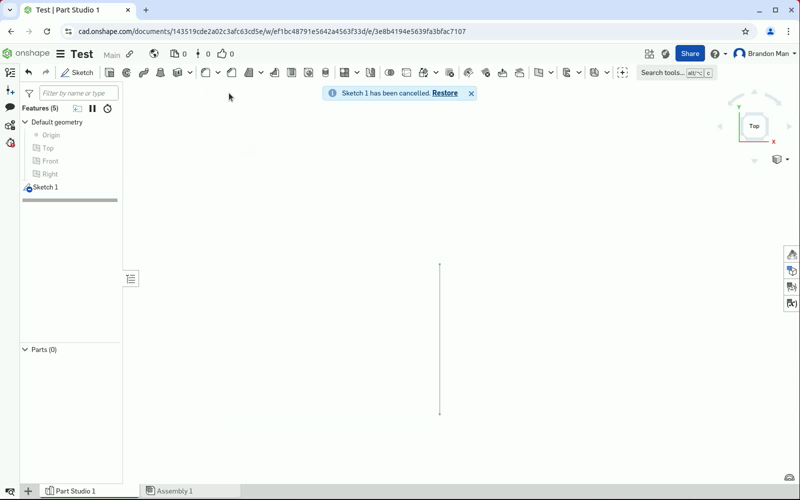
key(shift+s)
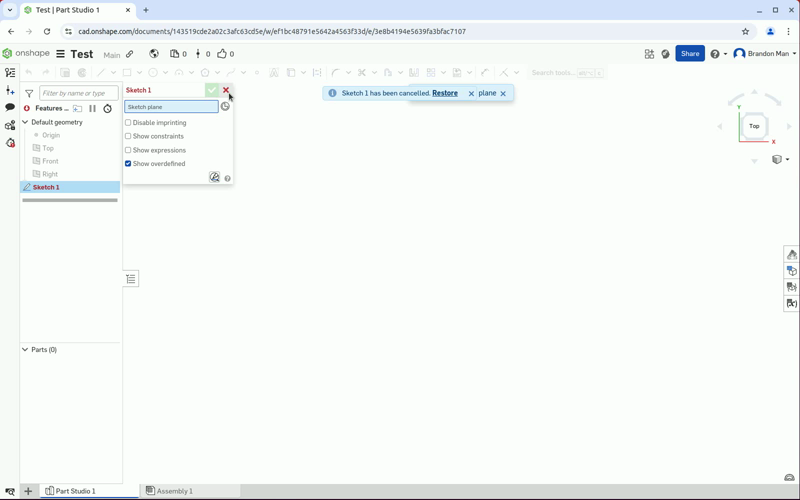
mouse_move(73, 150)
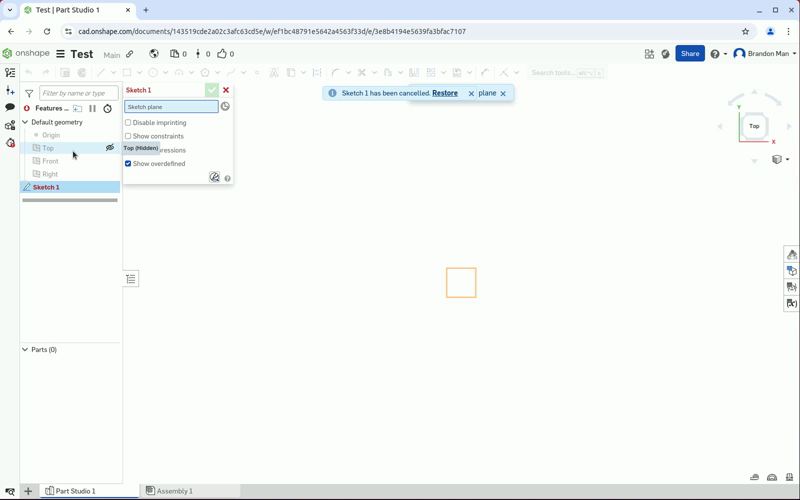
click(73, 150)
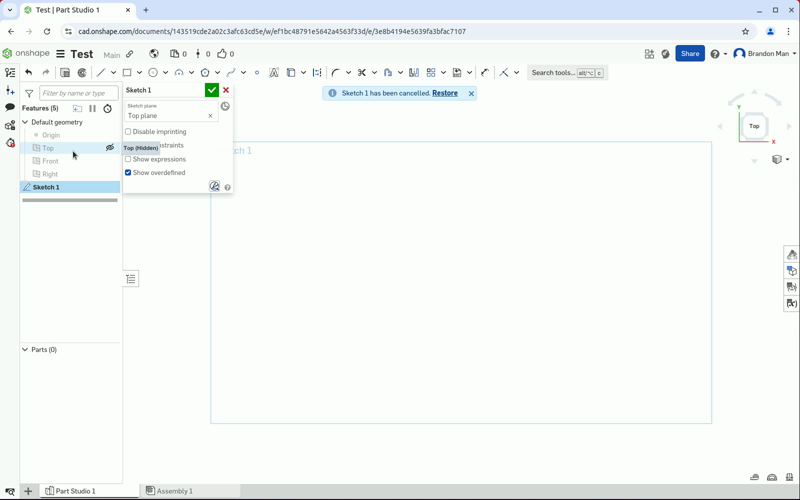
mouse_move(73, 352)
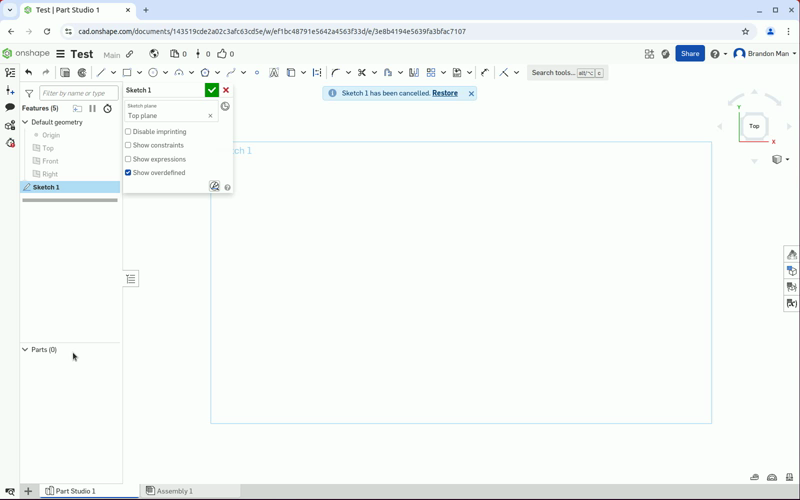
key(y)
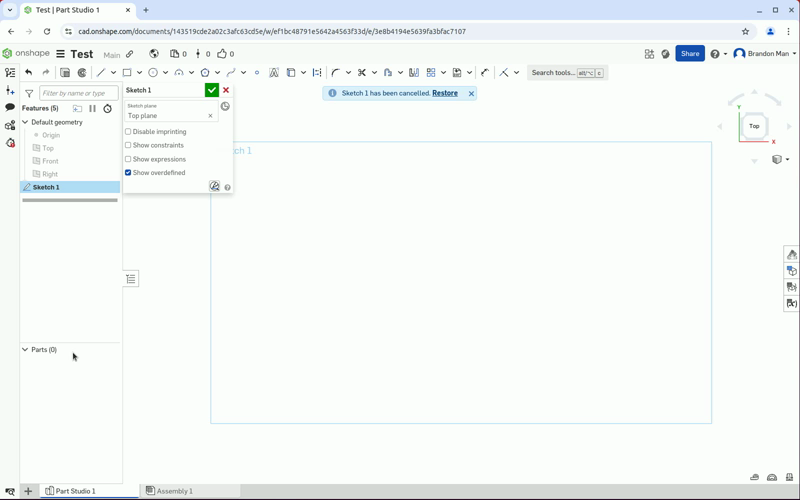
key(l)
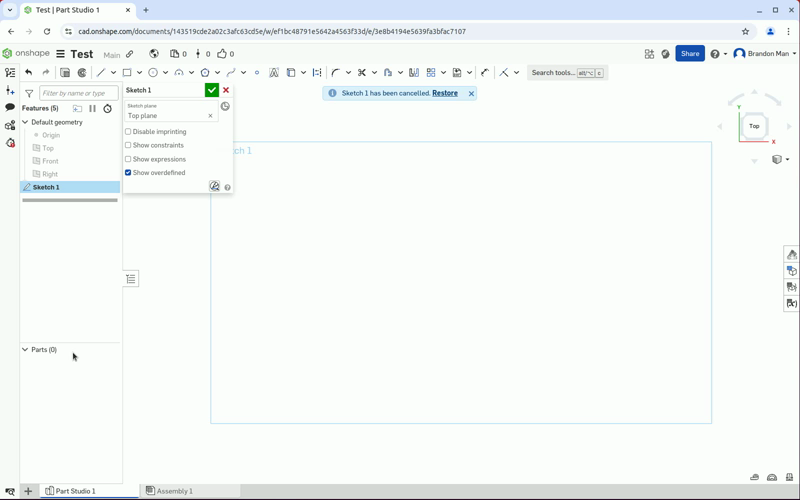
key_down(shift)
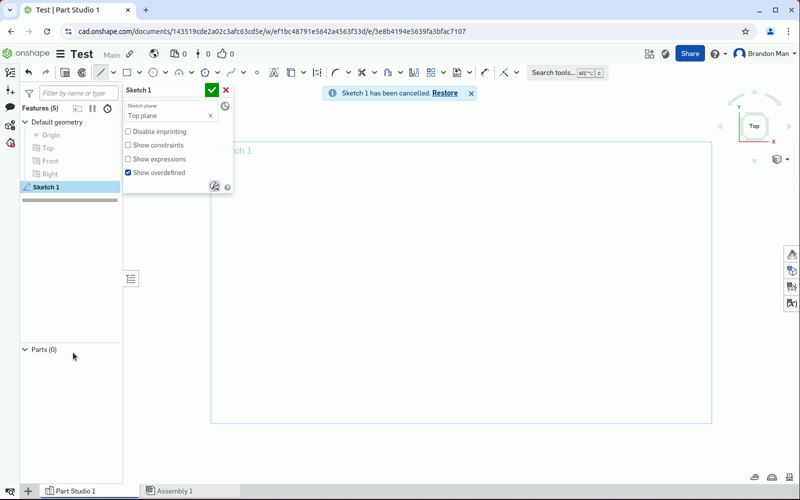
mouse_move(348, 301)
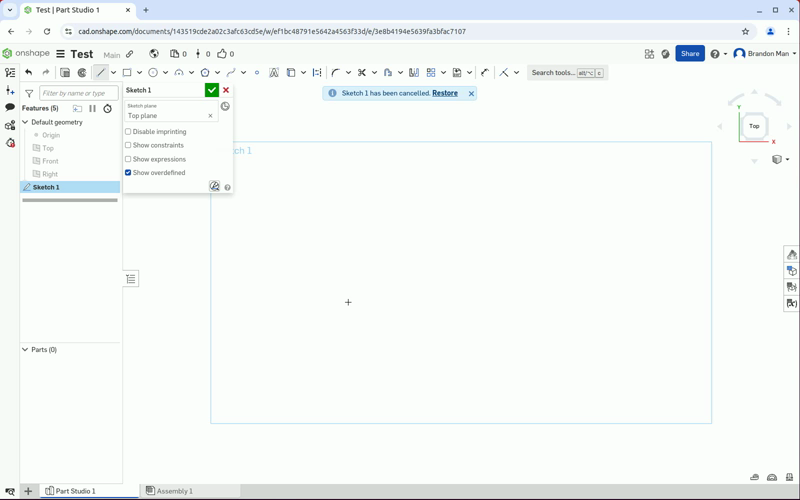
click(348, 301)
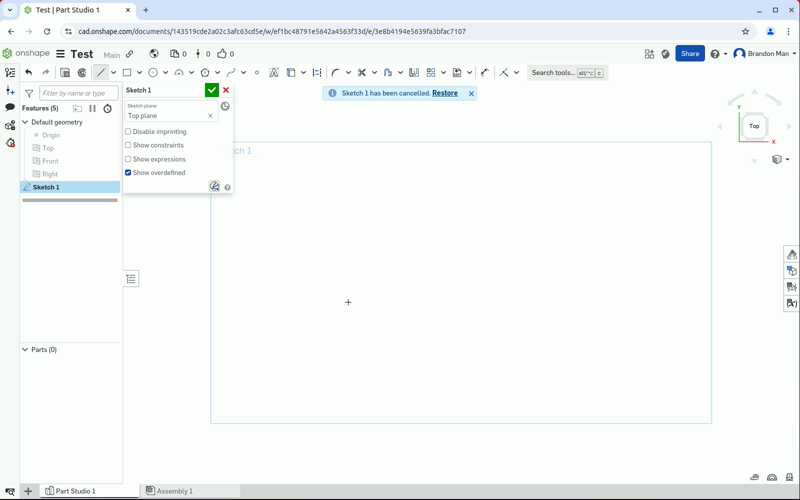
key_up(shift)
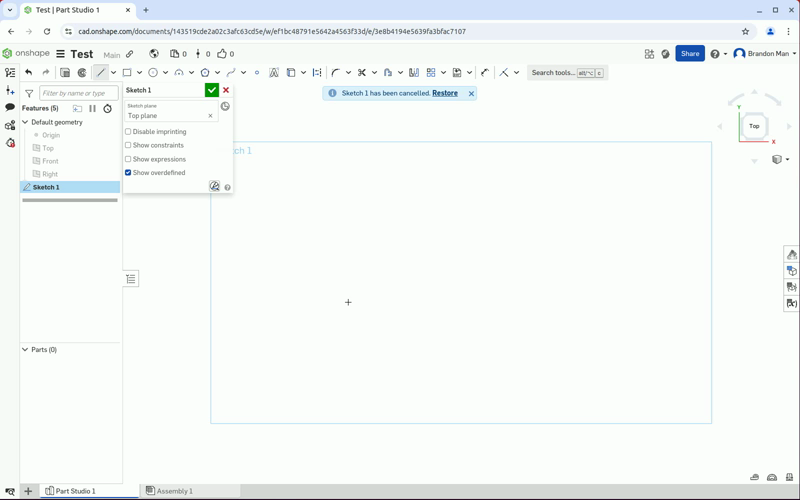
key_down(shift)
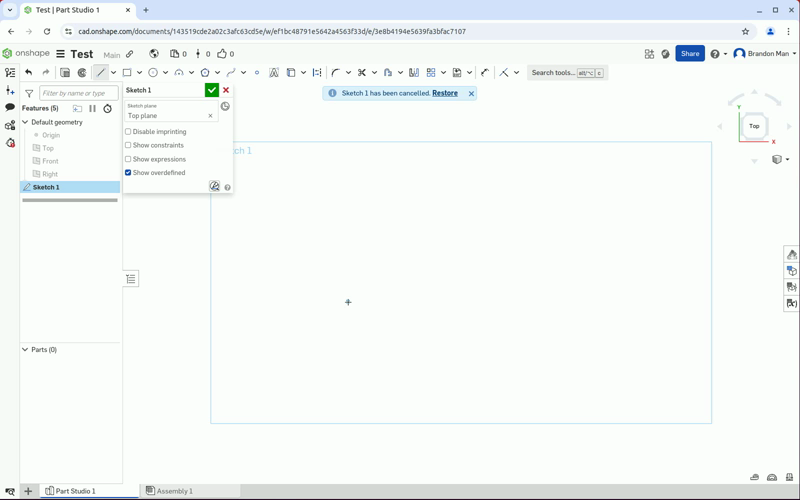
mouse_move(456, 301)
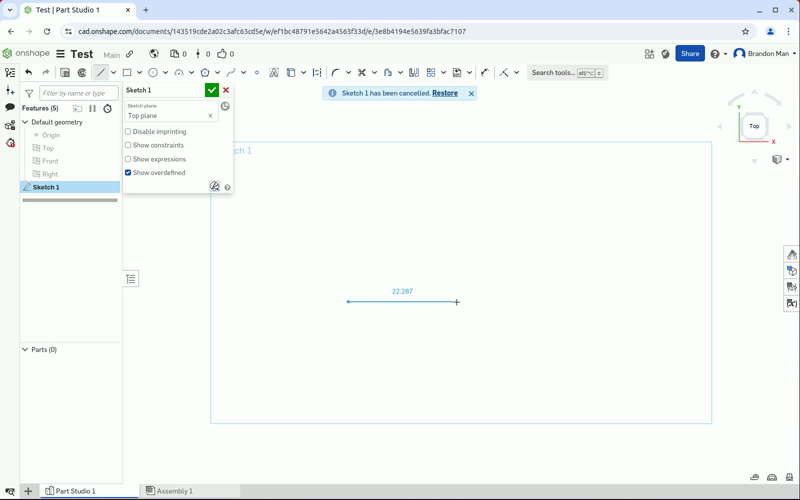
click(456, 301)
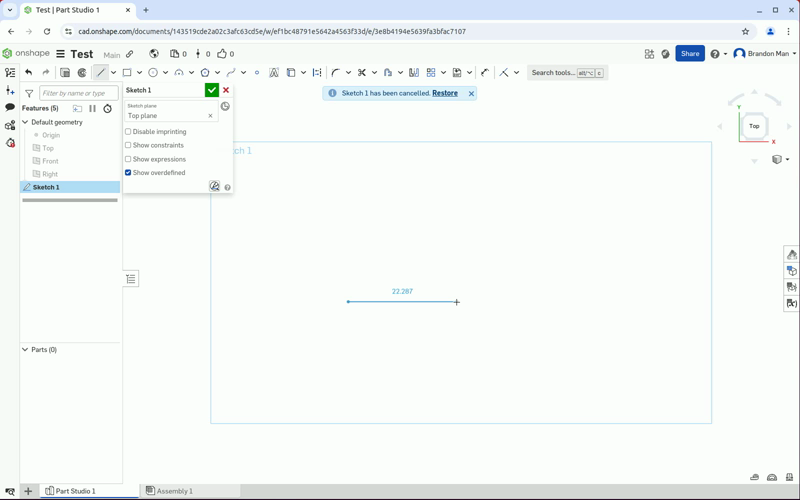
key_up(shift)
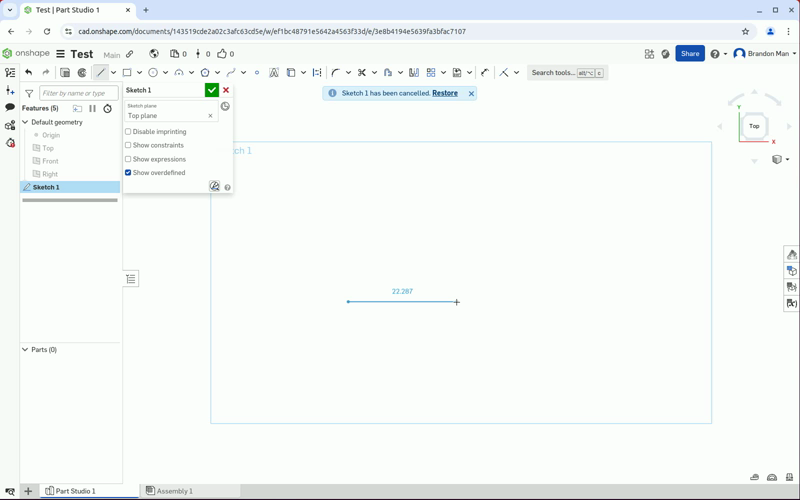
key_down(shift)
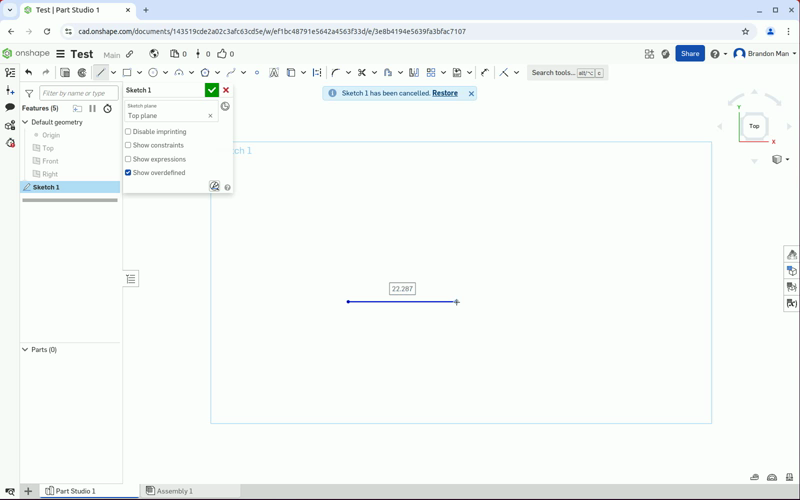
mouse_move(486, 301)
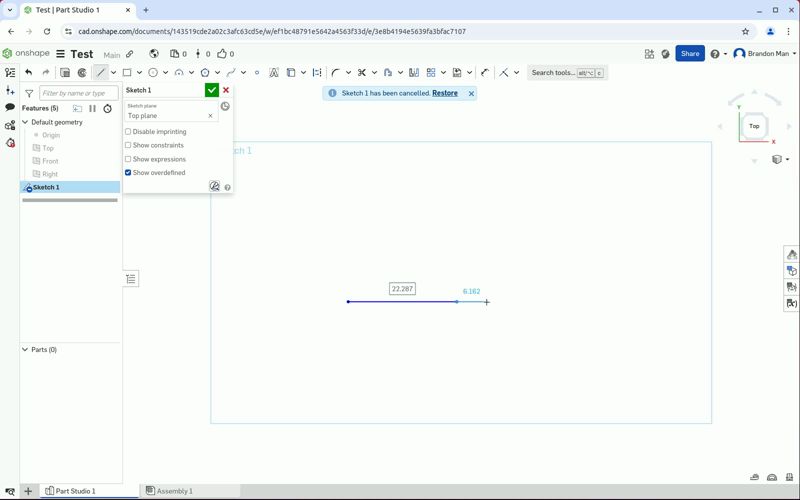
mouse_move(456, 265)
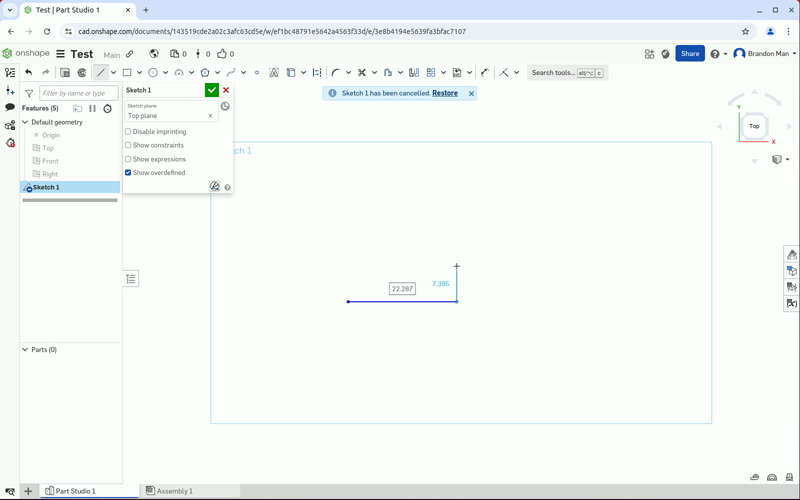
click(456, 265)
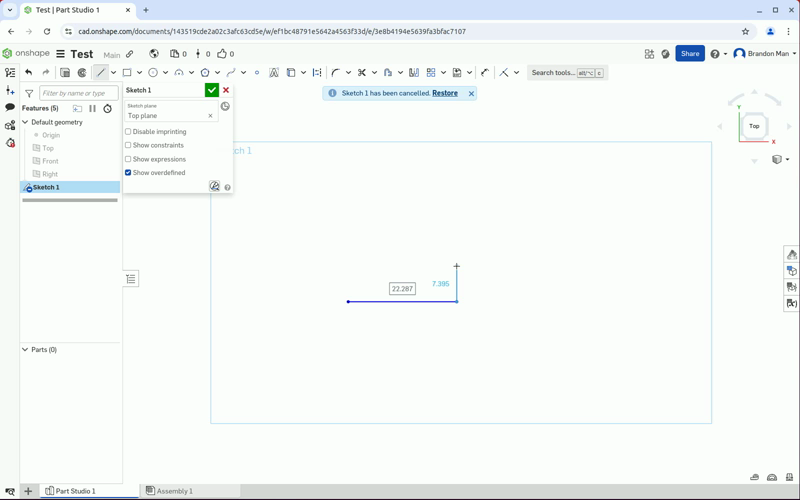
key_up(shift)
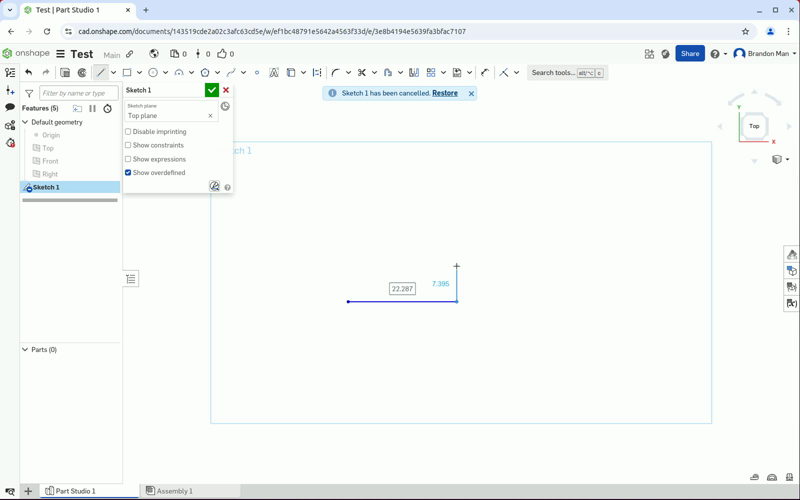
key_down(shift)
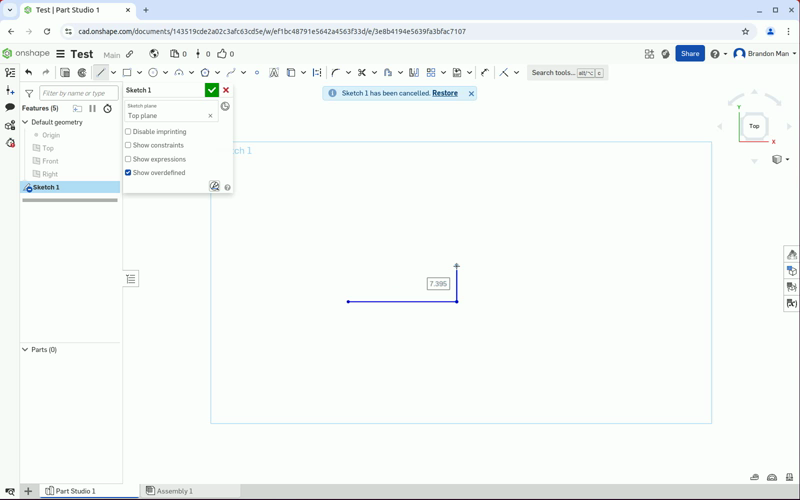
mouse_move(562, 265)
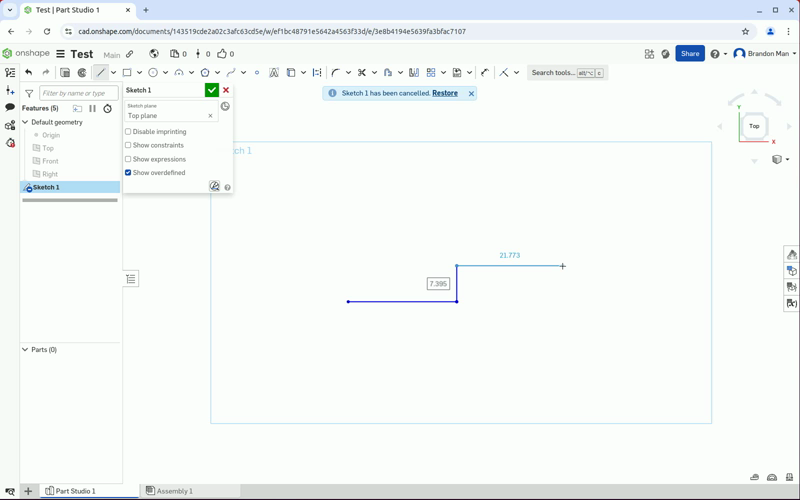
click(562, 265)
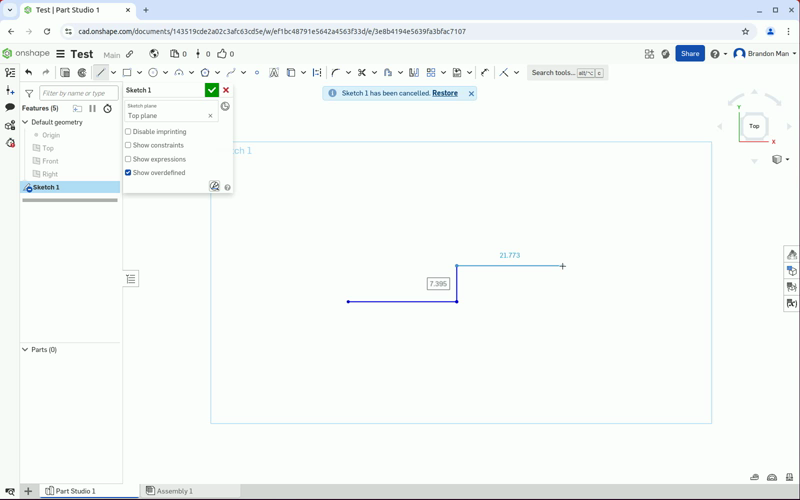
key_up(shift)
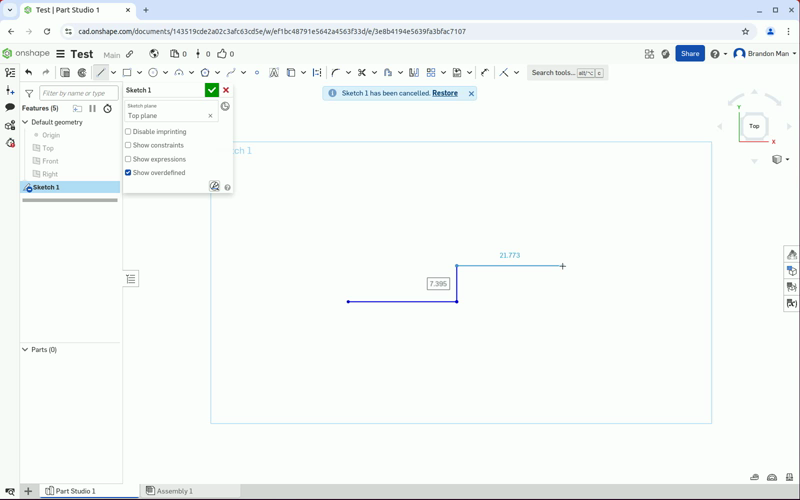
key_down(shift)
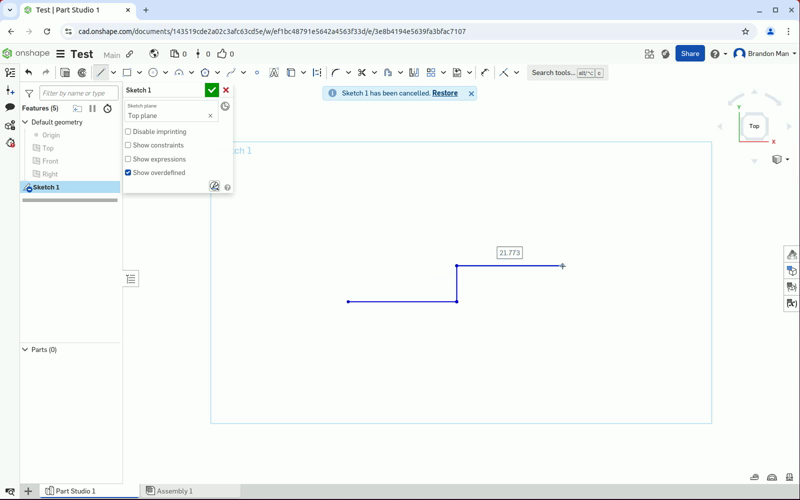
mouse_move(589, 265)
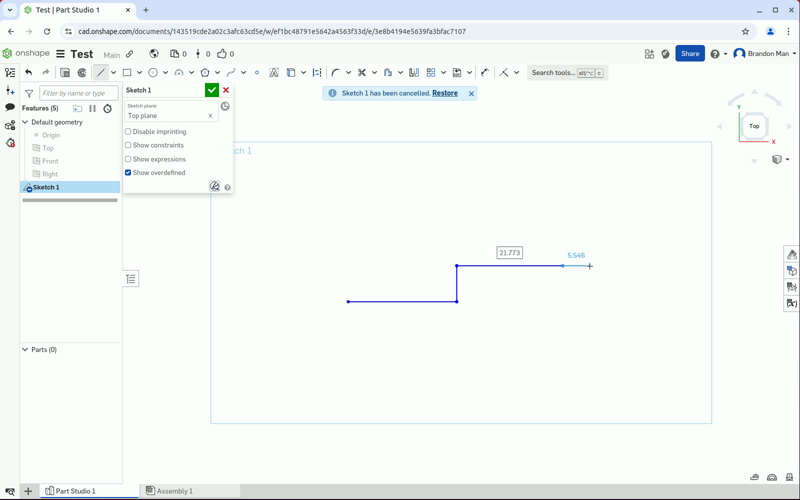
mouse_move(562, 229)
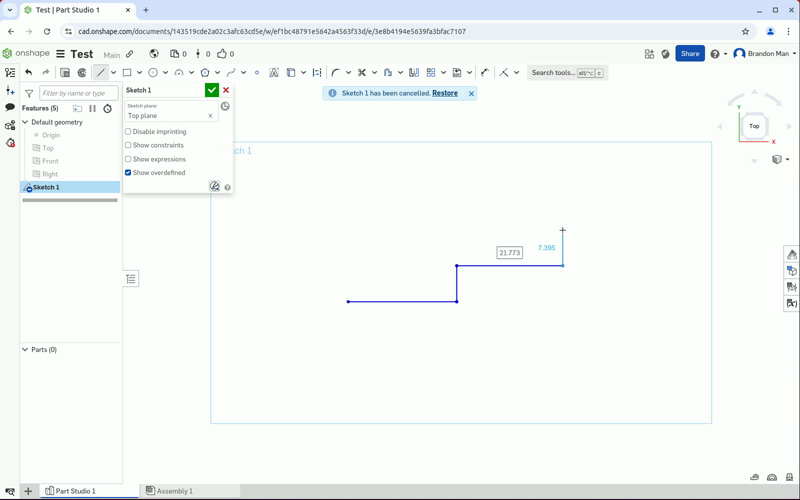
click(562, 229)
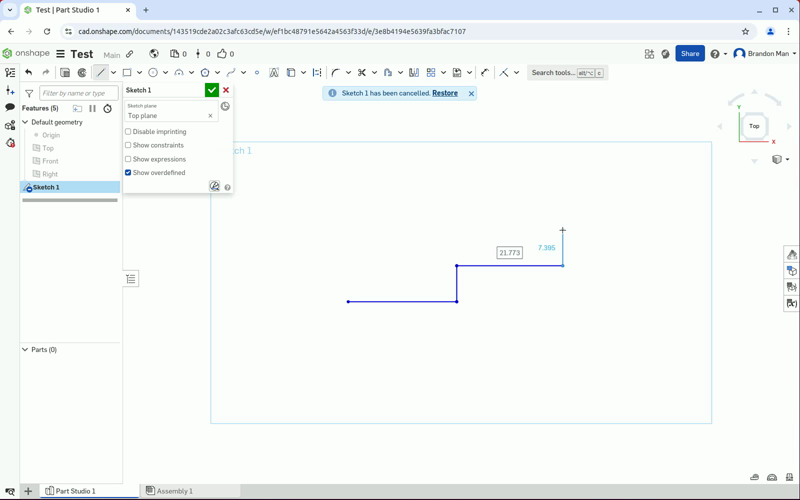
key_up(shift)
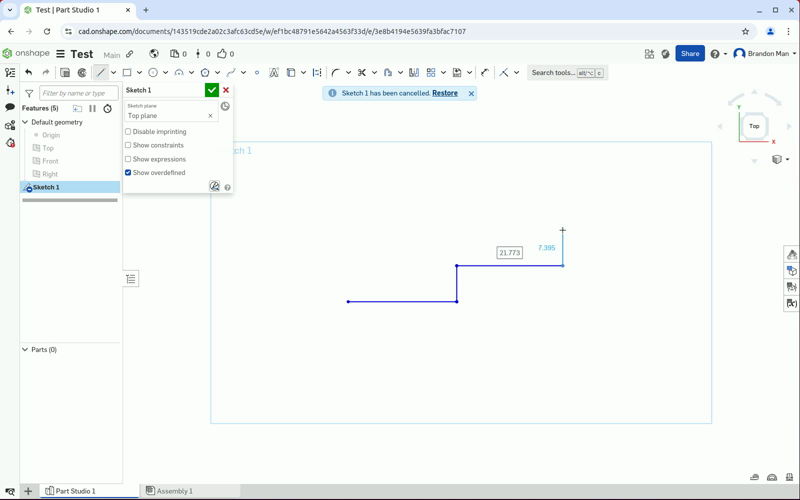
key_down(shift)
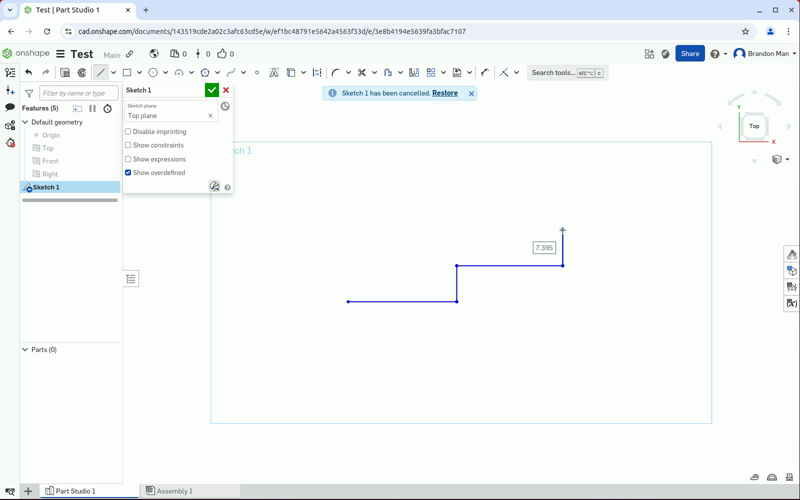
mouse_move(456, 229)
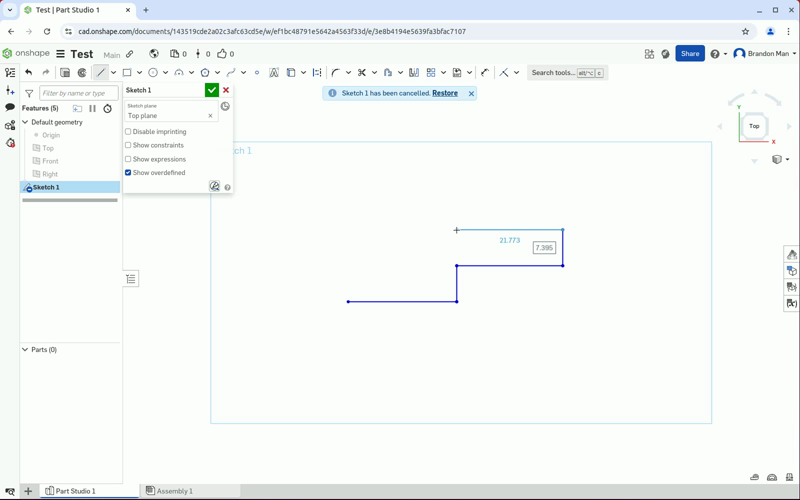
click(456, 229)
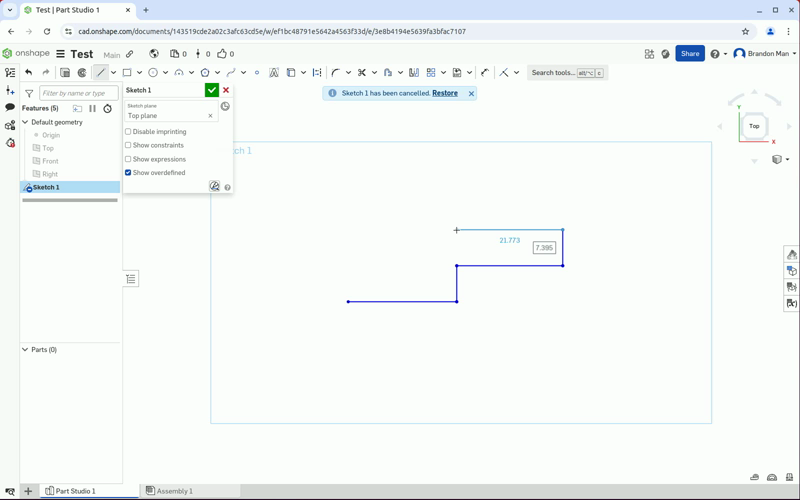
key_up(shift)
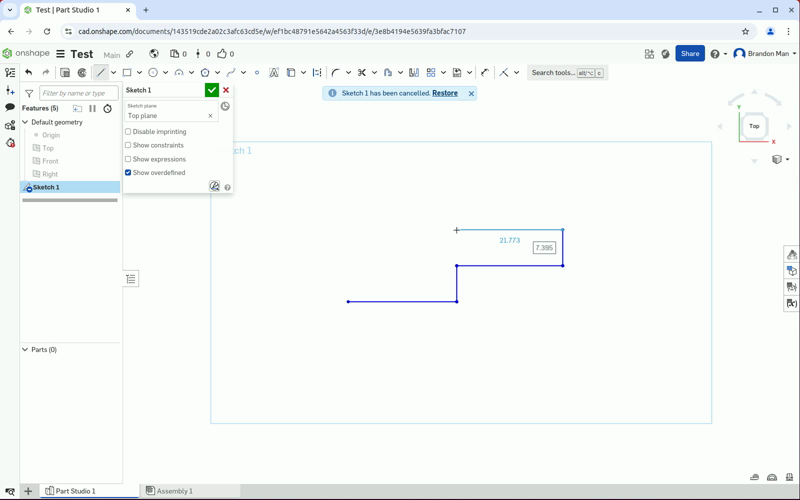
key_down(shift)
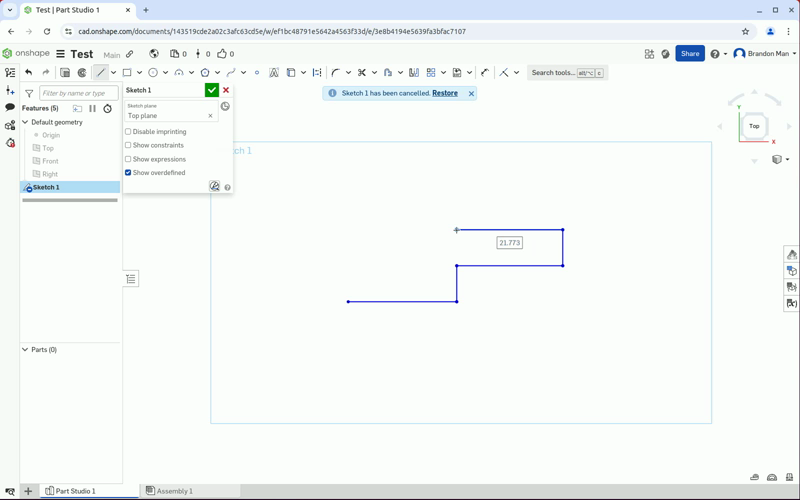
mouse_move(486, 229)
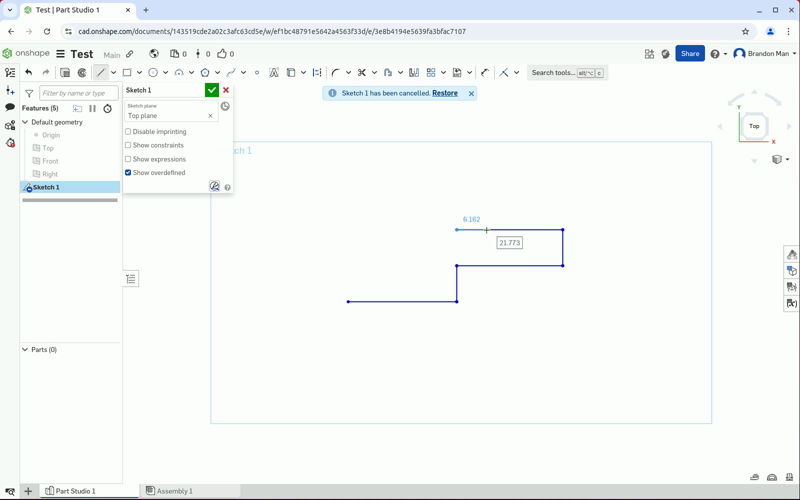
mouse_move(456, 193)
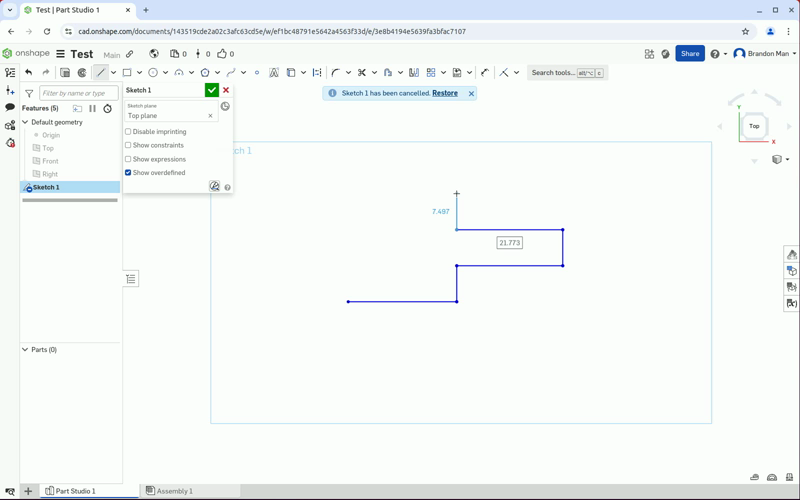
click(456, 193)
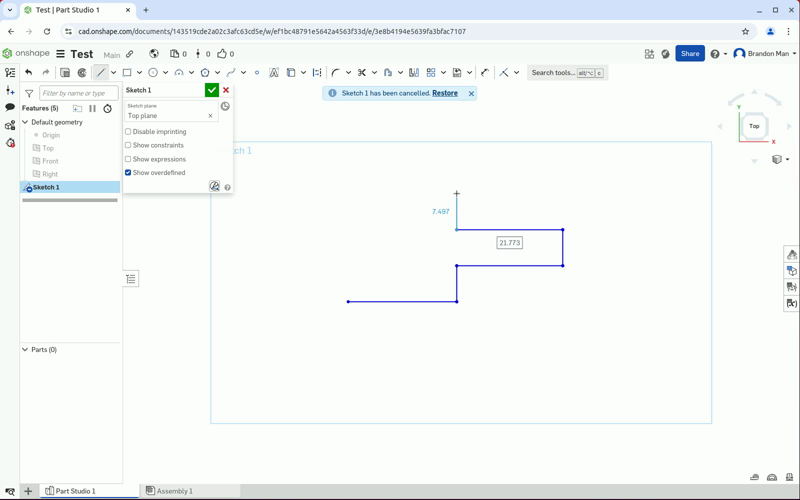
key_up(shift)
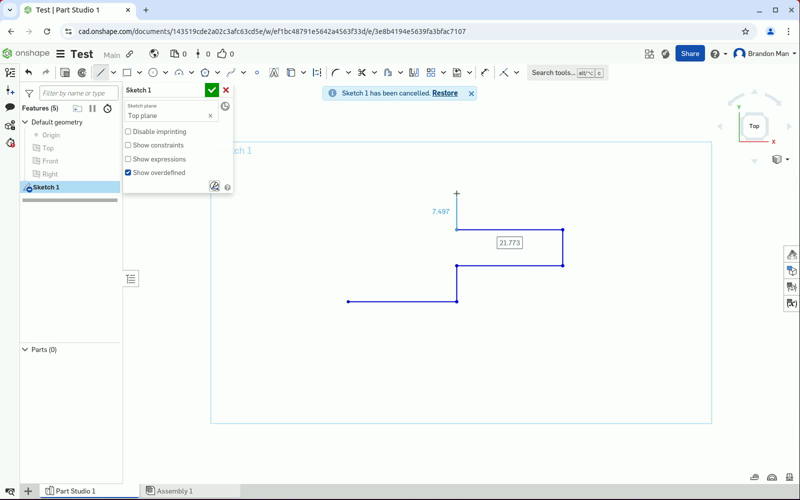
key_down(shift)
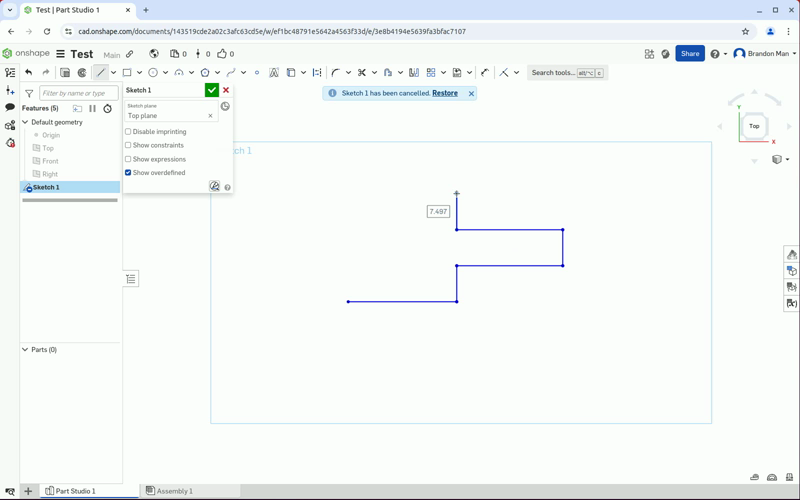
mouse_move(348, 193)
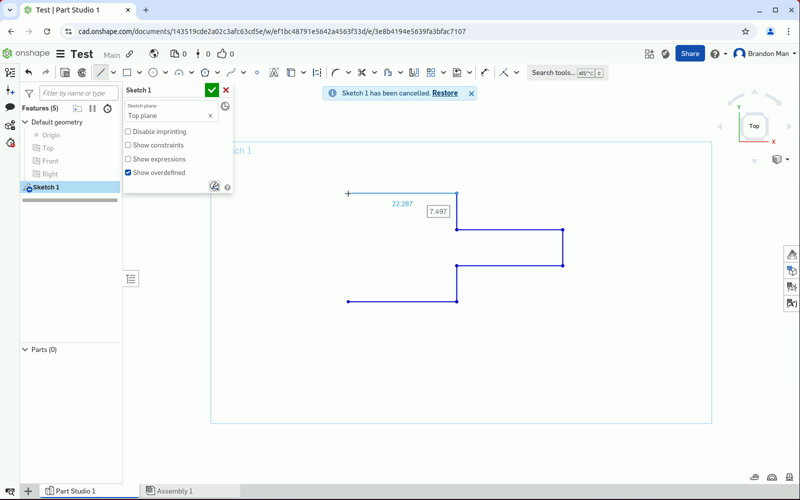
click(348, 193)
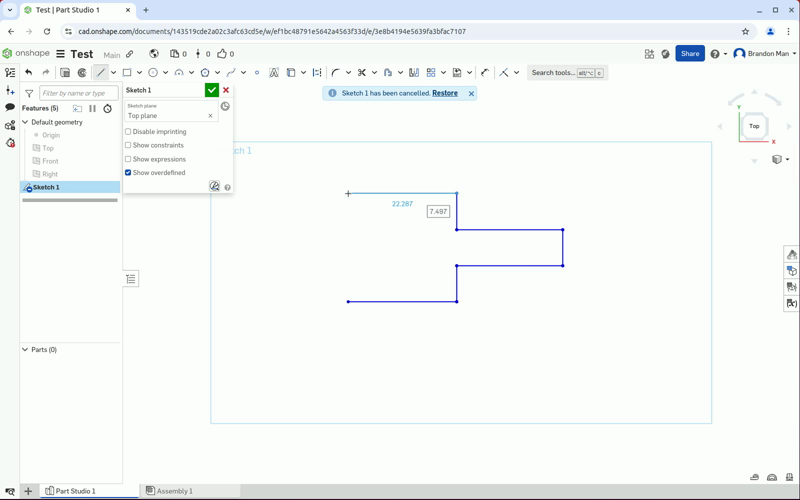
key_up(shift)
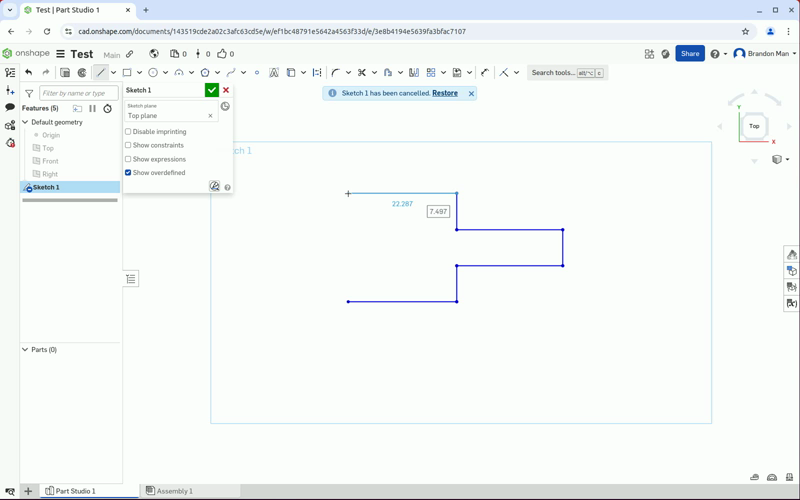
key_down(shift)
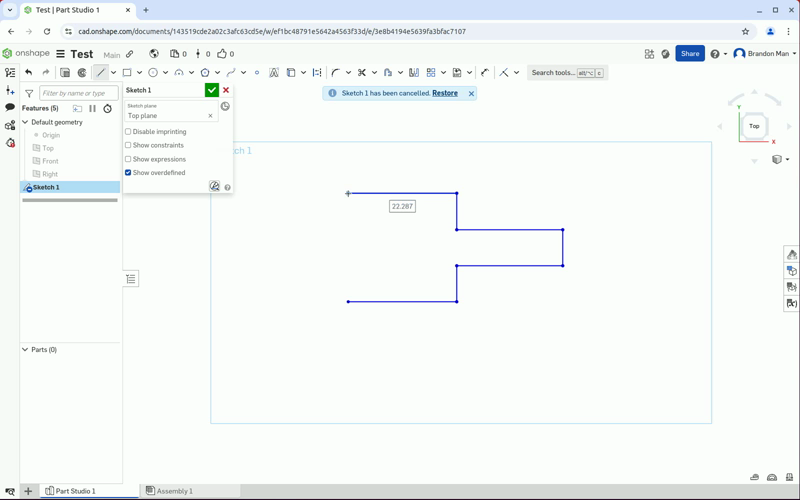
mouse_move(348, 301)
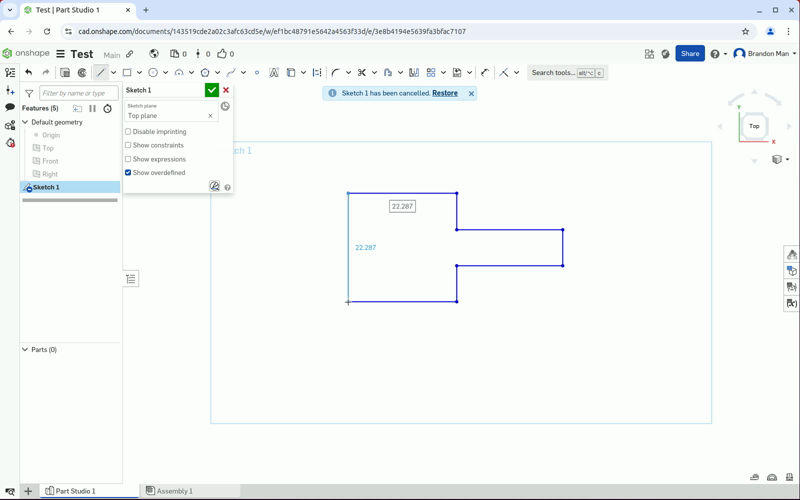
key_up(shift)
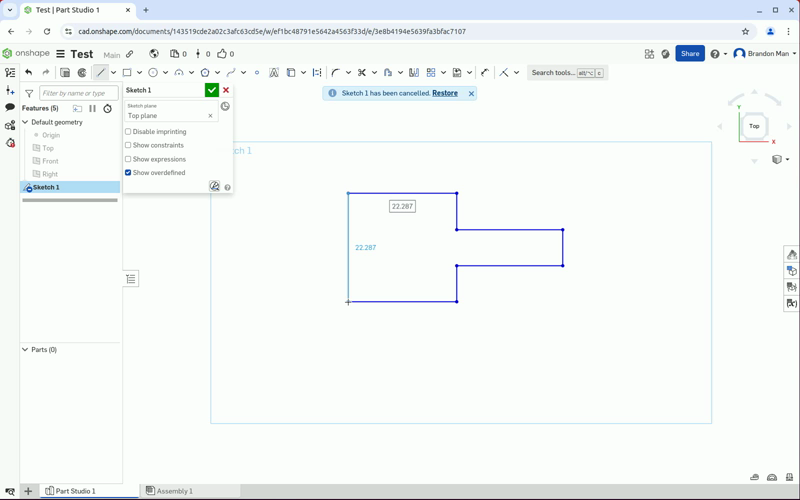
click(348, 301)
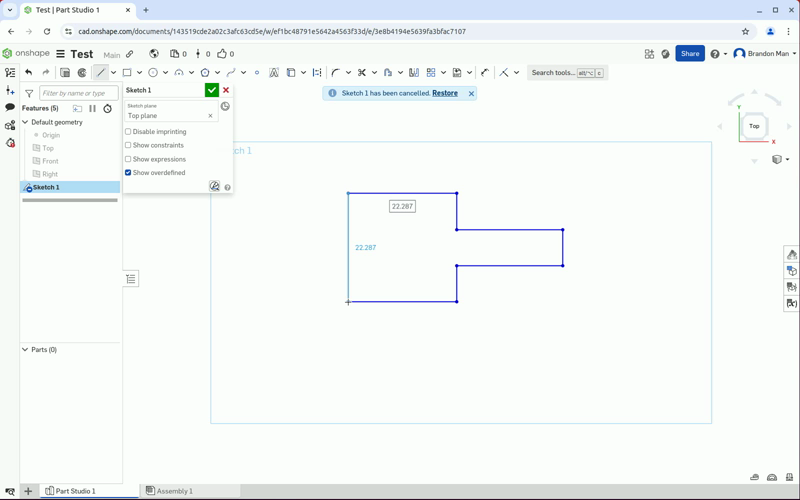
key(esc)
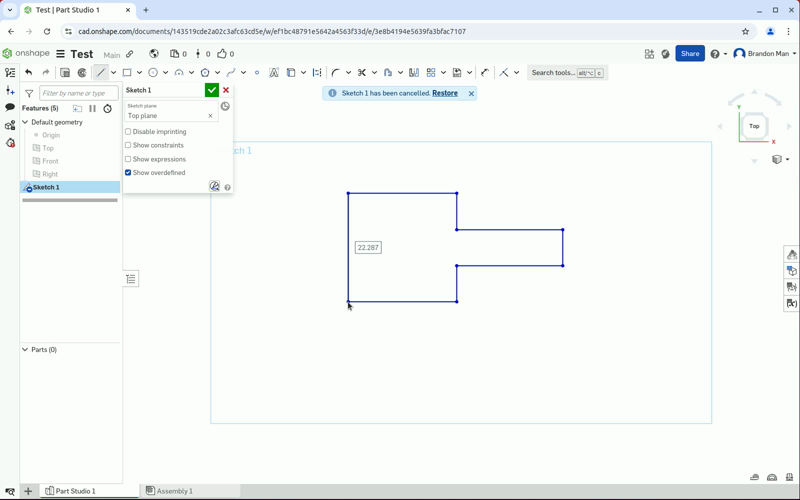
mouse_move(394, 211)
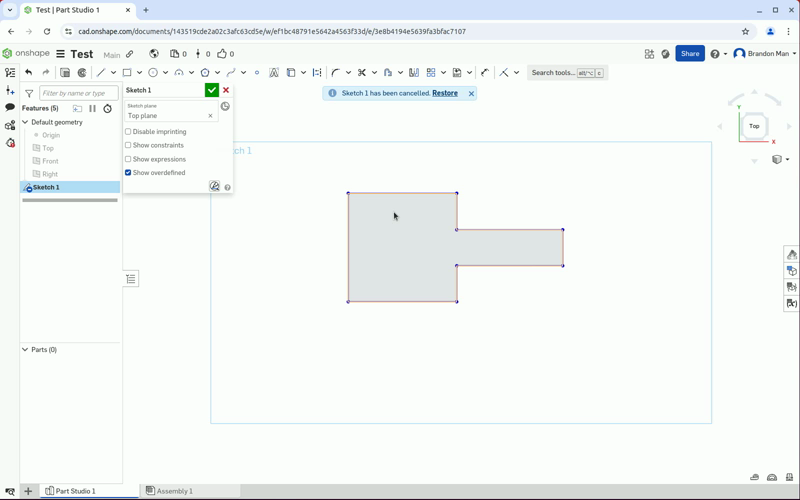
click(394, 211)
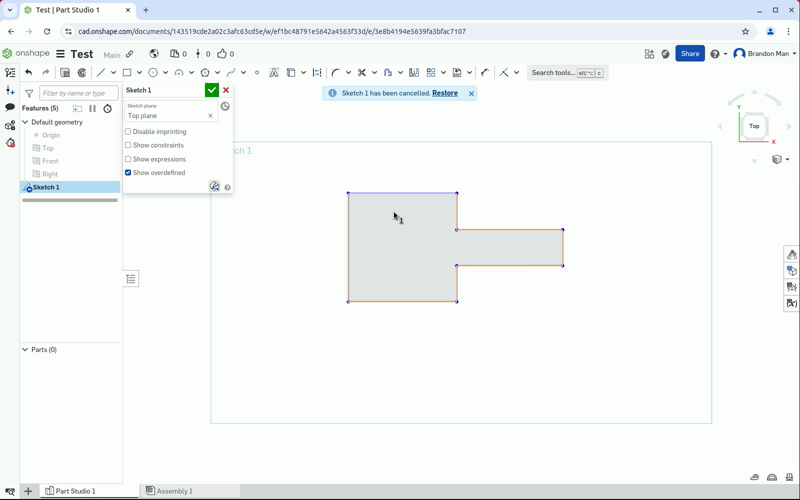
mouse_move(73, 352)
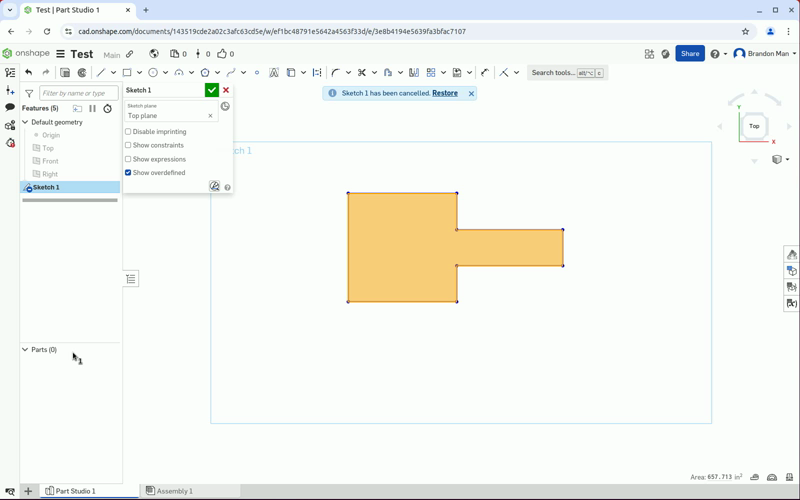
key(shift+y)
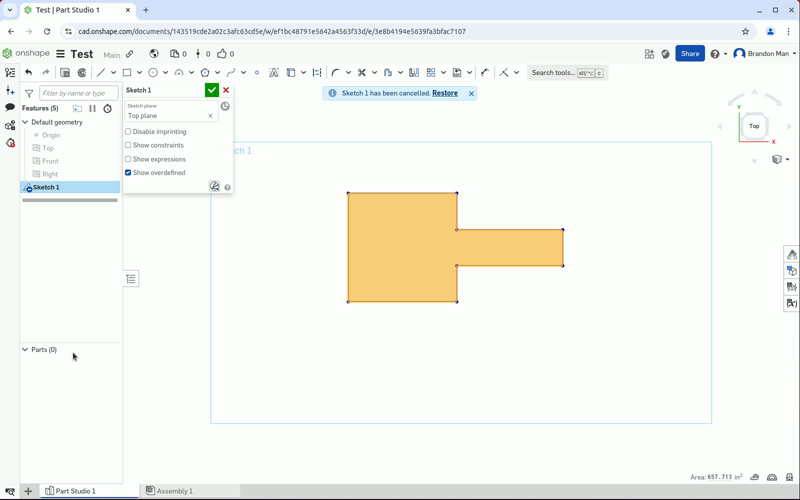
key(shift+e)
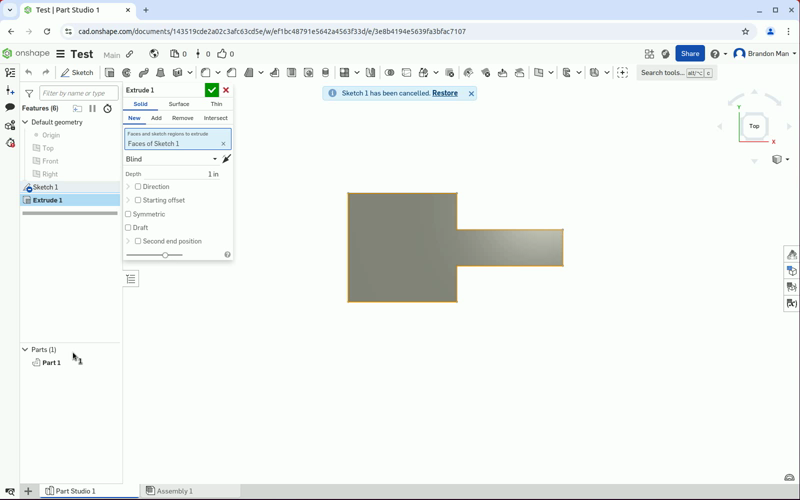
mouse_move(143, 106)
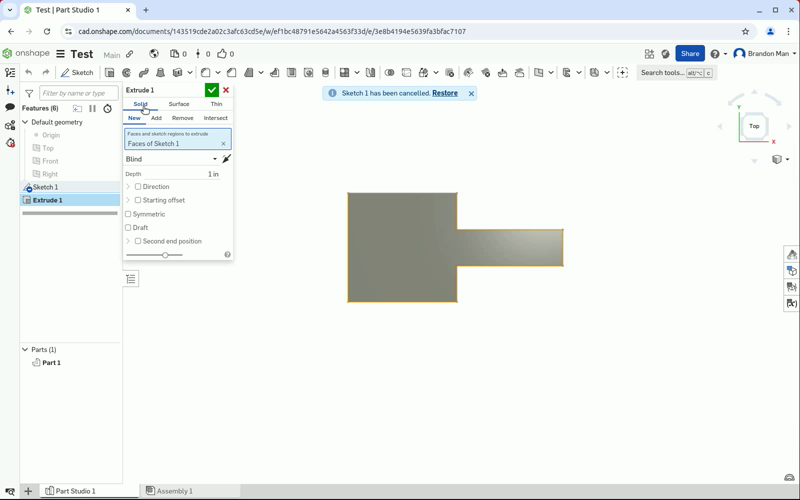
click(143, 106)
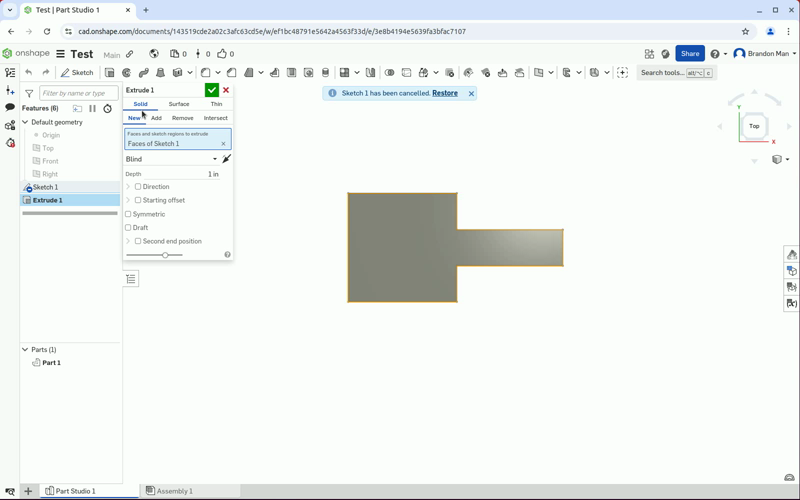
mouse_move(137, 120)
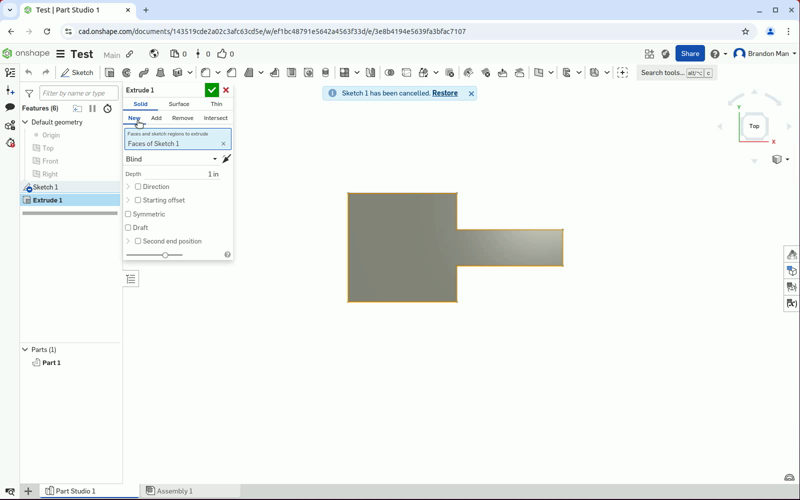
click(137, 120)
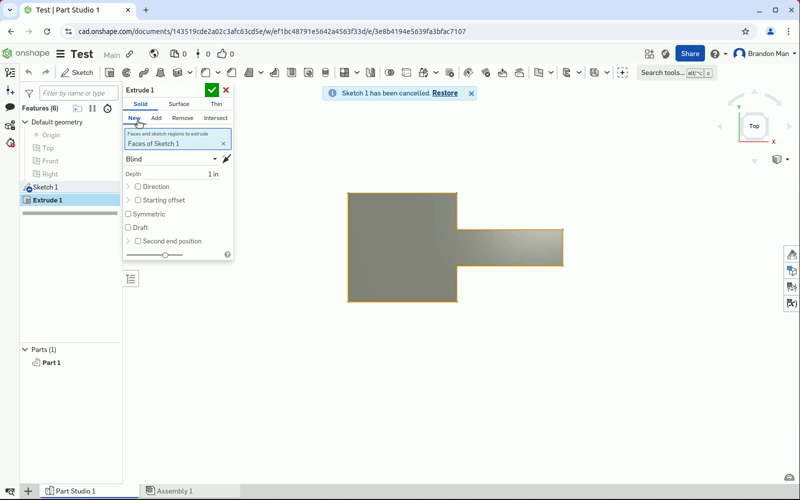
key(tab, 4)
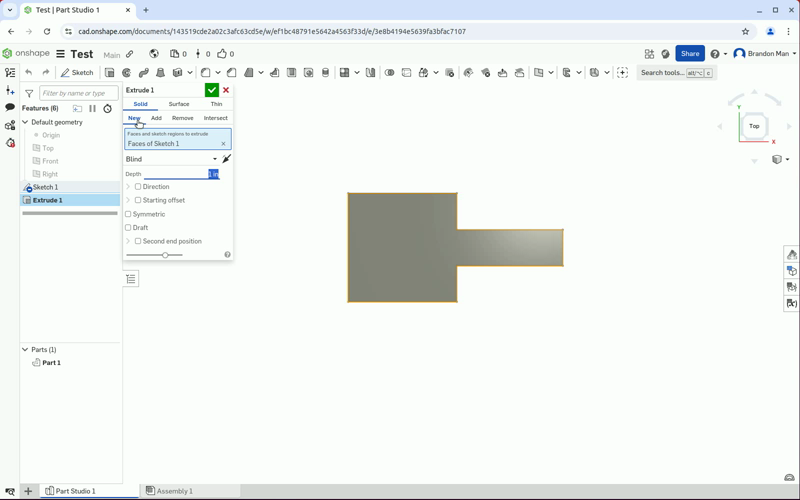
text(14.683)
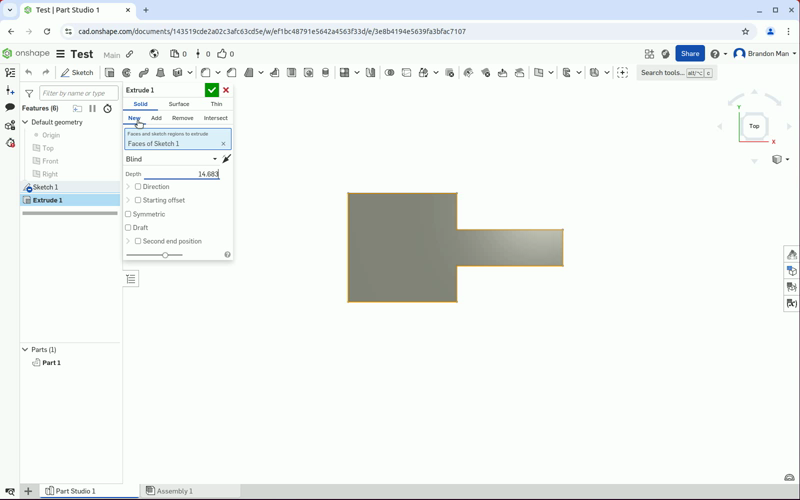
key(enter)
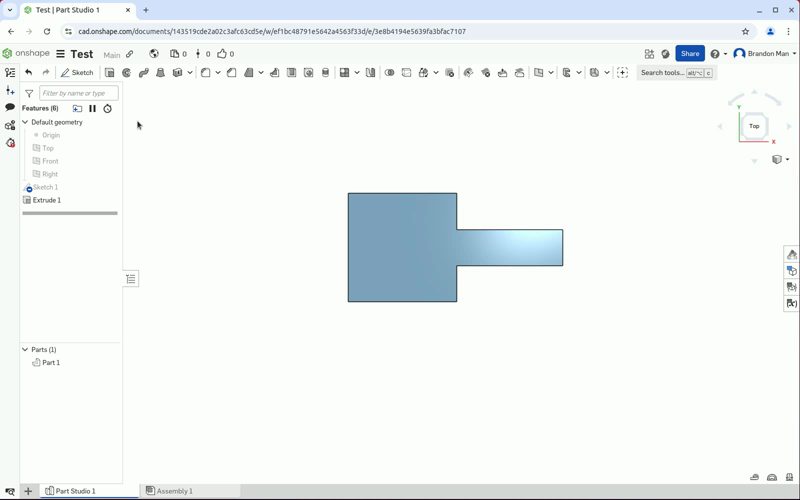
key(shift+h)
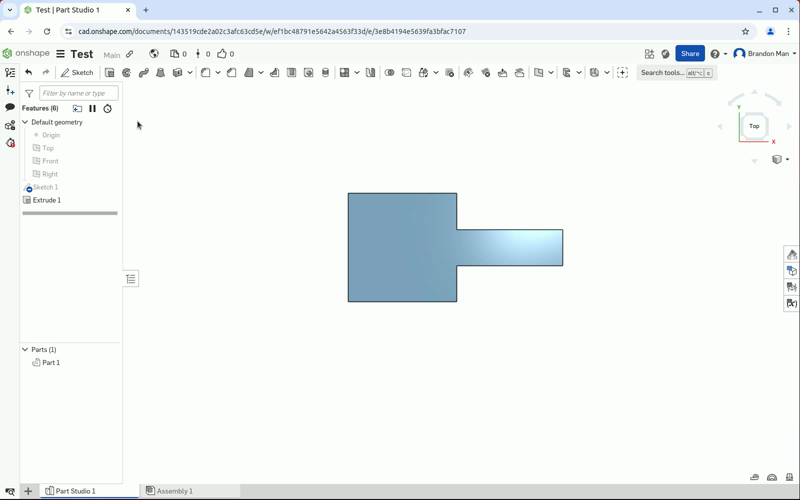
key(shift+h)
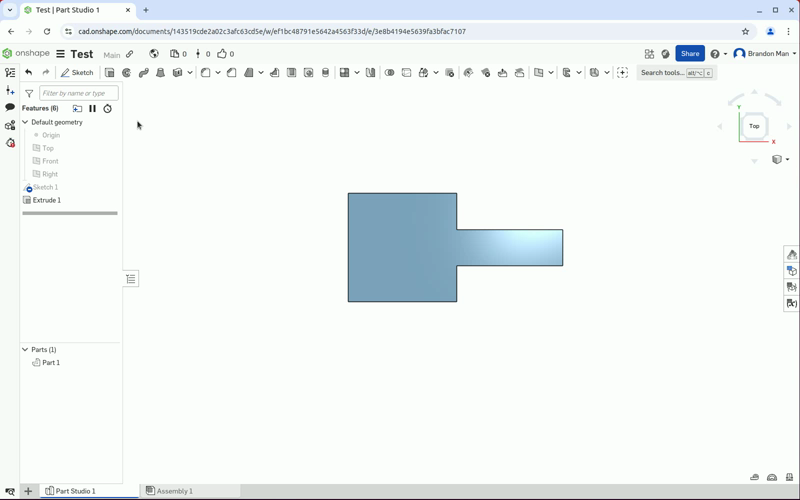
mouse_move(73, 189)
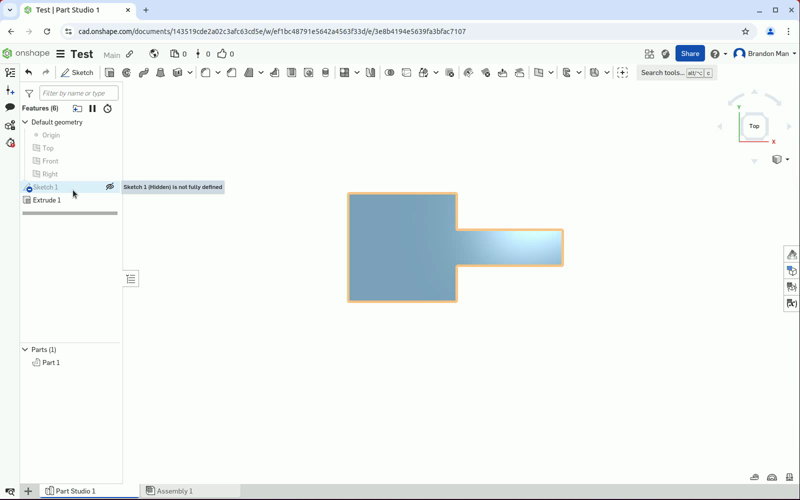
click(73, 189)
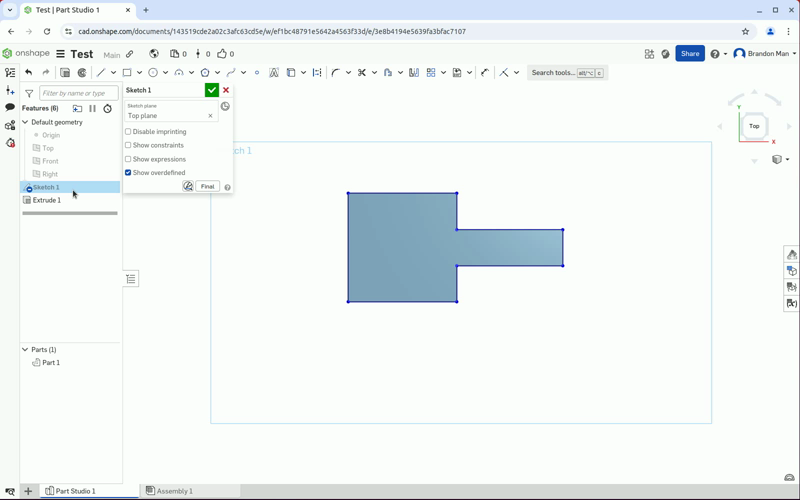
mouse_move(229, 92)
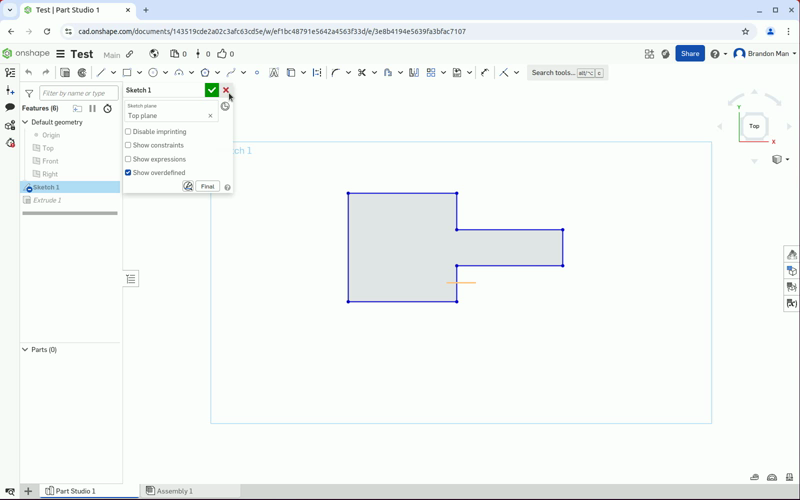
click(229, 92)
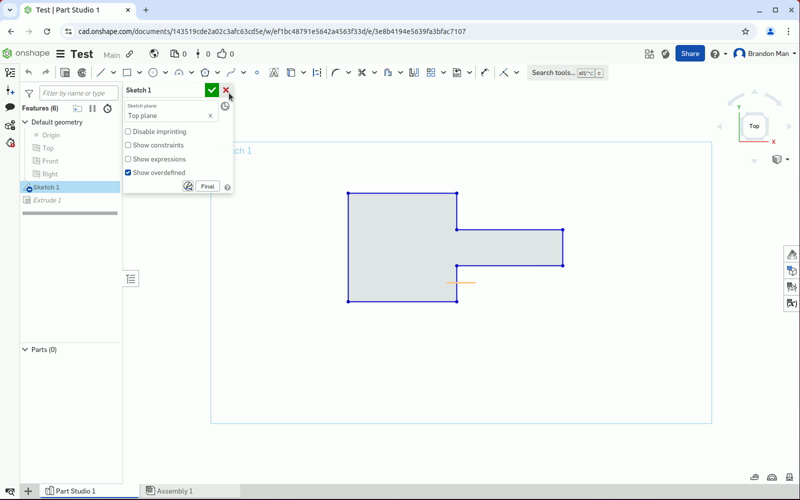
key(shift+s)
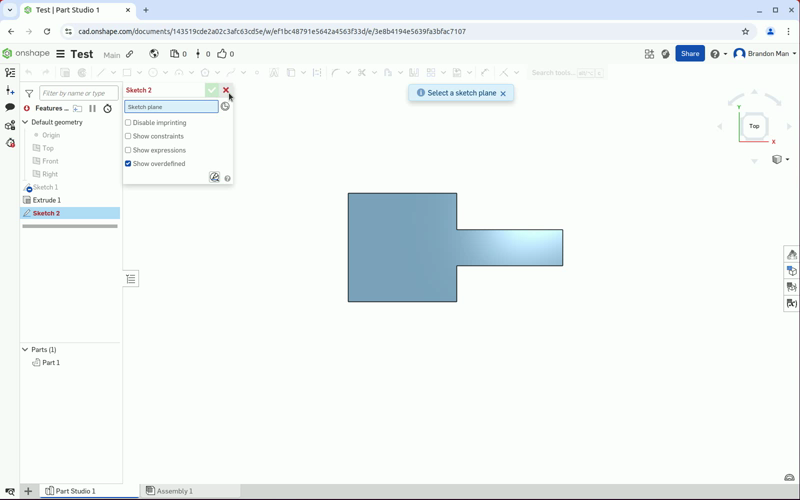
mouse_move(73, 150)
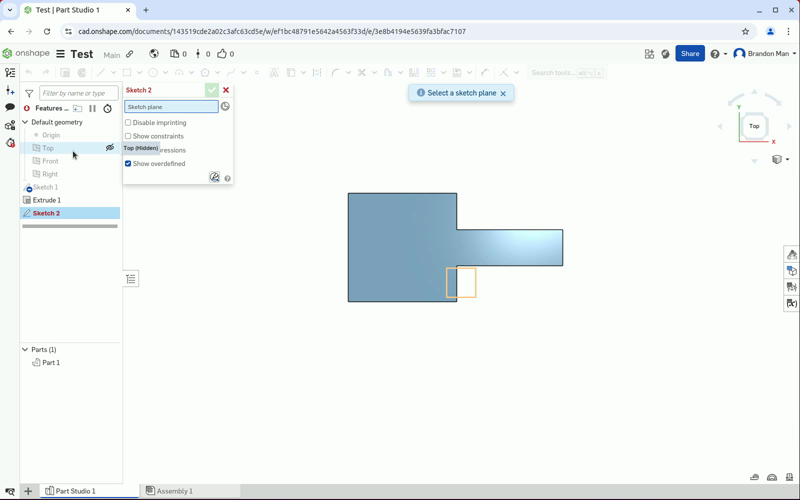
click(73, 150)
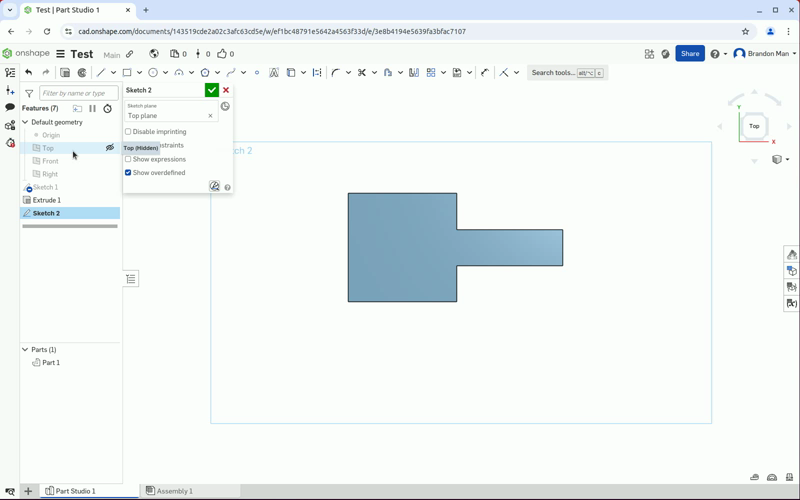
mouse_move(73, 352)
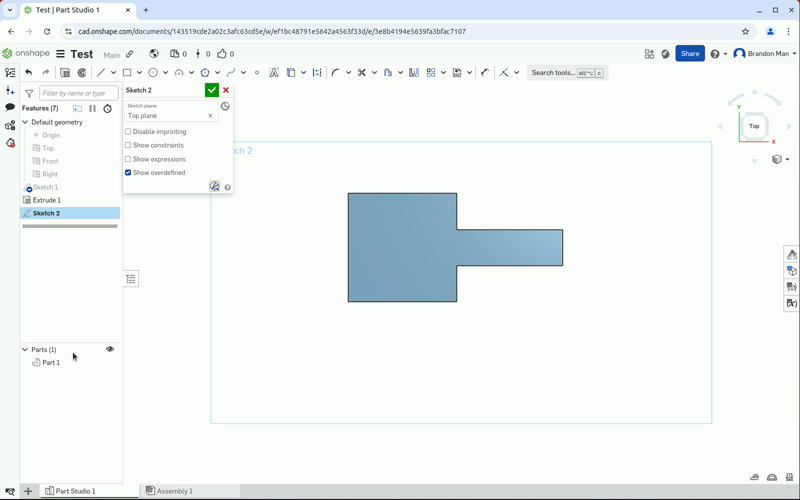
key(y)
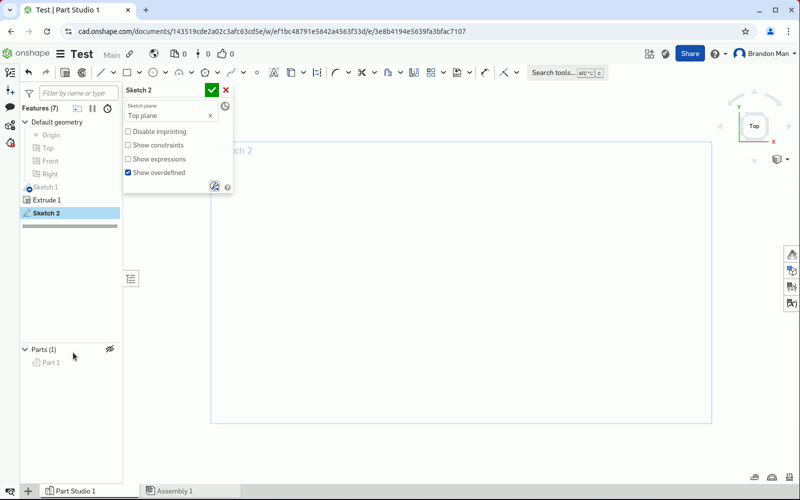
key(l)
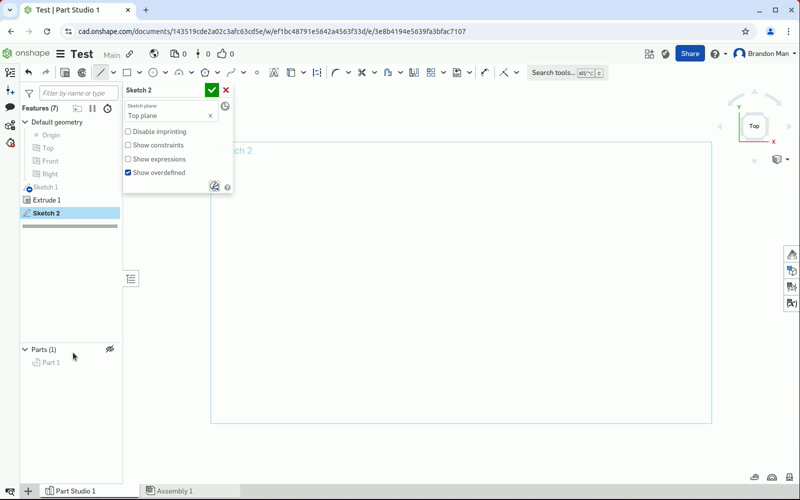
key_down(shift)
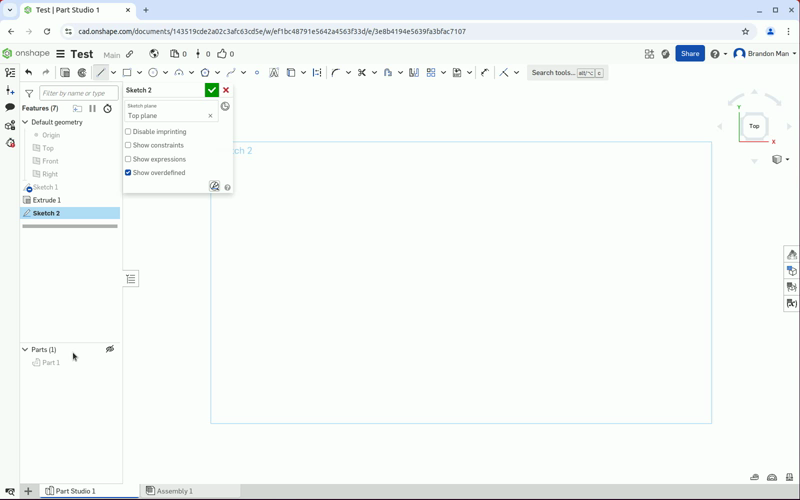
mouse_move(456, 230)
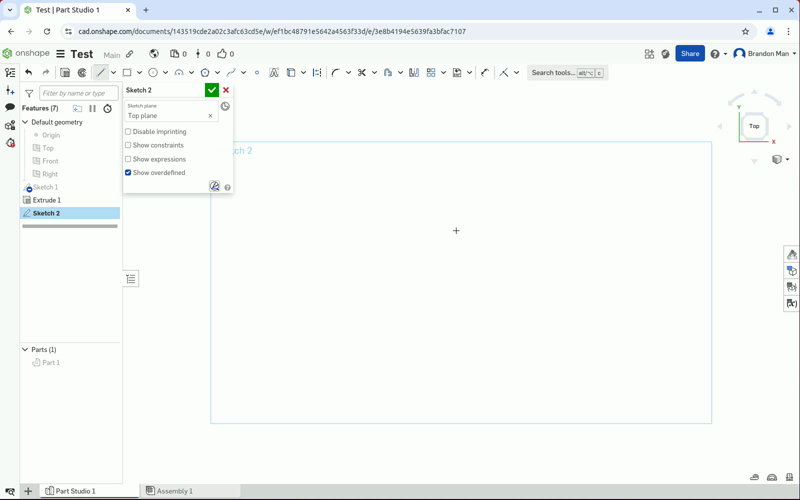
click(456, 230)
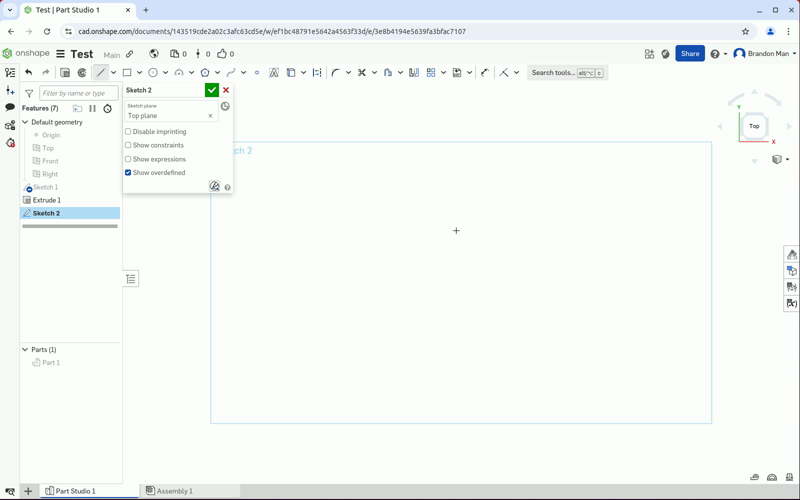
key_up(shift)
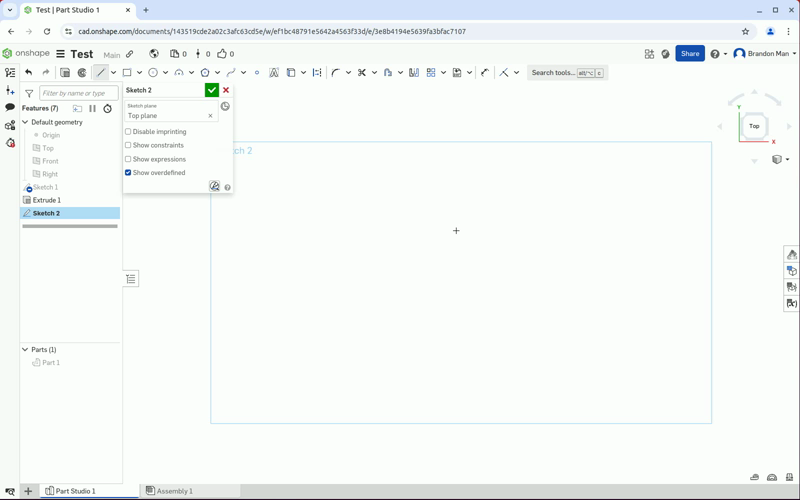
key_down(shift)
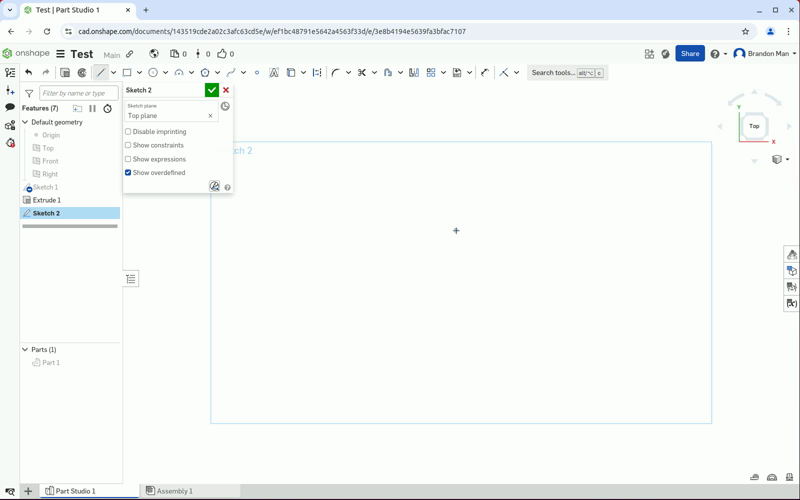
mouse_move(564, 230)
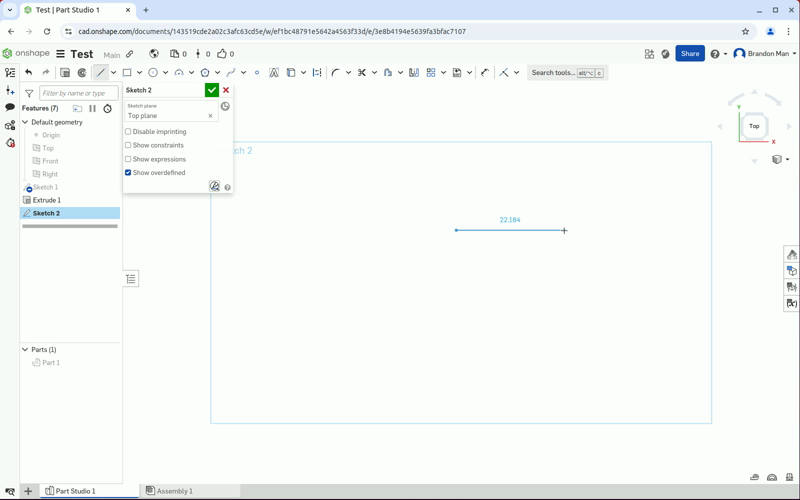
click(564, 230)
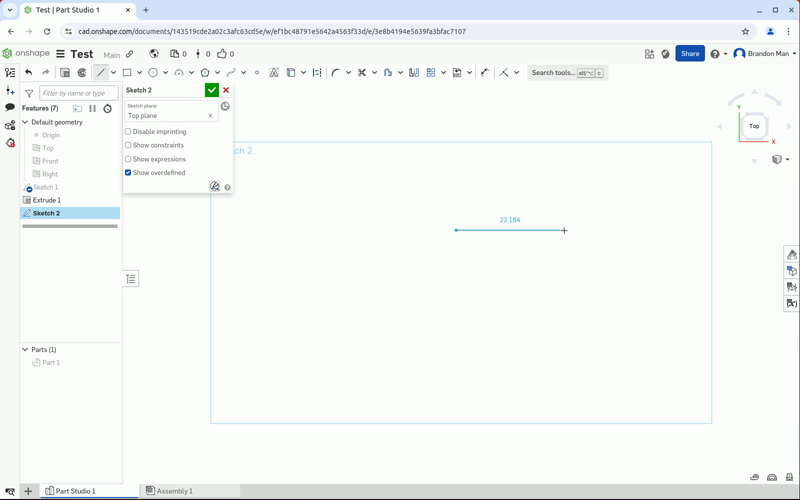
key_up(shift)
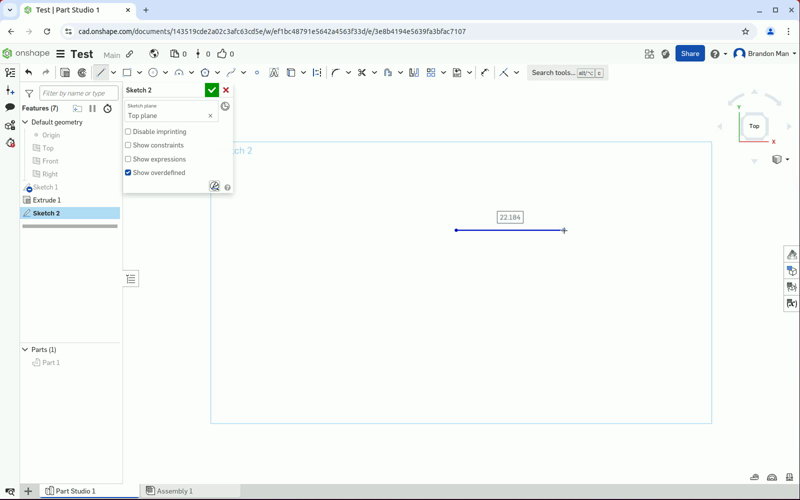
key_down(shift)
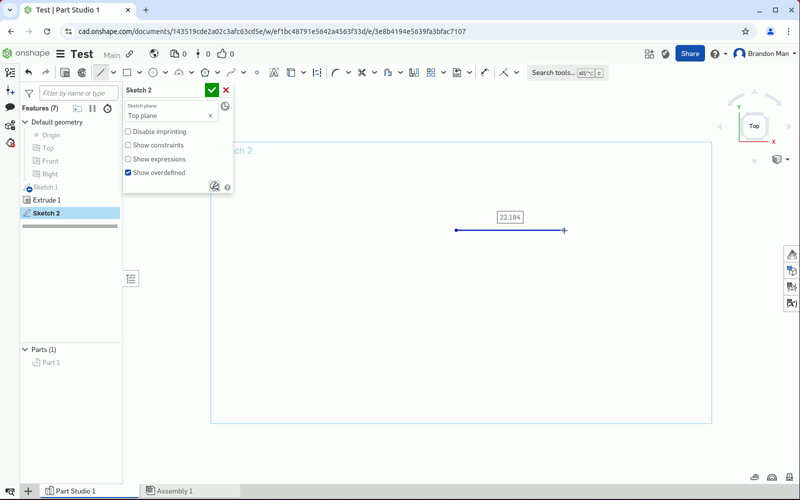
mouse_move(589, 230)
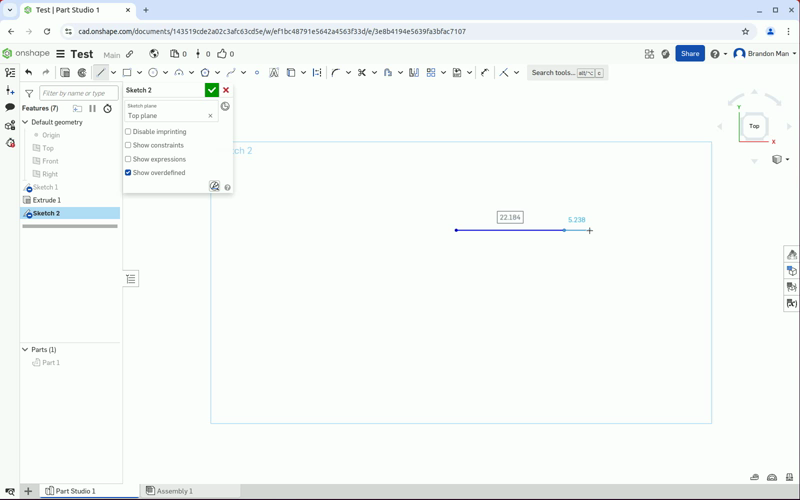
mouse_move(564, 193)
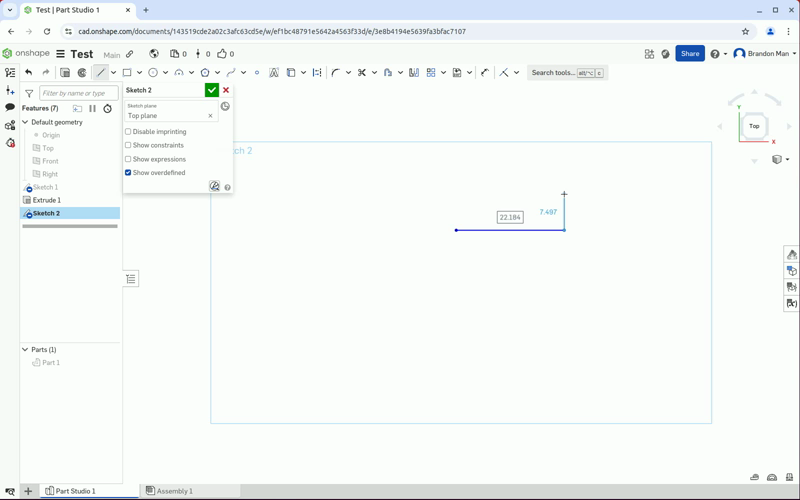
click(564, 193)
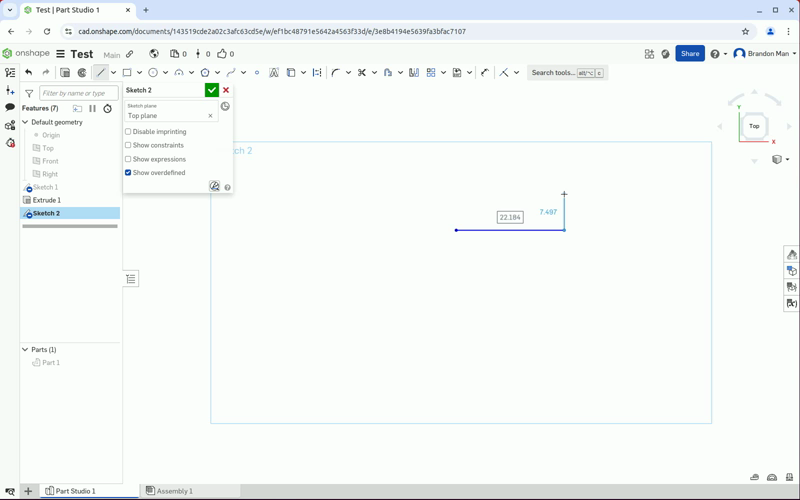
key_up(shift)
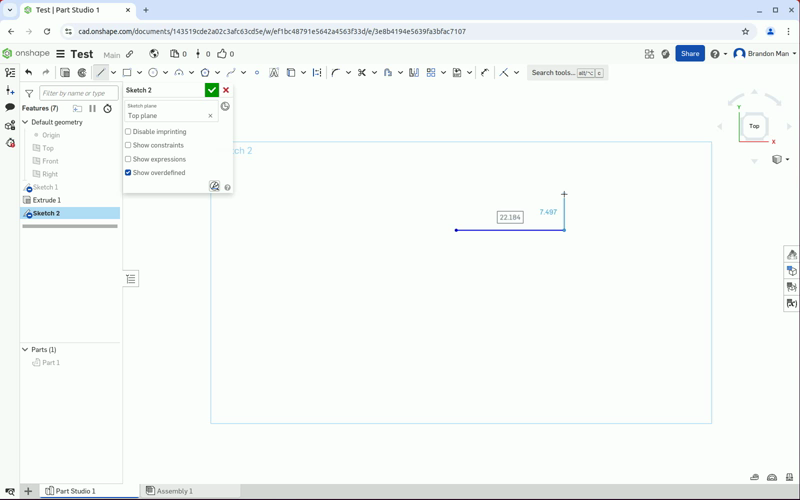
key_down(shift)
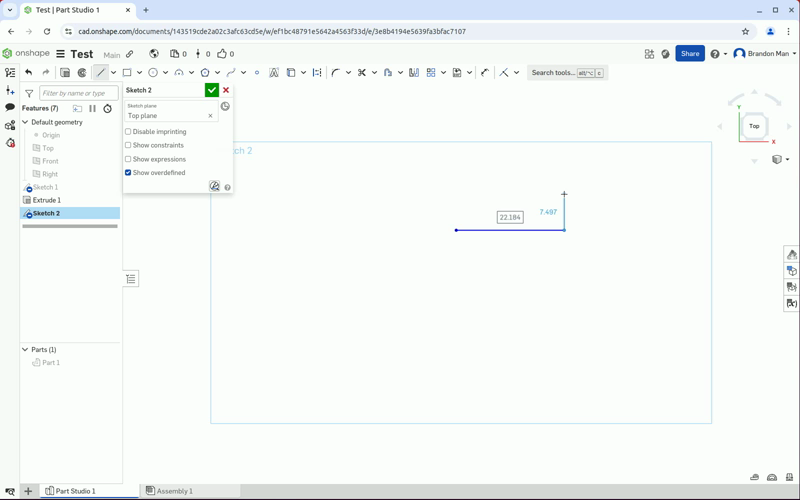
mouse_move(456, 193)
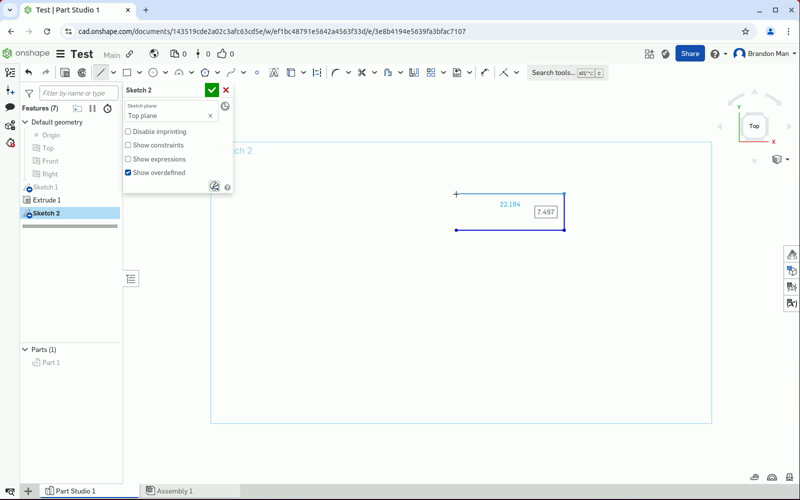
click(456, 193)
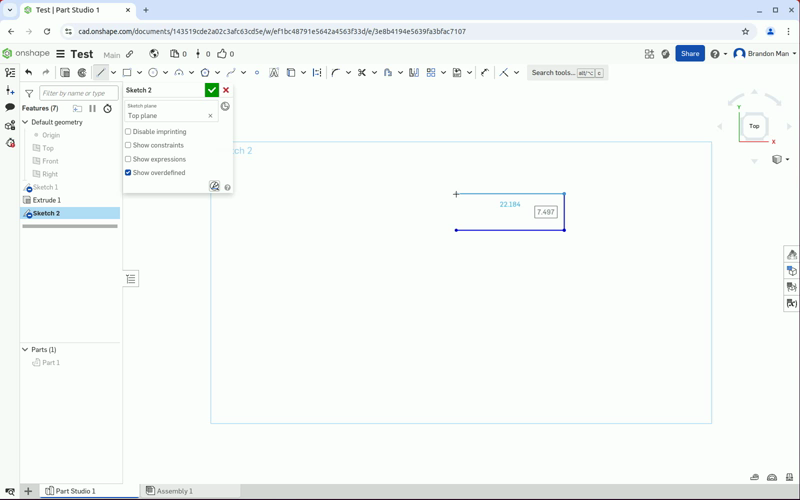
key_up(shift)
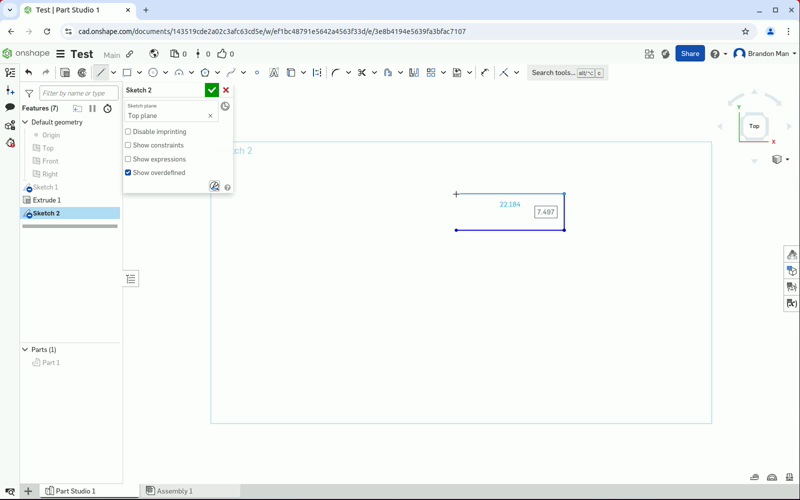
mouse_move(486, 193)
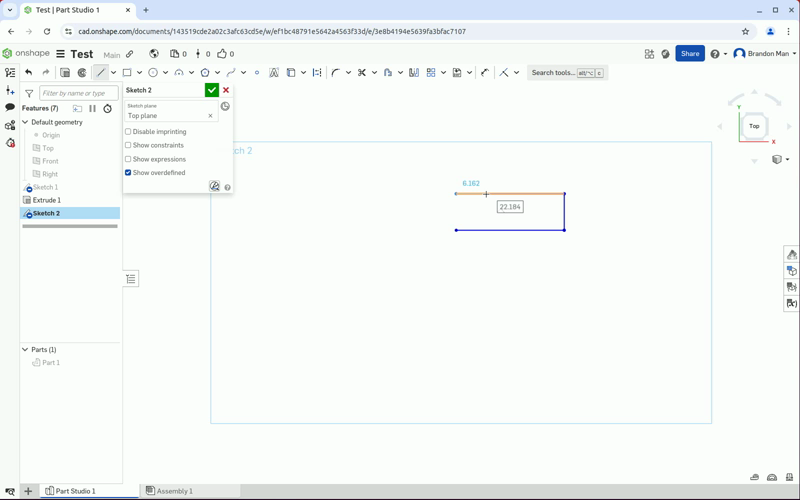
key_down(shift)
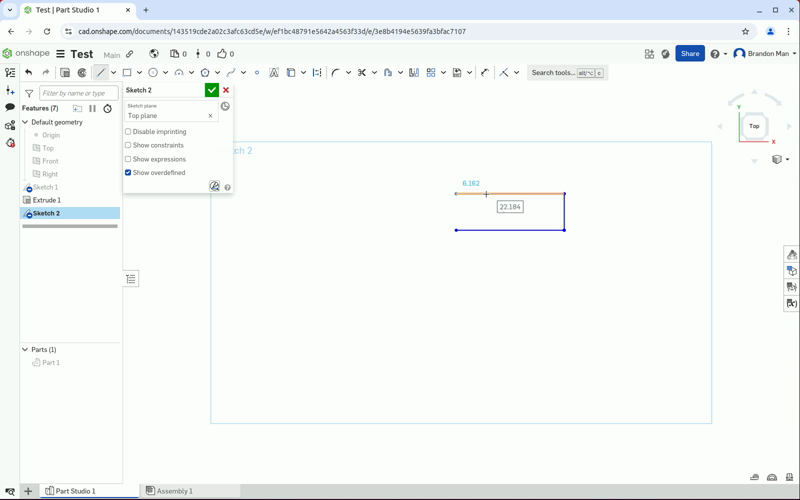
mouse_move(456, 230)
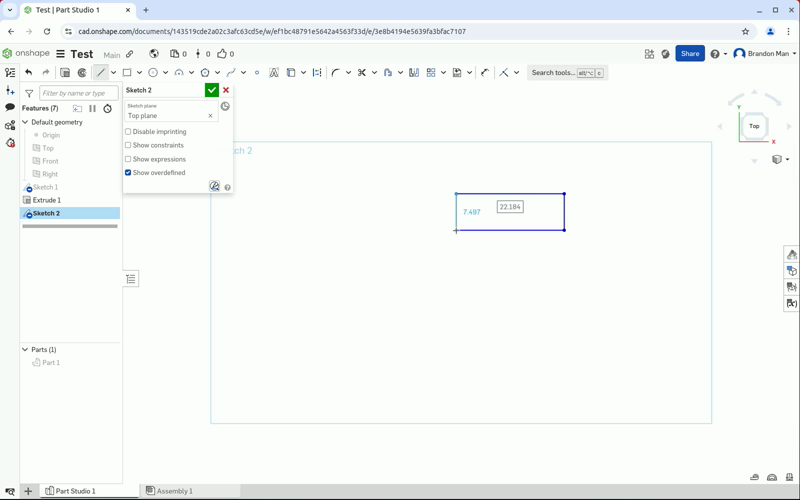
key_up(shift)
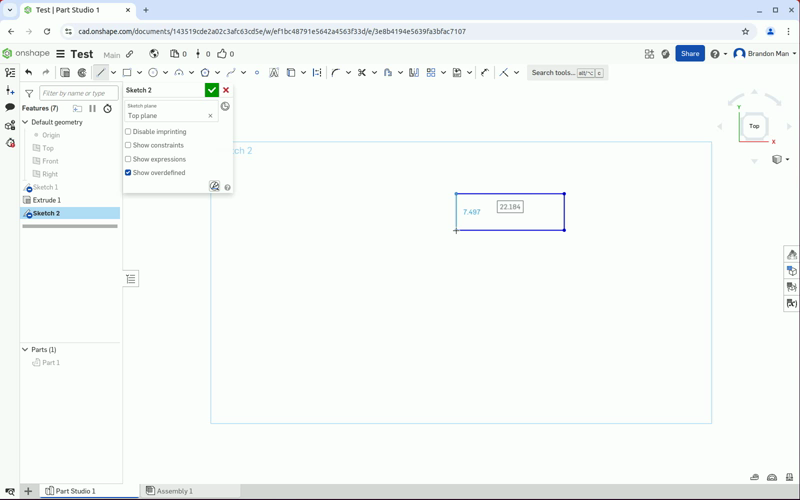
click(456, 230)
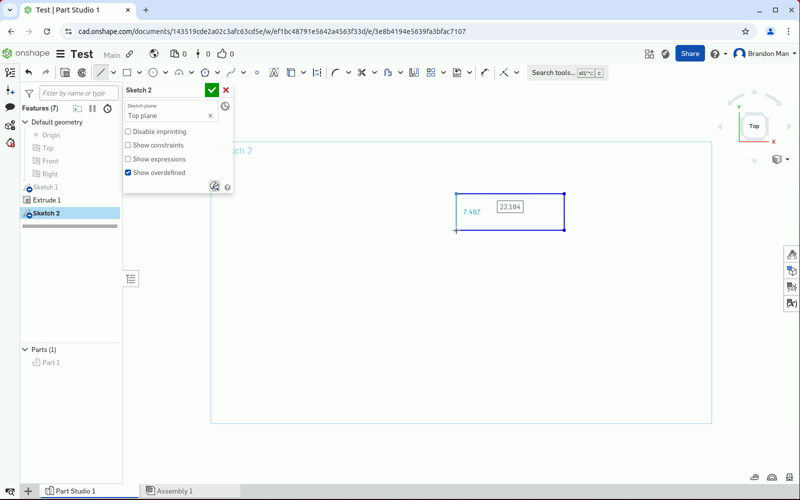
key(esc)
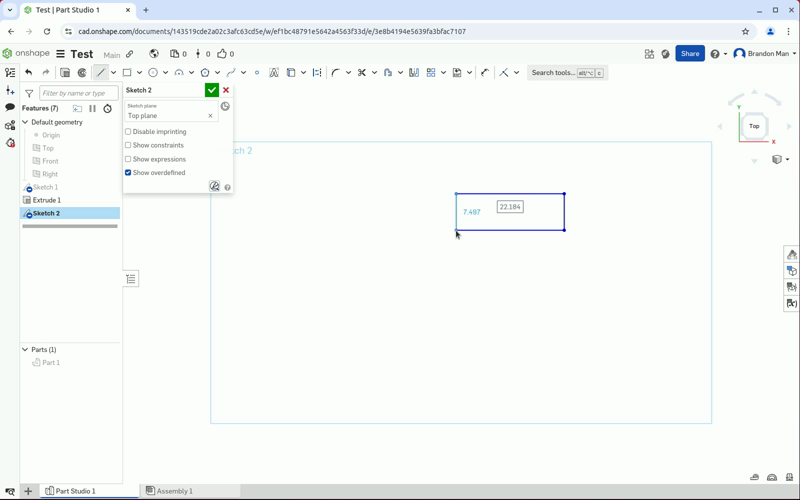
mouse_move(544, 210)
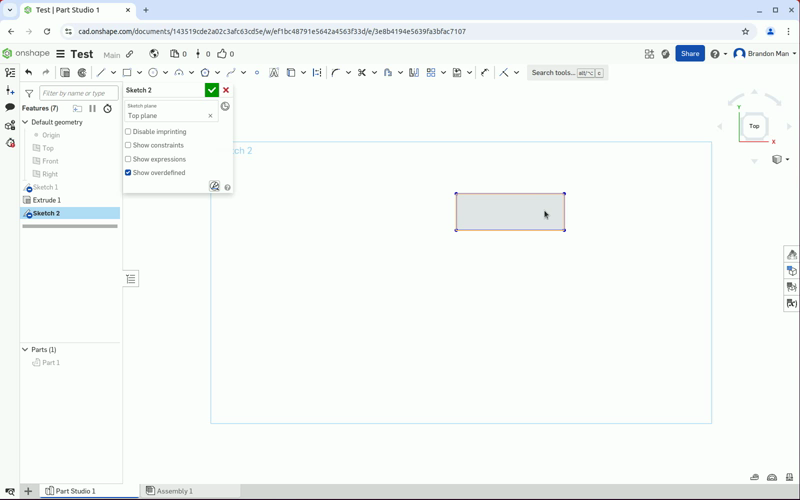
click(544, 210)
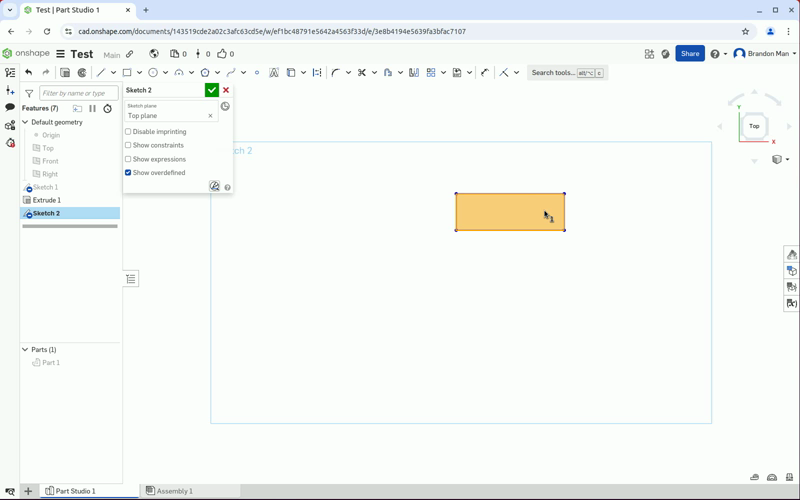
mouse_move(73, 352)
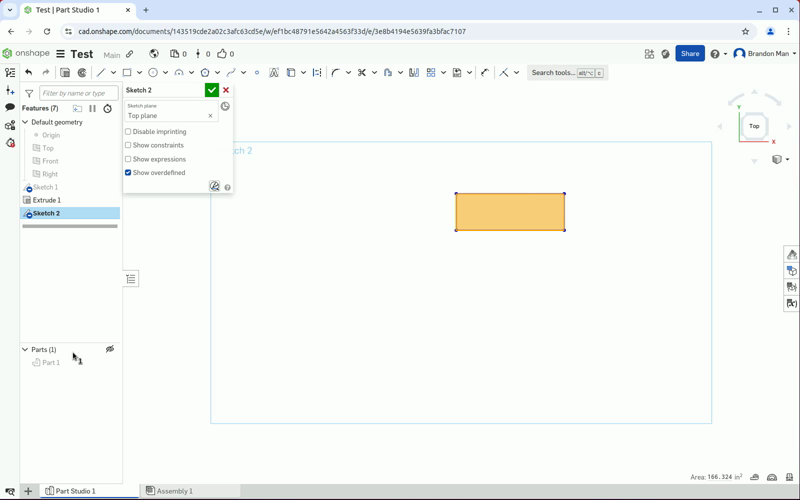
key(shift+y)
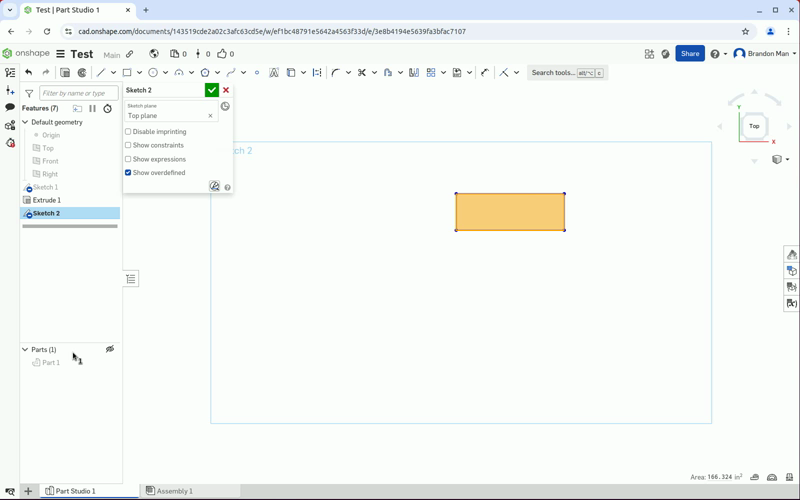
key(shift+e)
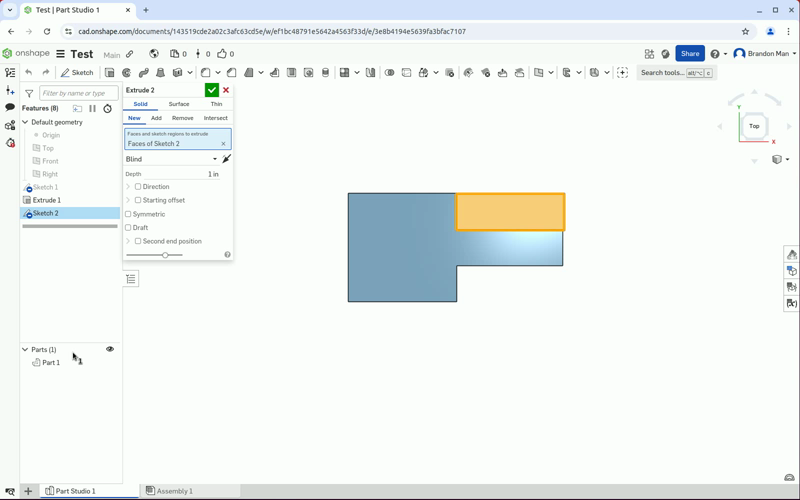
mouse_move(143, 106)
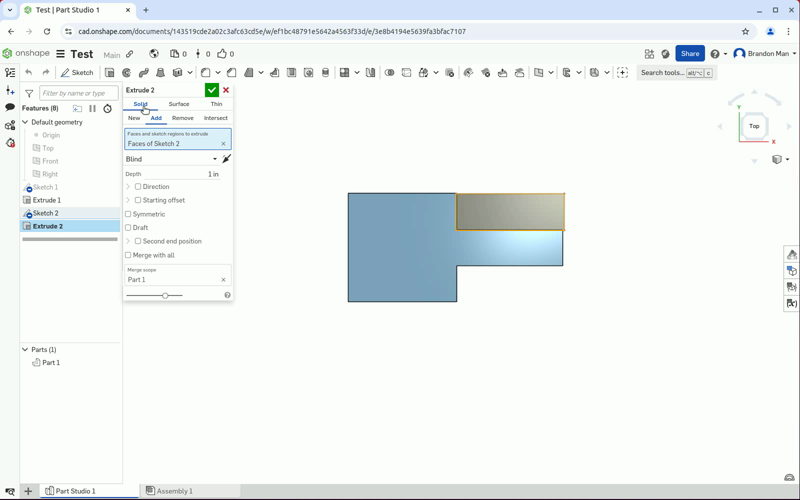
click(143, 106)
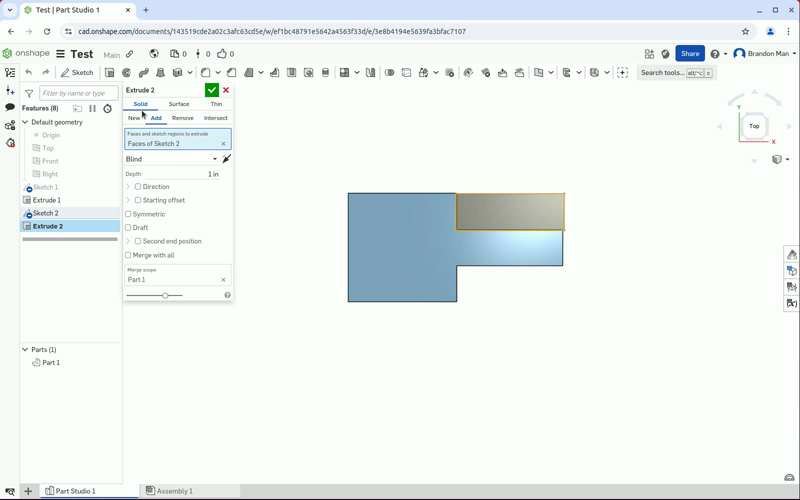
mouse_move(137, 120)
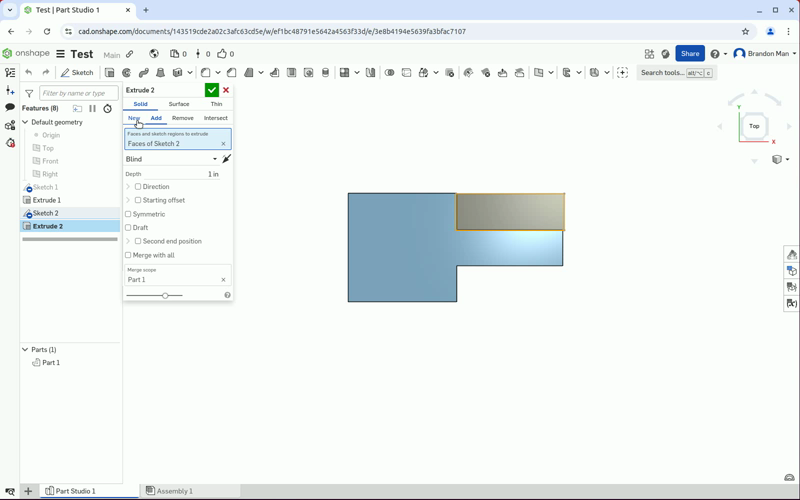
click(137, 120)
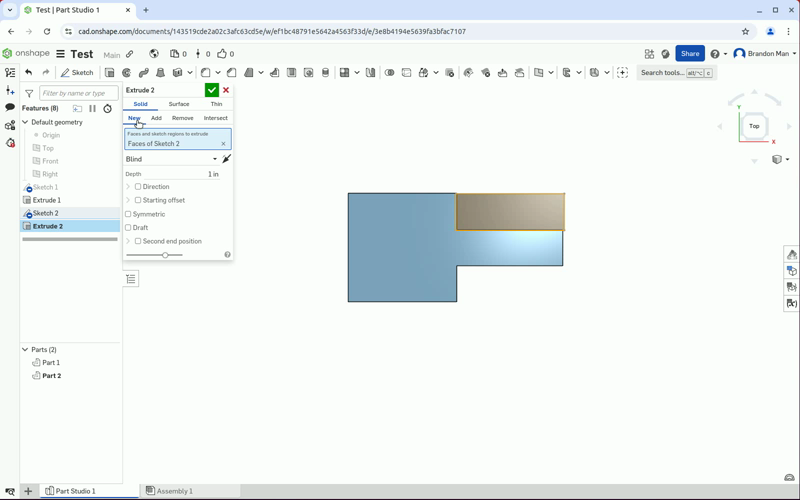
key(tab, 4)
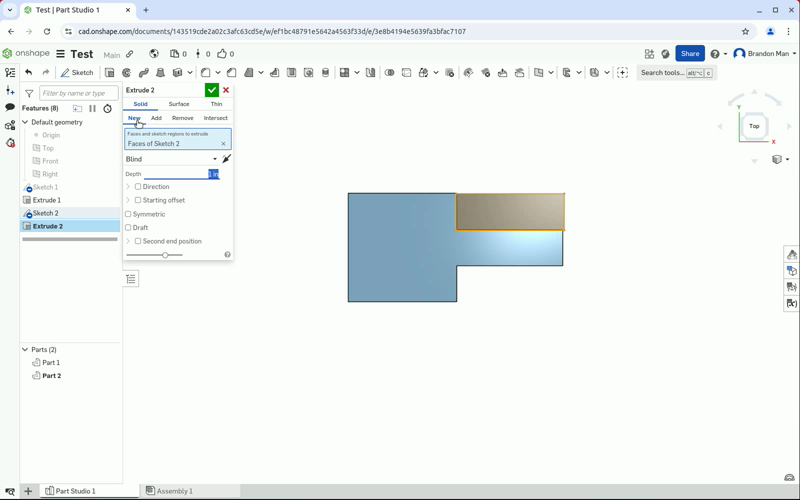
text(7.462)
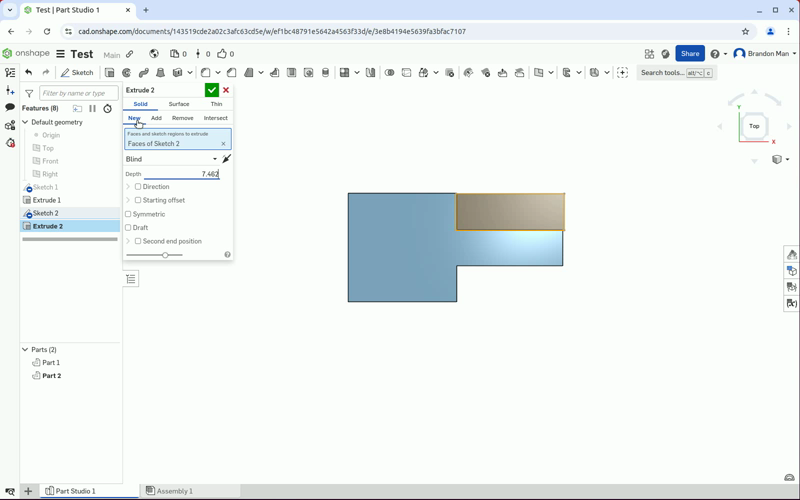
key(enter)
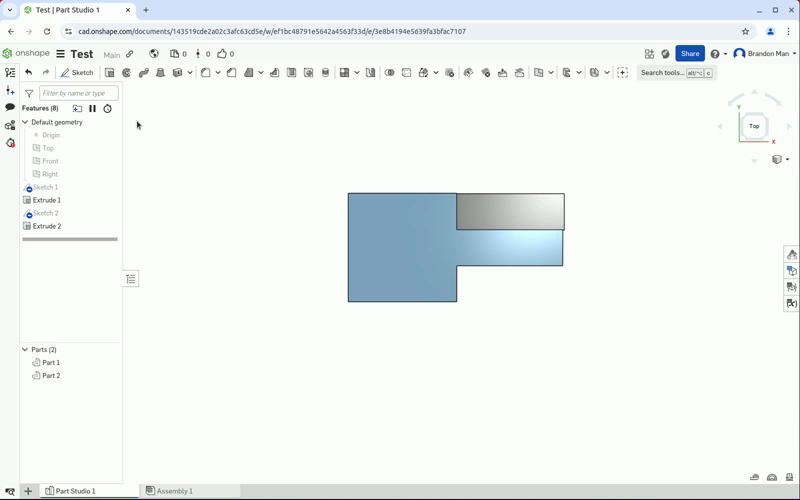
key(shift+h)
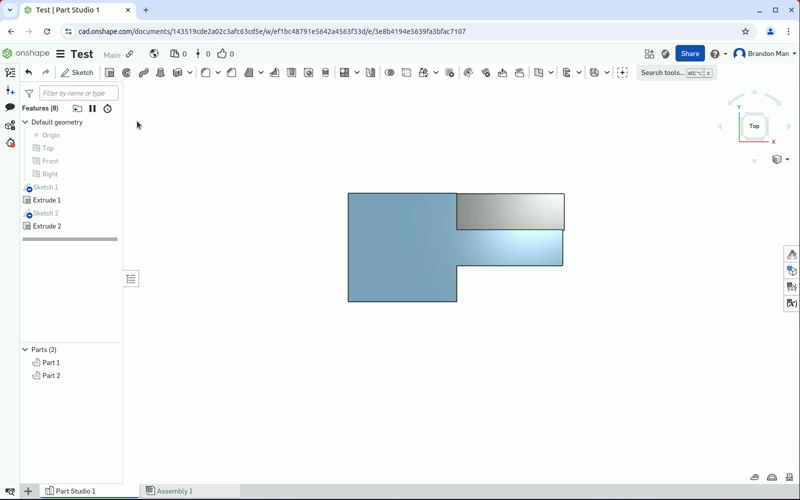
key(shift+h)
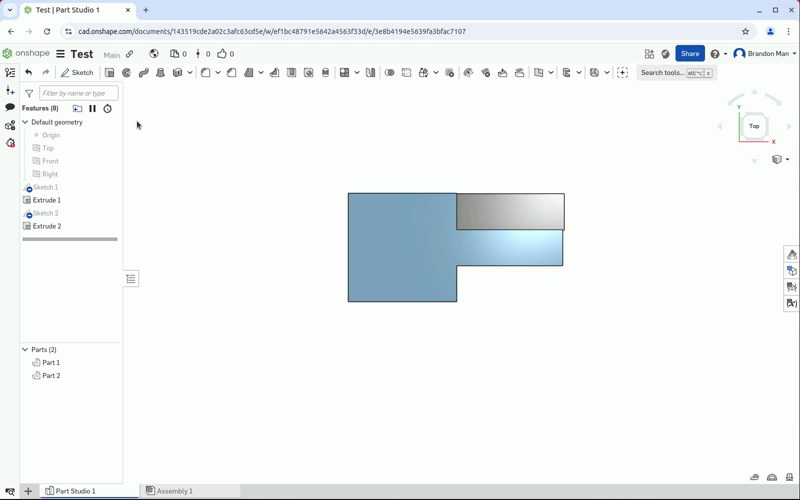
mouse_move(73, 189)
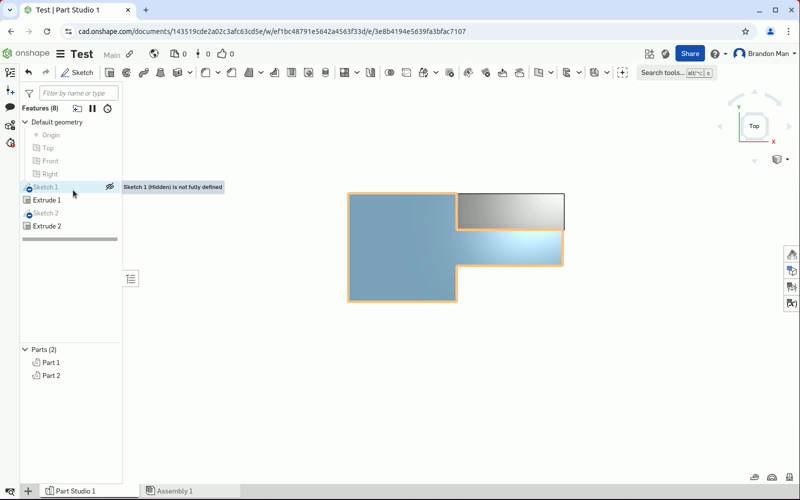
click(73, 189)
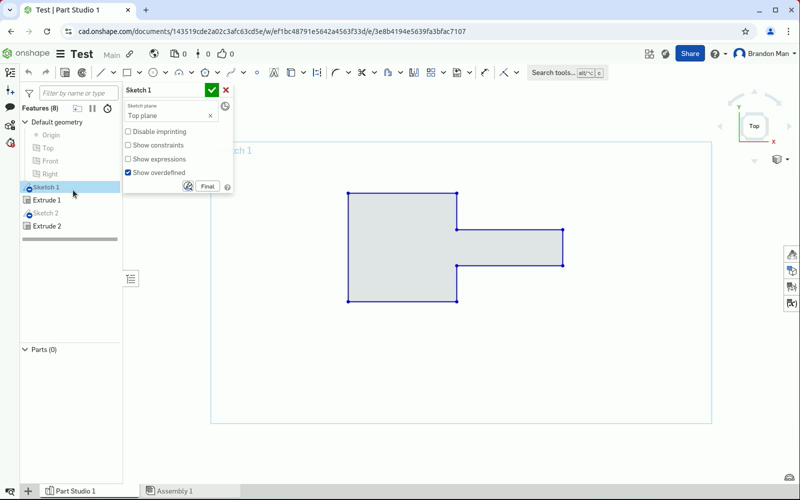
mouse_move(229, 92)
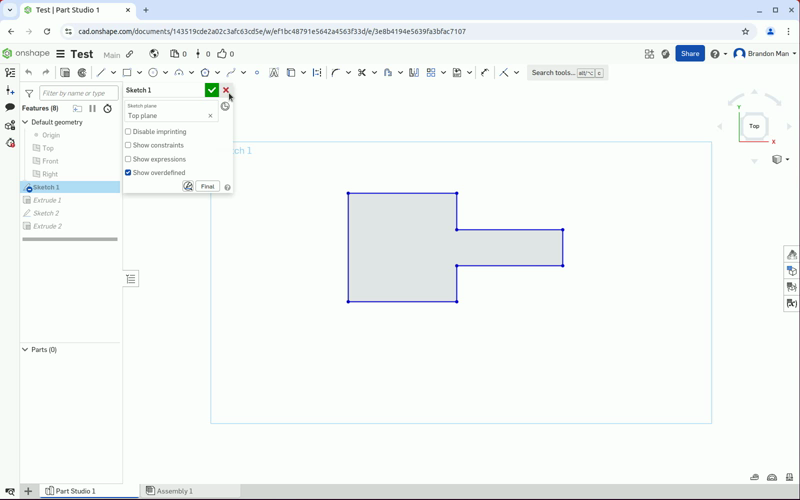
click(229, 92)
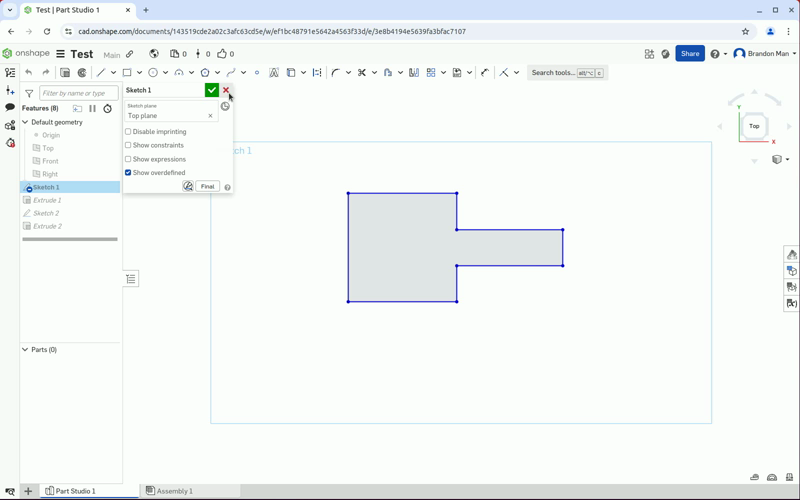
key(shift+s)
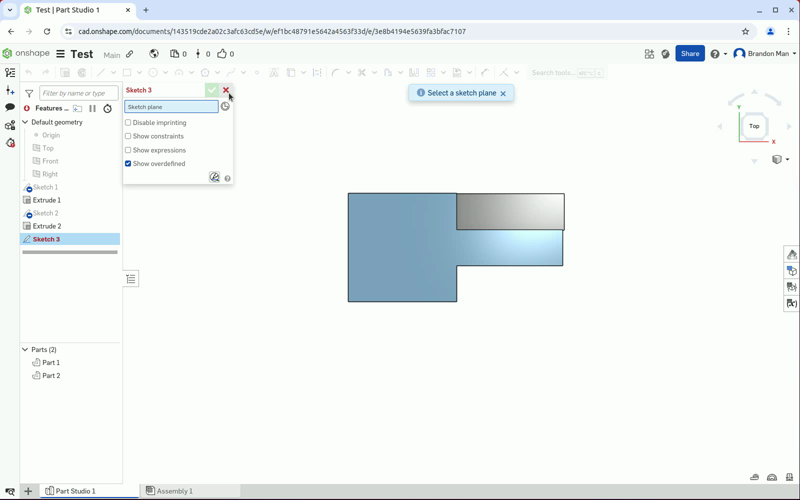
mouse_move(73, 150)
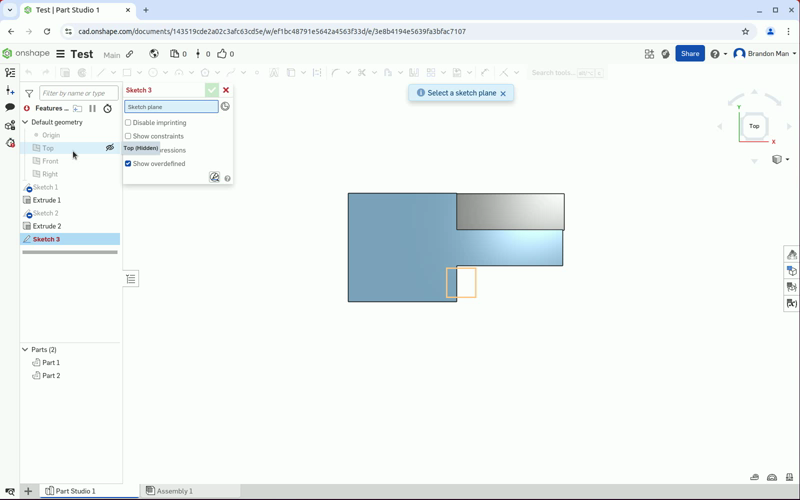
click(73, 150)
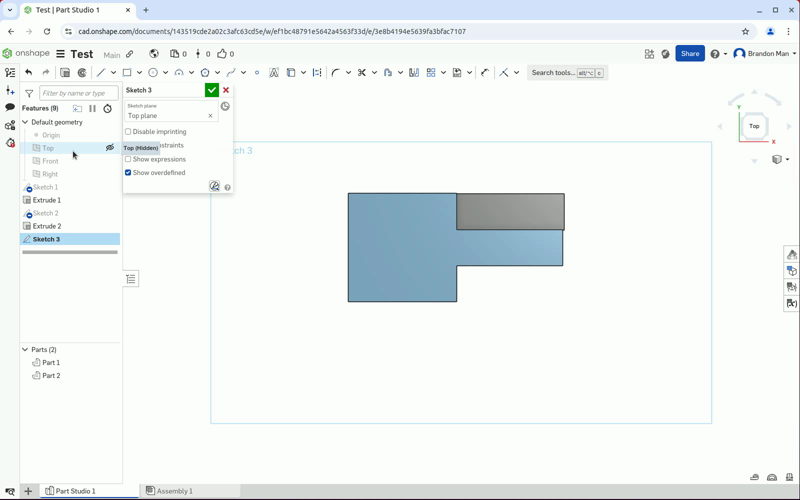
mouse_move(73, 352)
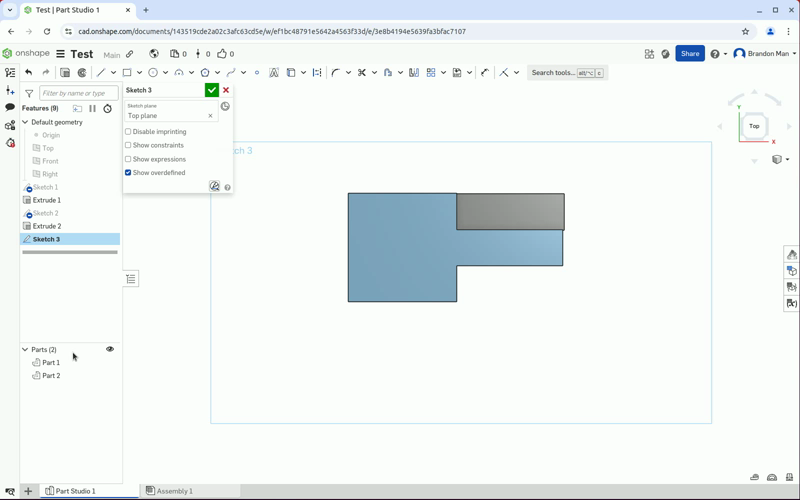
key(y)
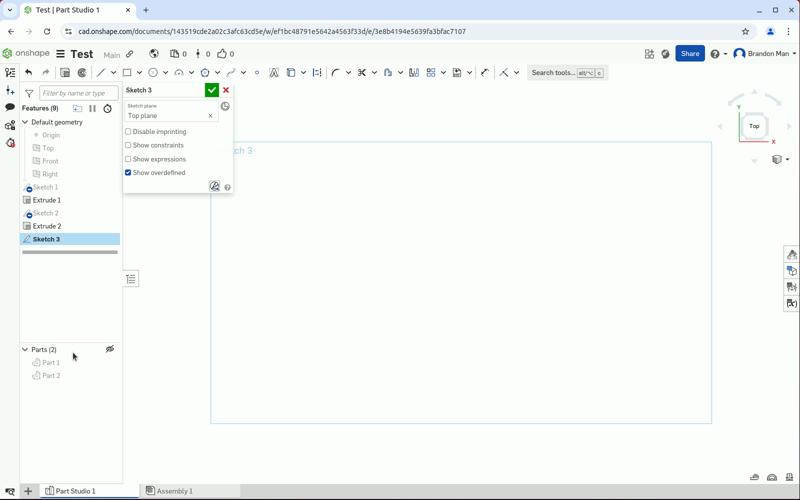
key(l)
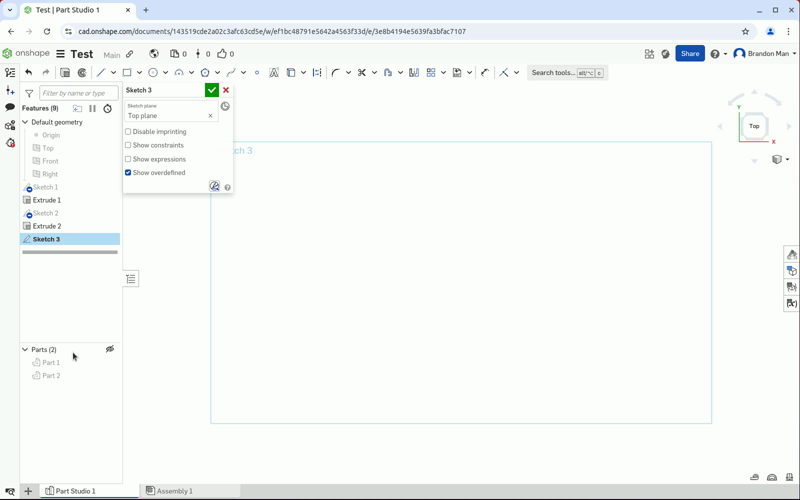
key_down(shift)
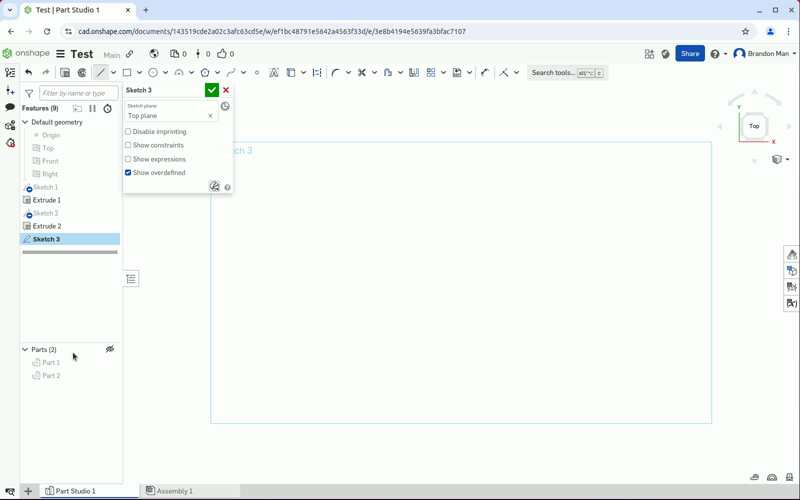
mouse_move(456, 301)
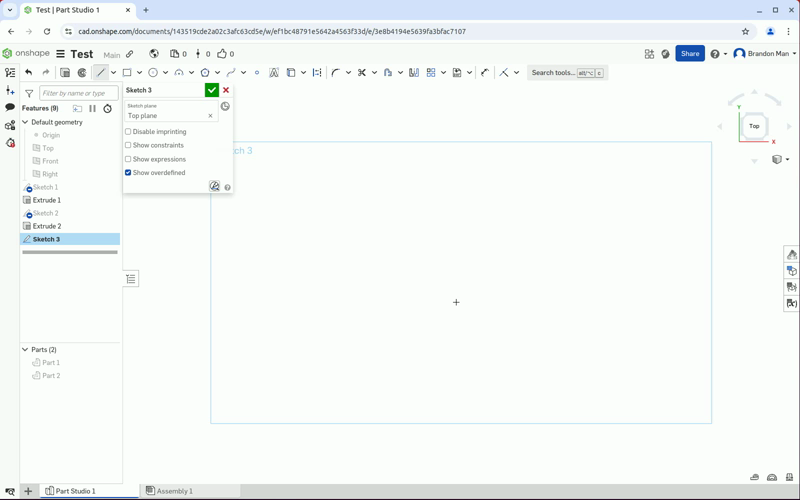
click(456, 301)
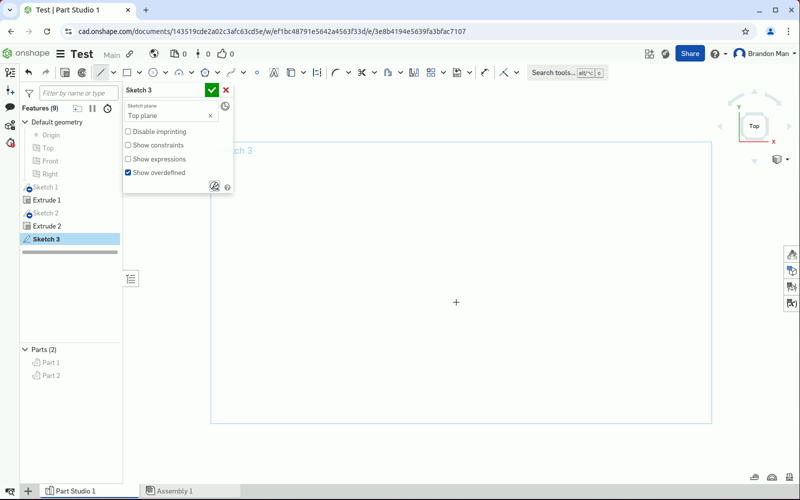
key_up(shift)
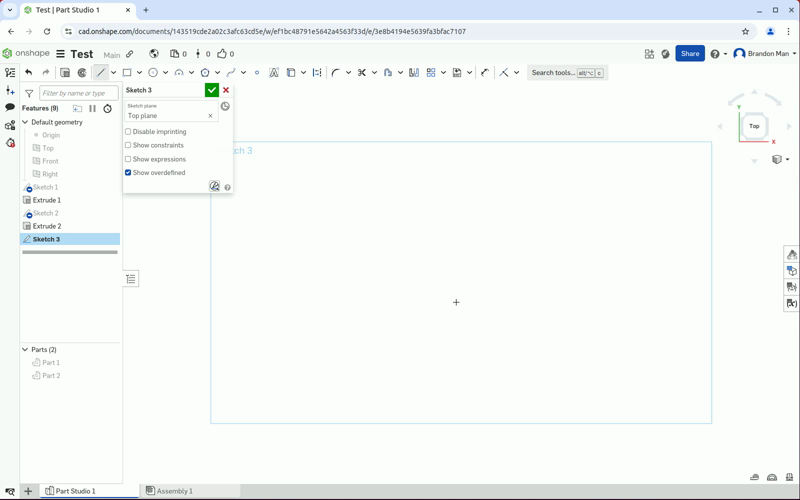
key_down(shift)
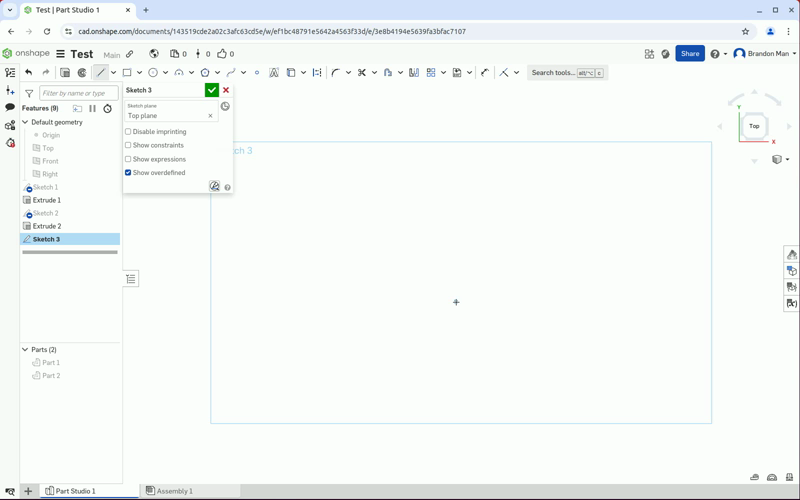
mouse_move(564, 301)
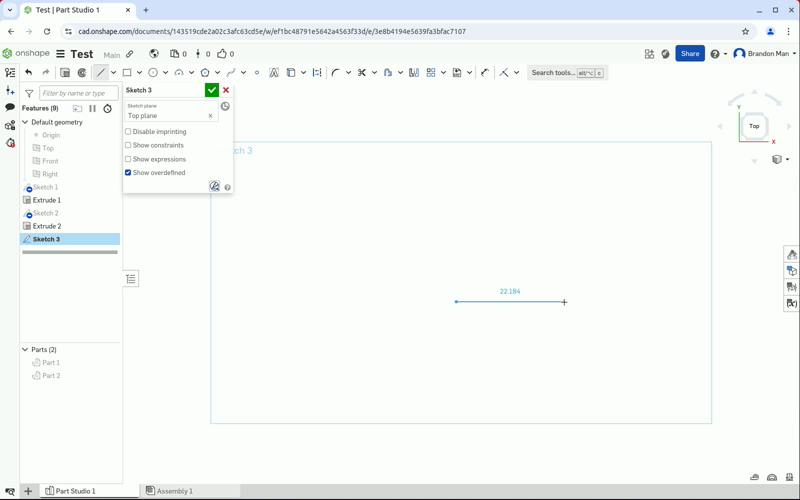
click(564, 301)
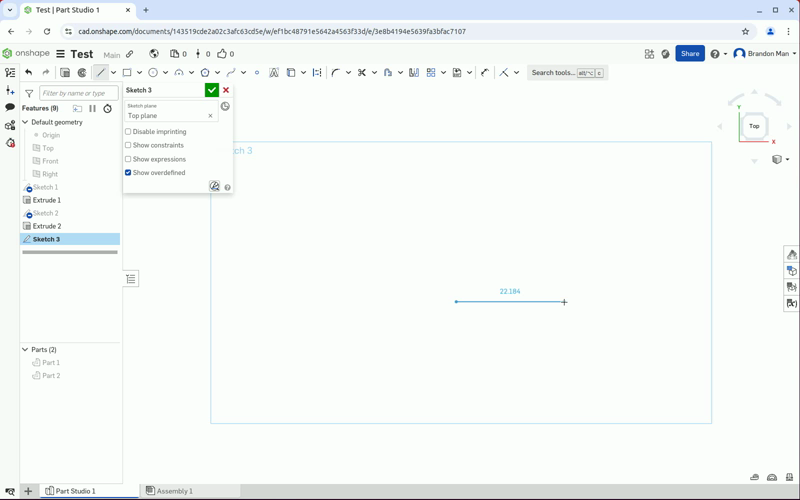
key_up(shift)
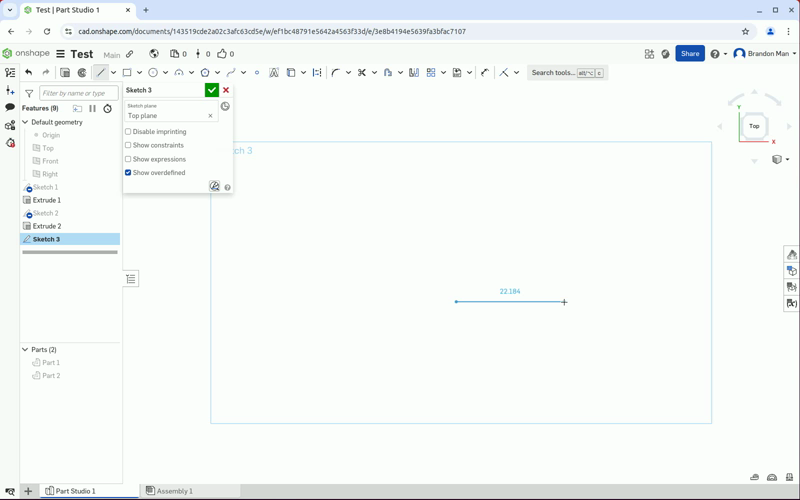
key_down(shift)
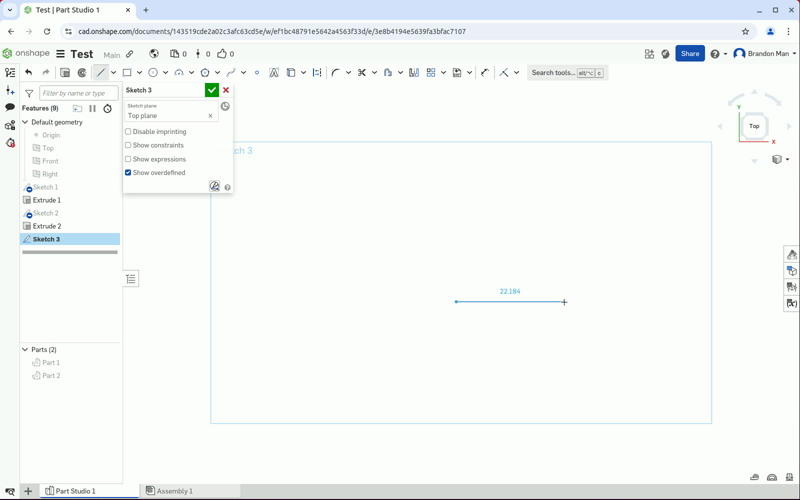
mouse_move(589, 301)
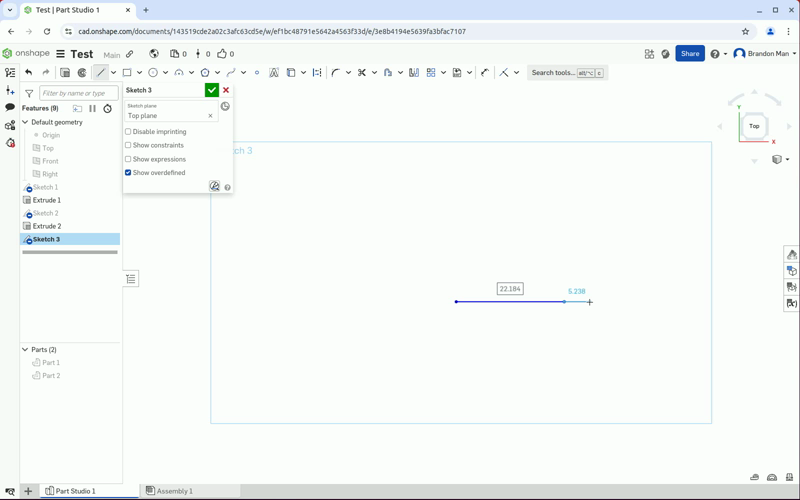
mouse_move(564, 265)
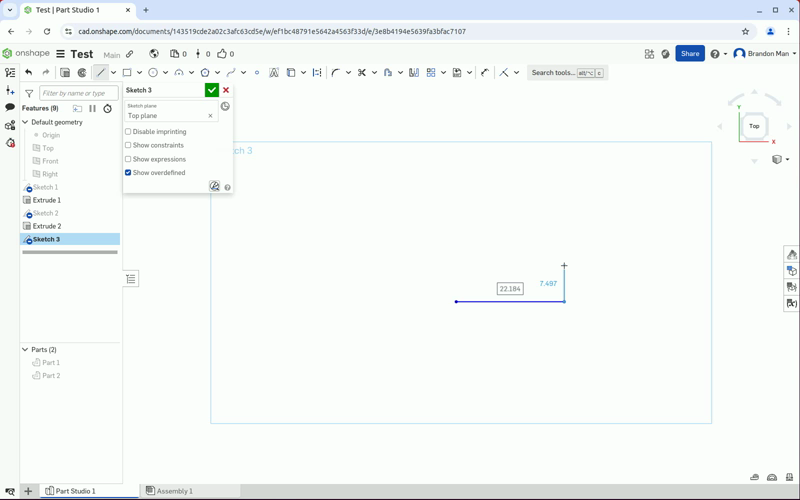
click(564, 265)
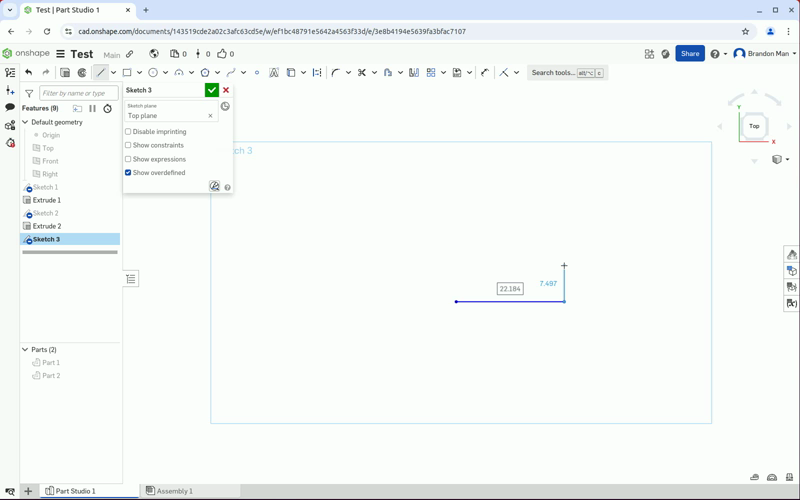
key_up(shift)
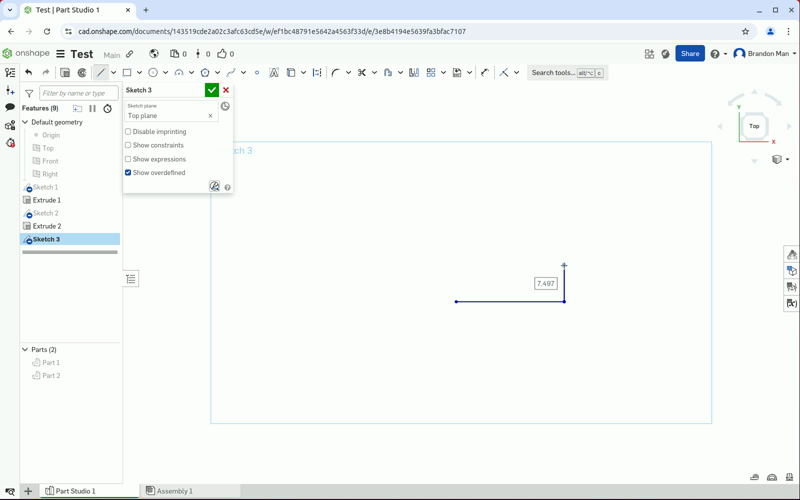
key_down(shift)
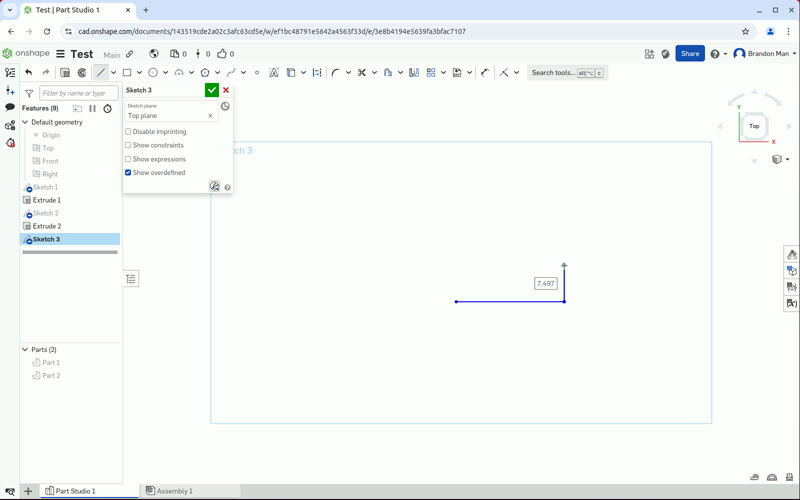
mouse_move(456, 265)
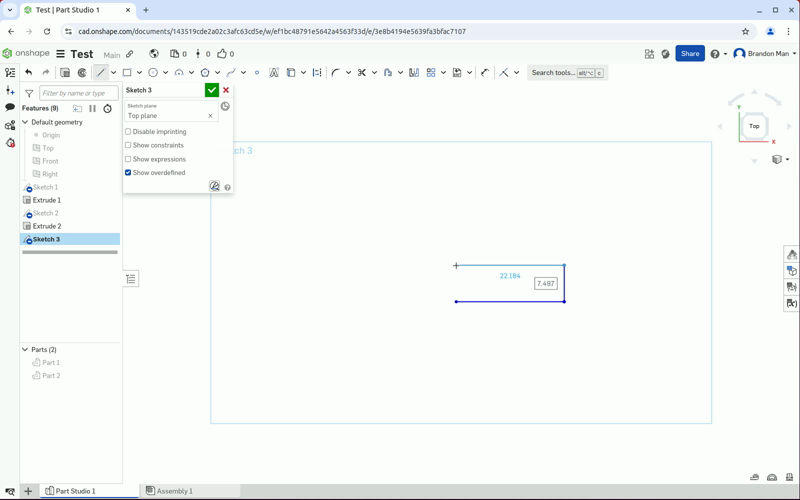
click(456, 265)
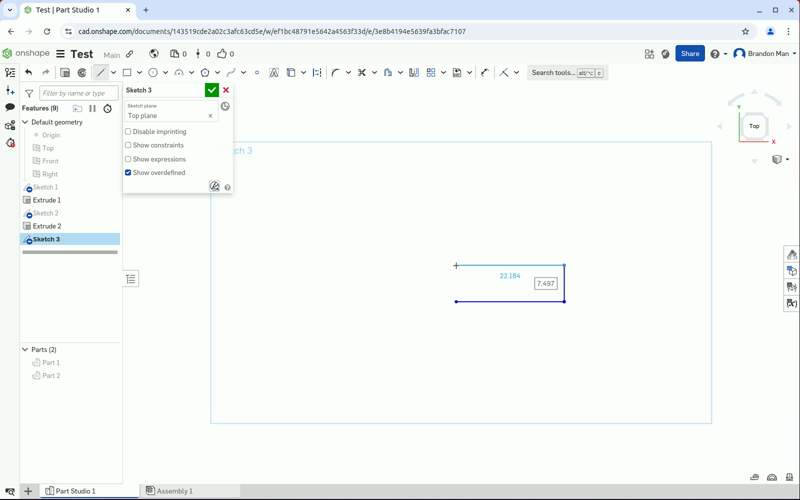
key_up(shift)
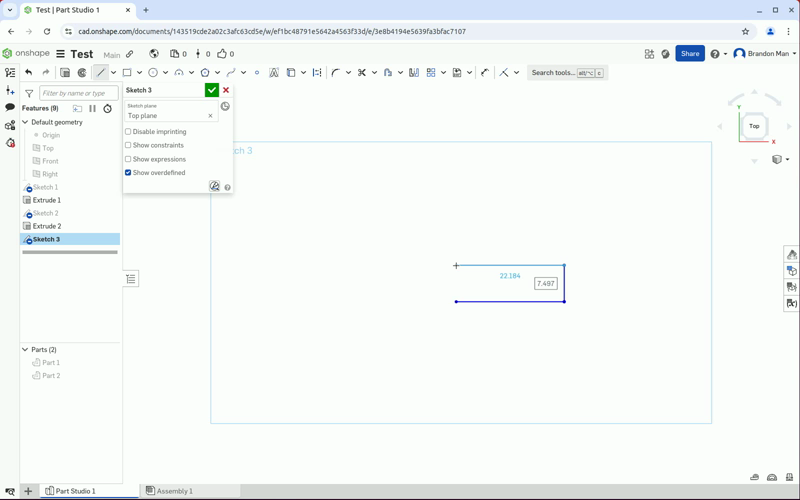
mouse_move(486, 265)
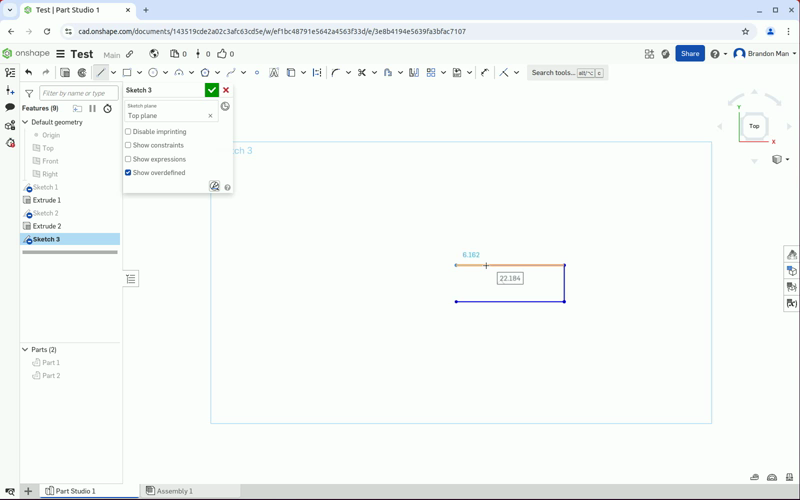
key_down(shift)
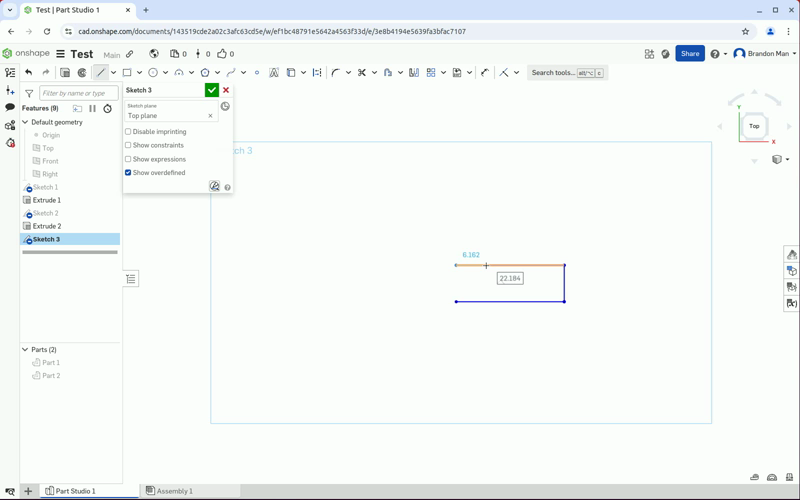
mouse_move(456, 301)
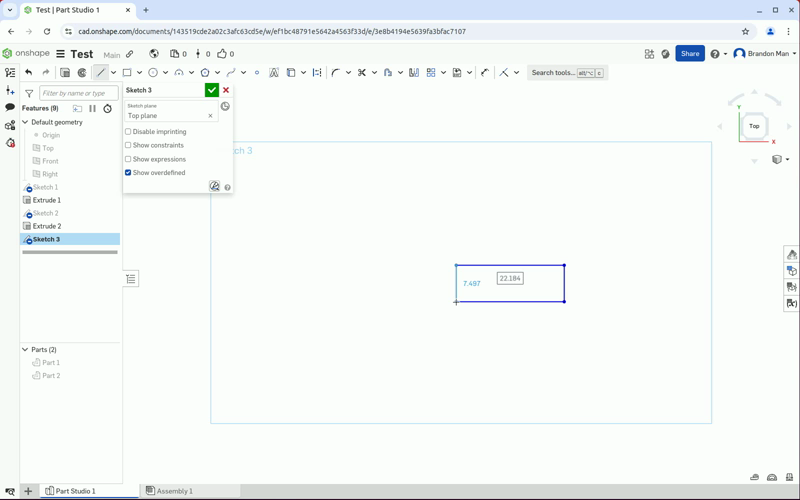
key_up(shift)
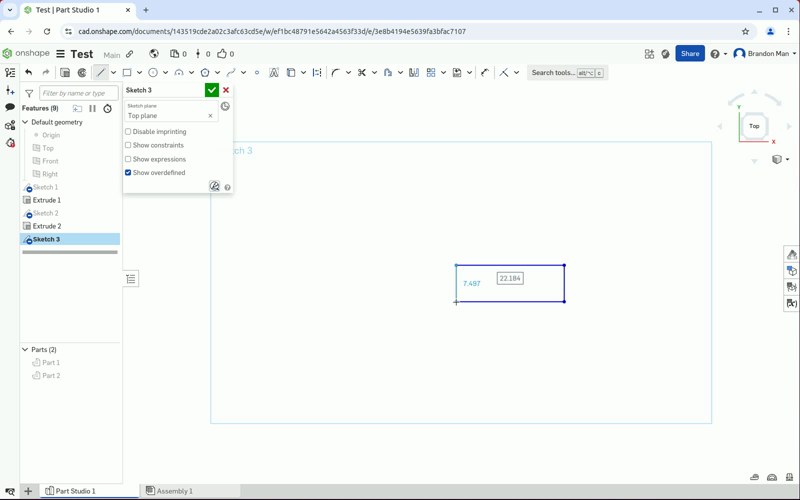
click(456, 301)
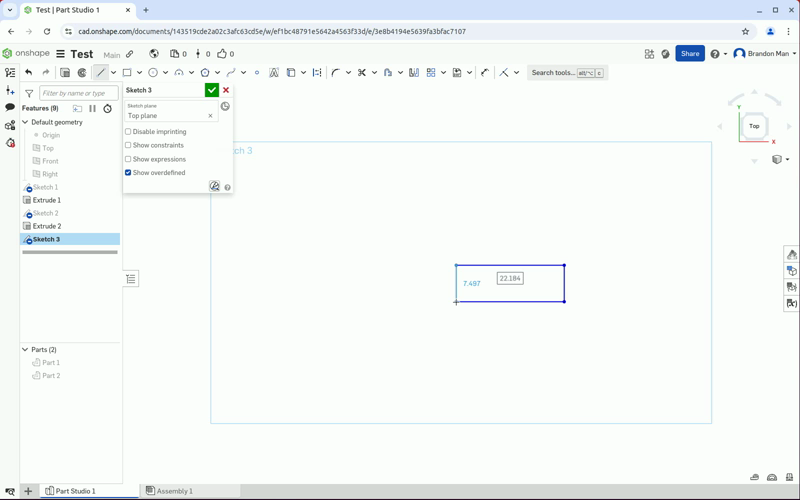
key(esc)
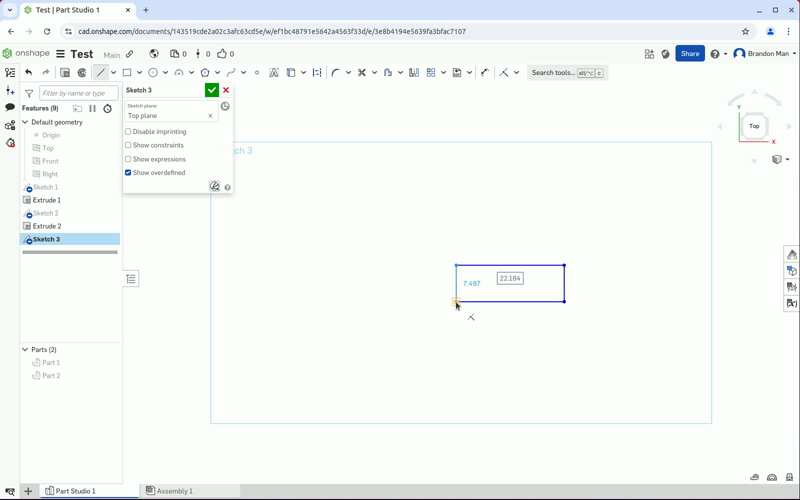
mouse_move(495, 282)
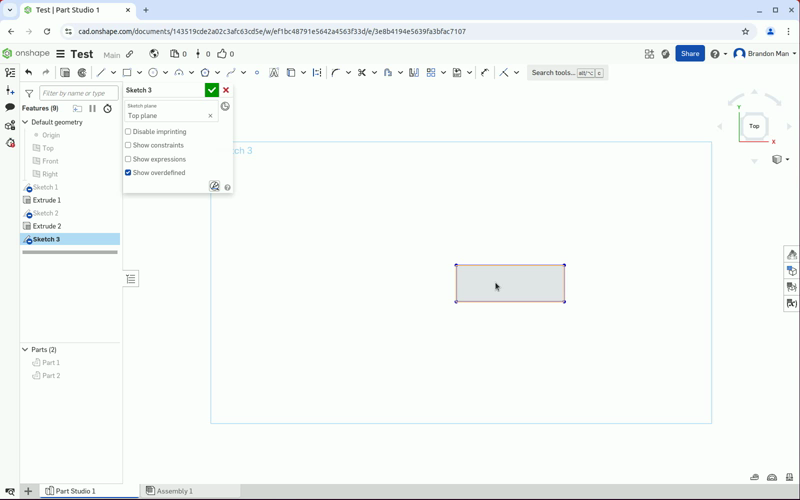
click(495, 282)
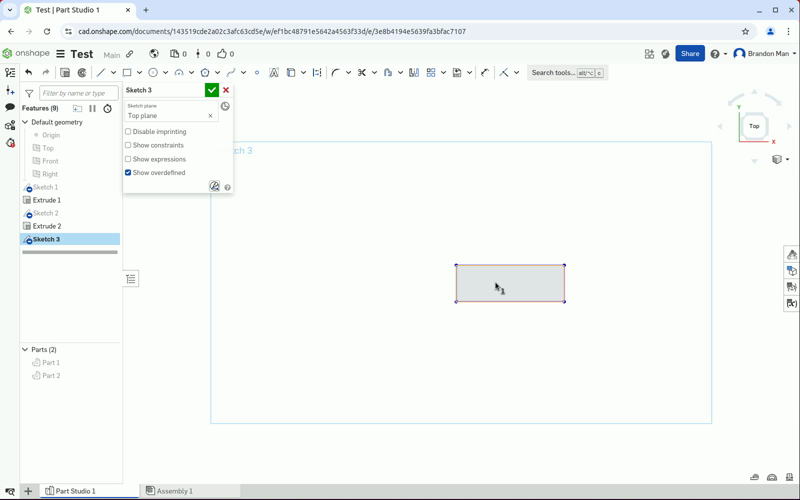
mouse_move(73, 352)
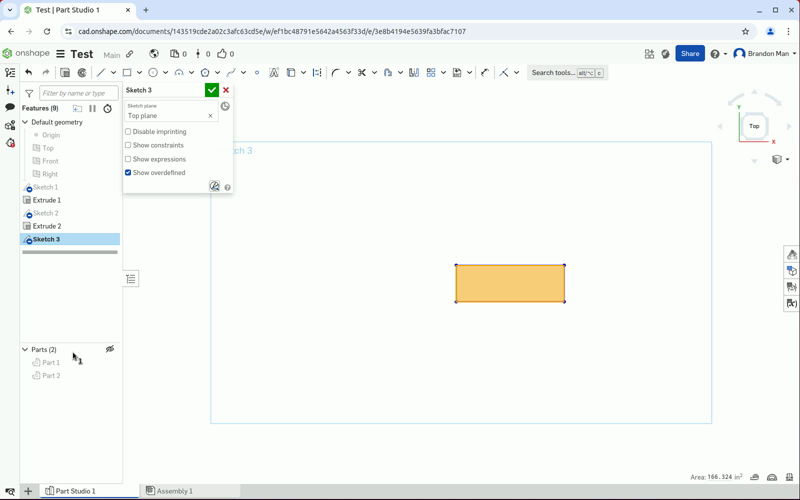
key(shift+y)
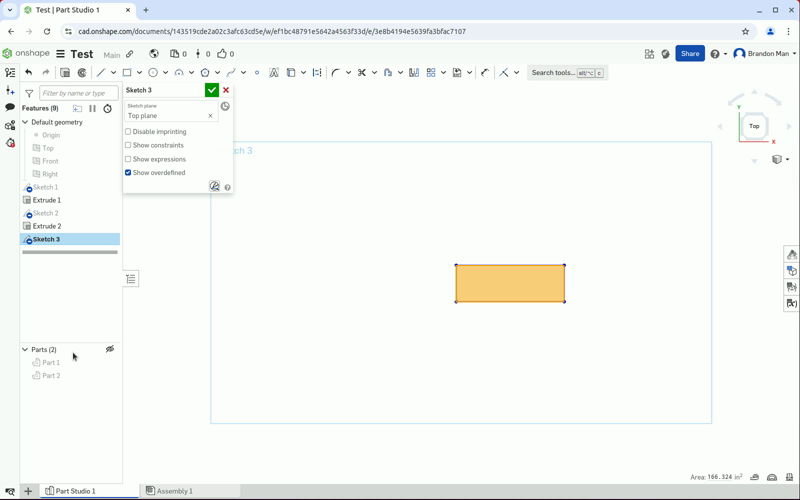
key(shift+e)
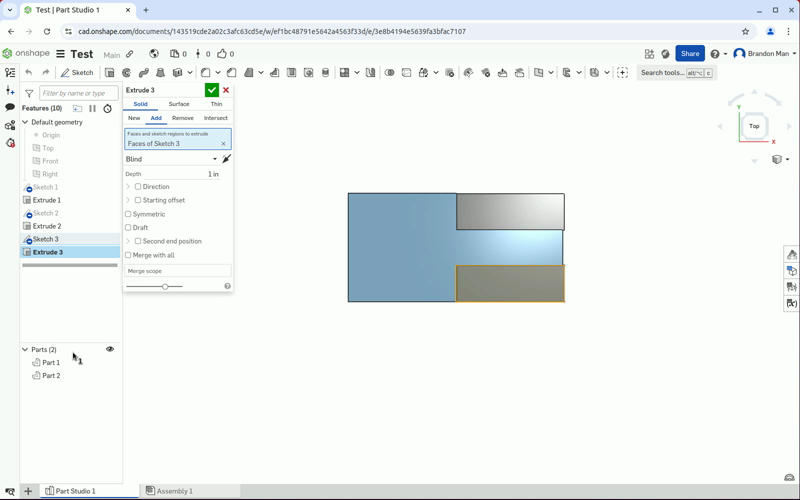
mouse_move(143, 106)
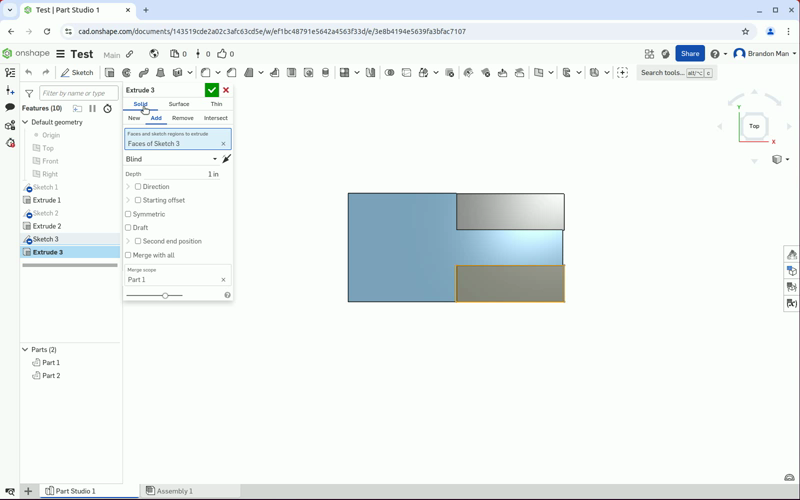
click(143, 106)
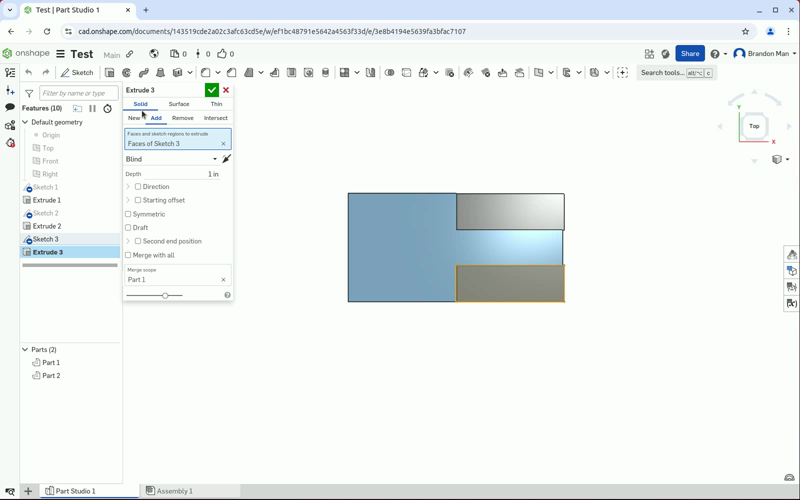
mouse_move(137, 120)
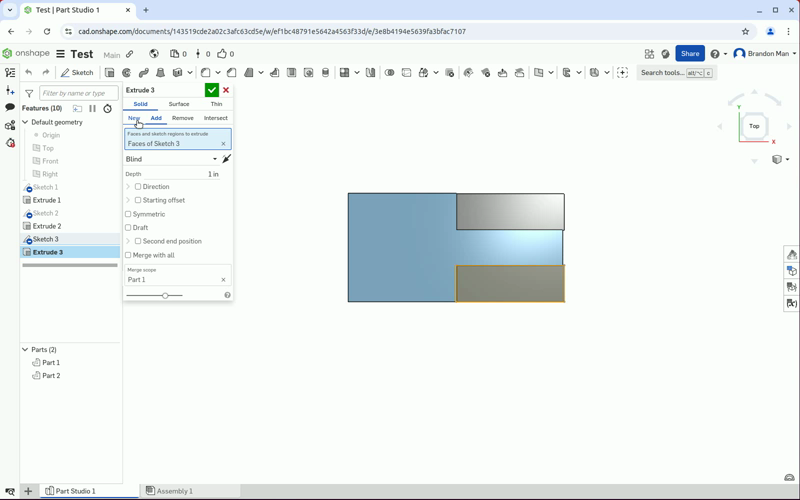
click(137, 120)
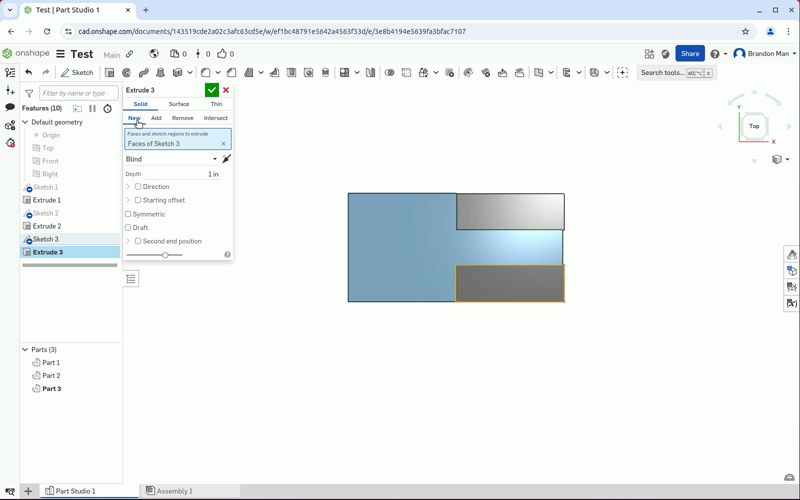
key(tab, 4)
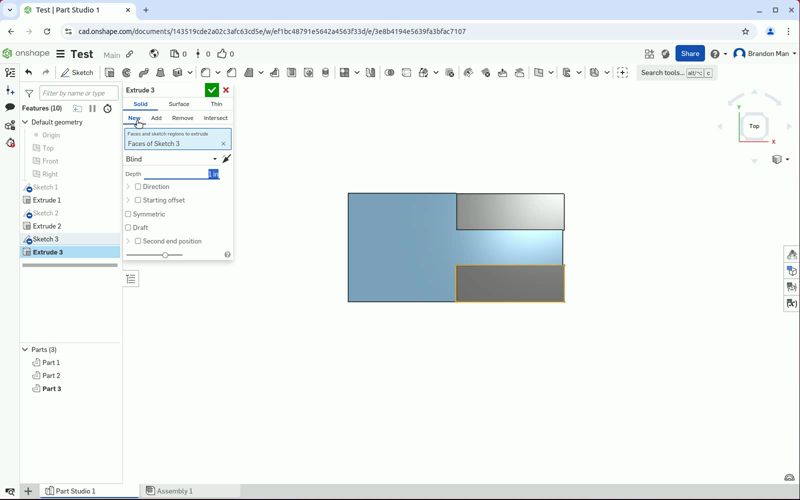
text(7.462)
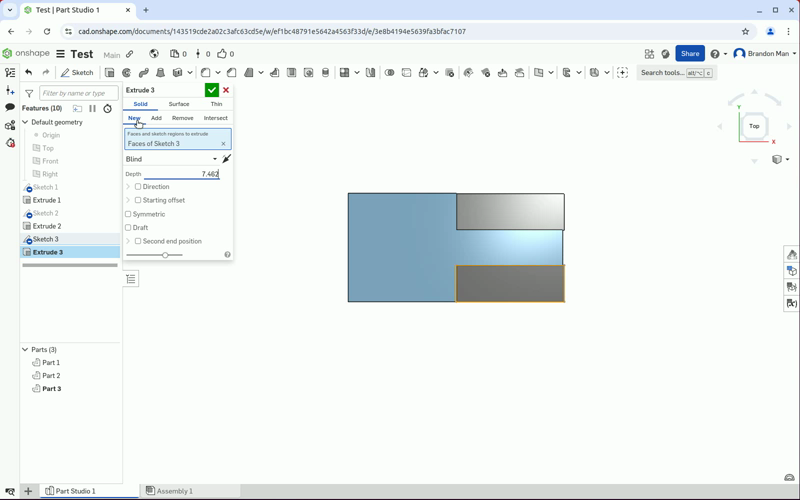
key(enter)
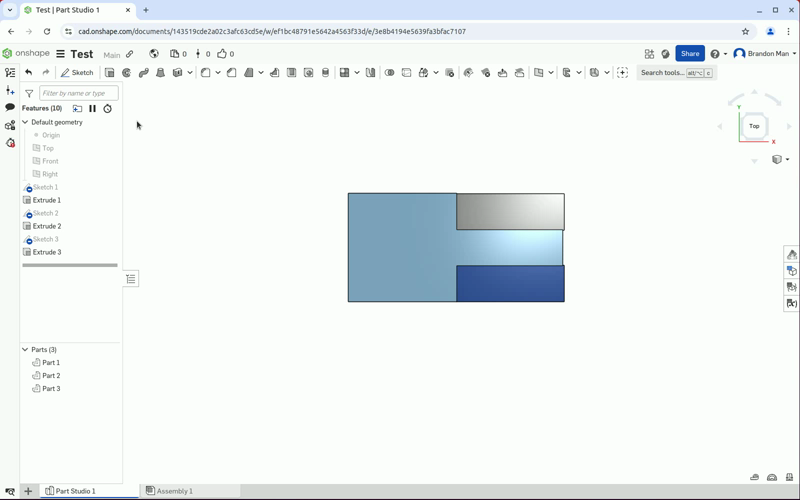
key(shift+h)
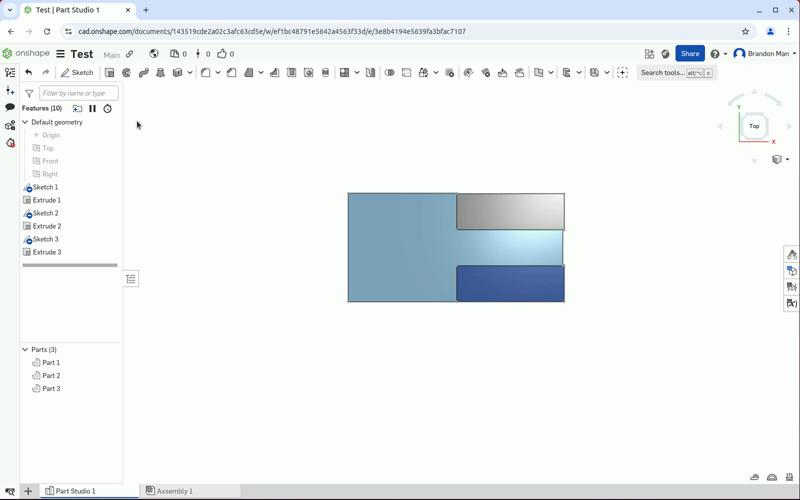
key(shift+h)
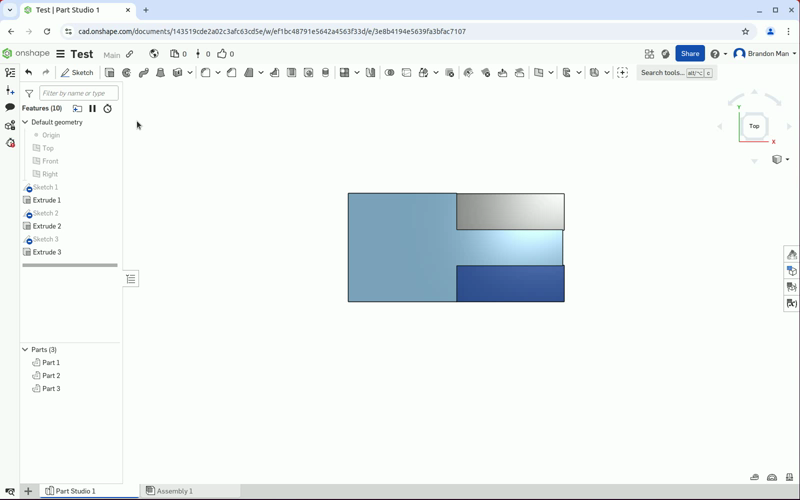
mouse_move(73, 189)
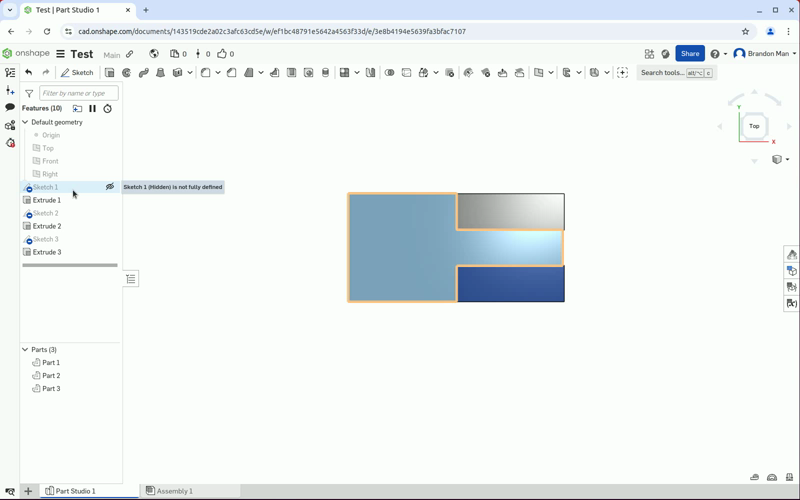
click(73, 189)
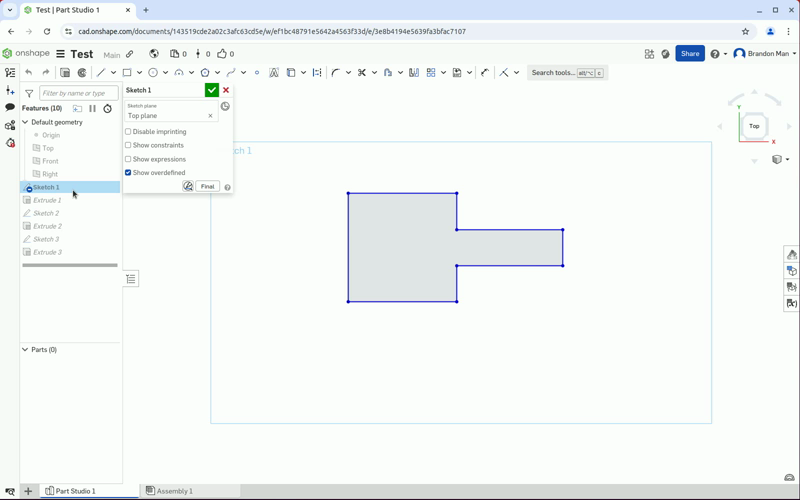
mouse_move(229, 92)
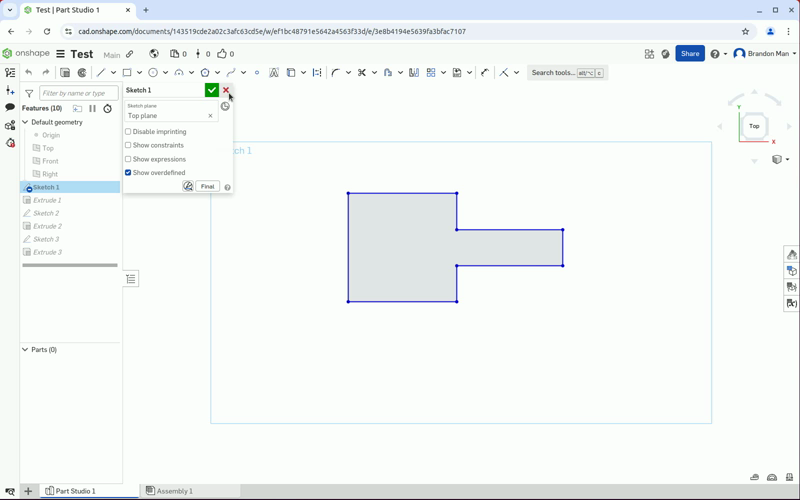
click(229, 92)
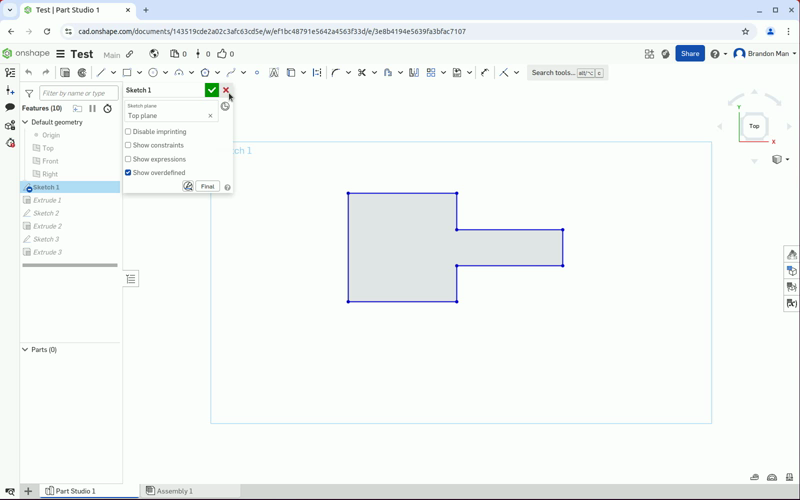
key(shift+s)
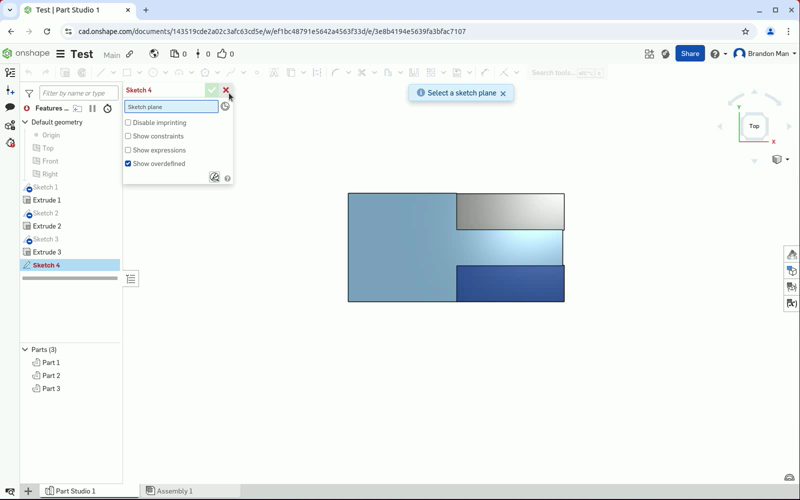
mouse_move(73, 150)
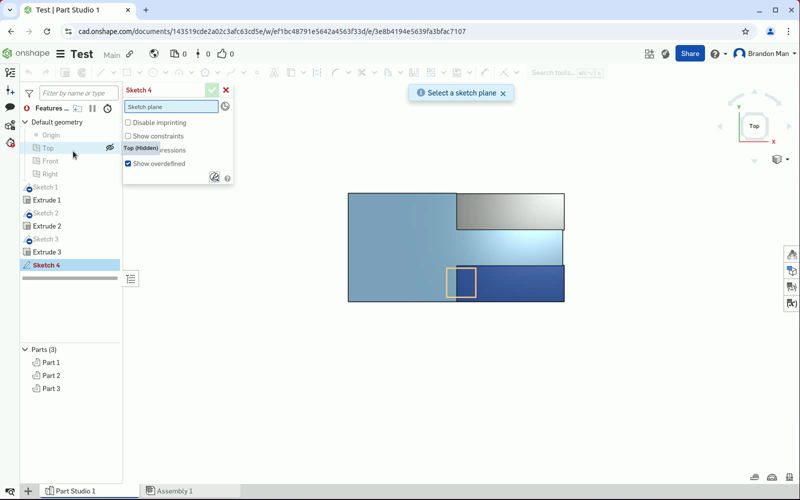
click(73, 150)
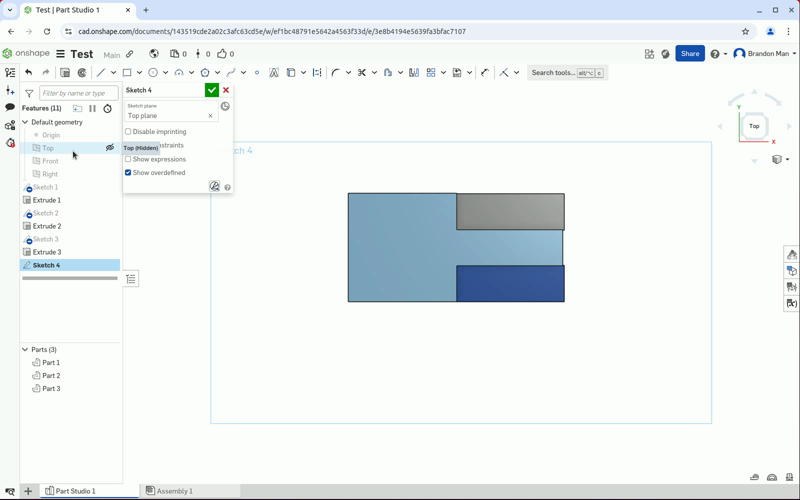
mouse_move(73, 352)
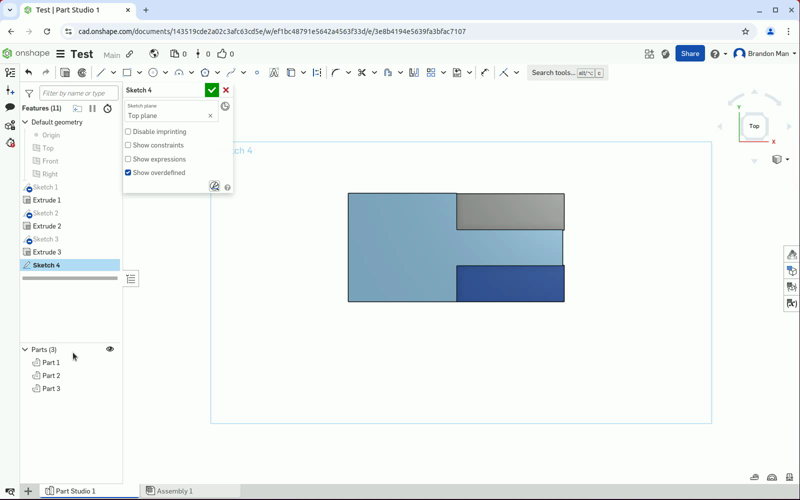
key(y)
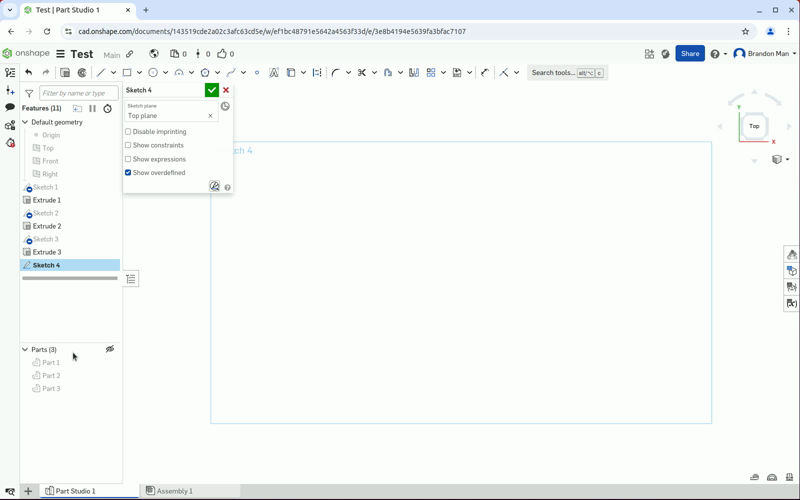
key(l)
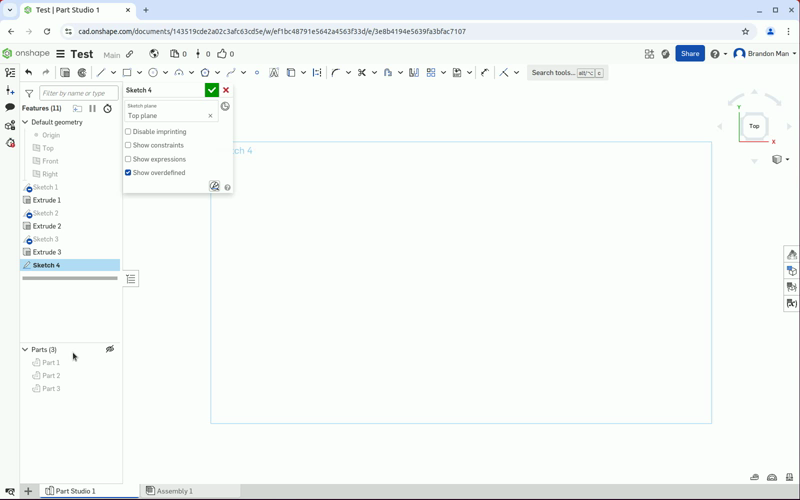
key_down(shift)
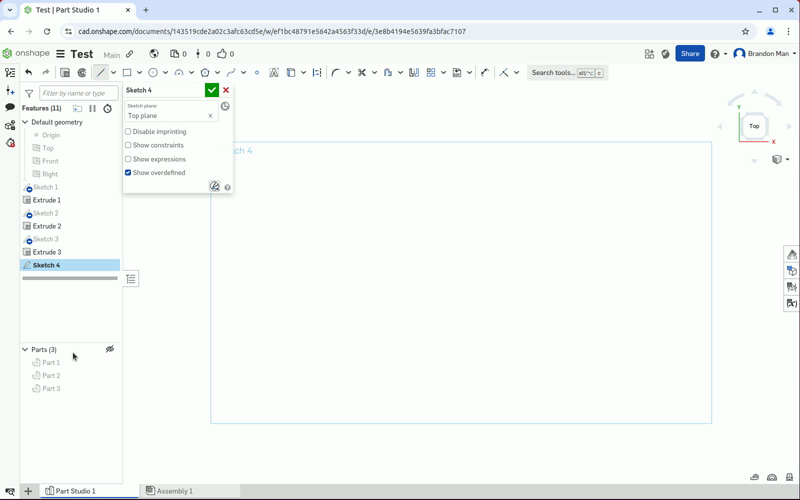
mouse_move(348, 301)
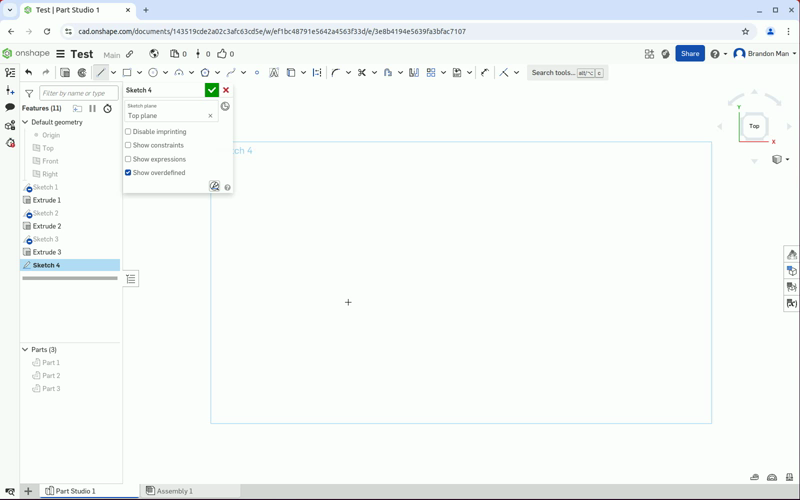
click(348, 301)
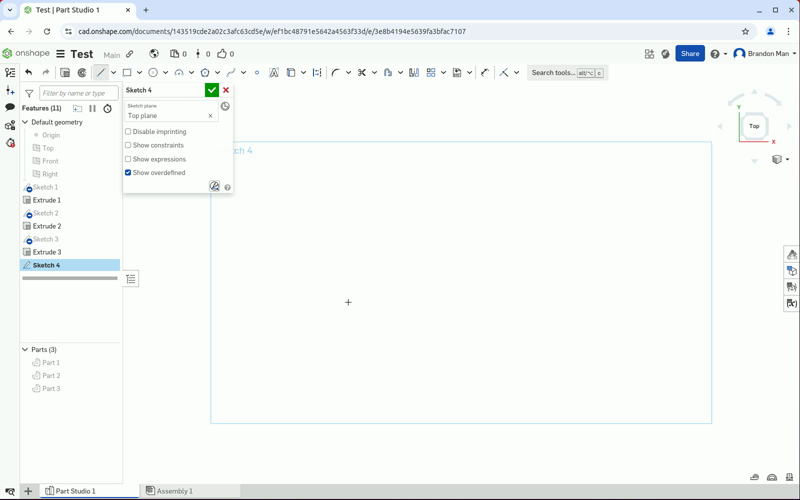
key_up(shift)
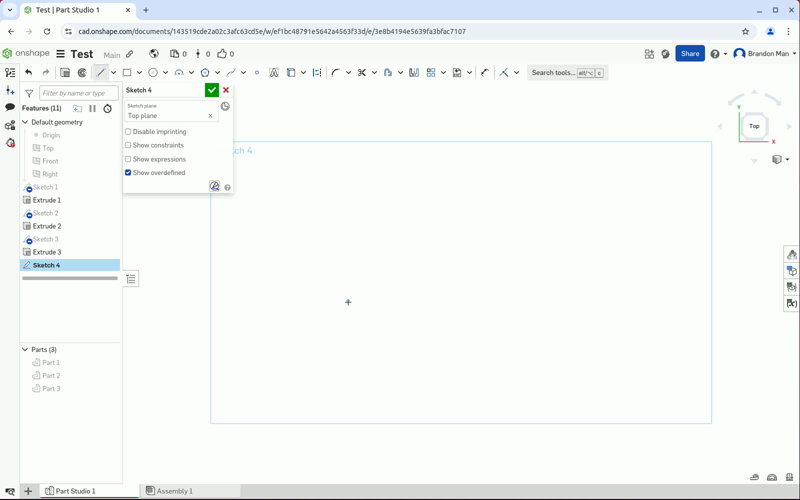
key_down(shift)
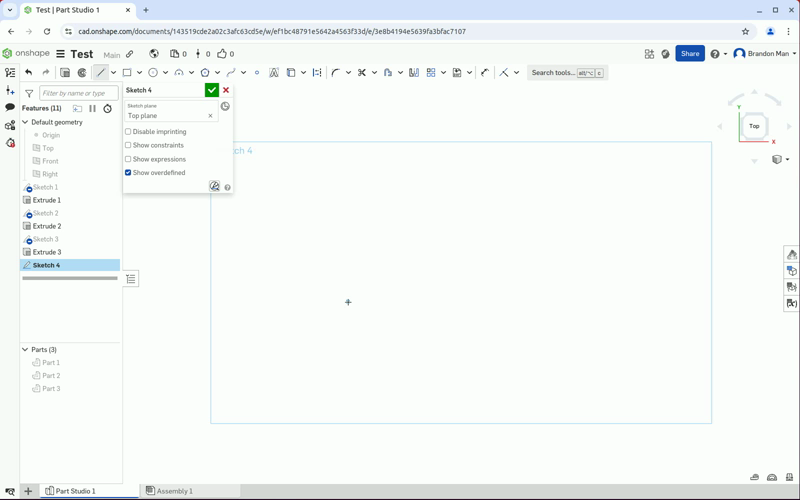
mouse_move(456, 301)
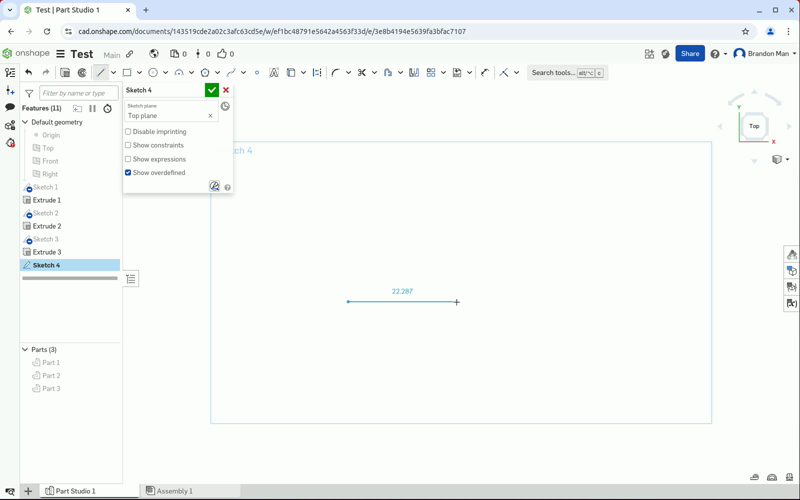
click(456, 301)
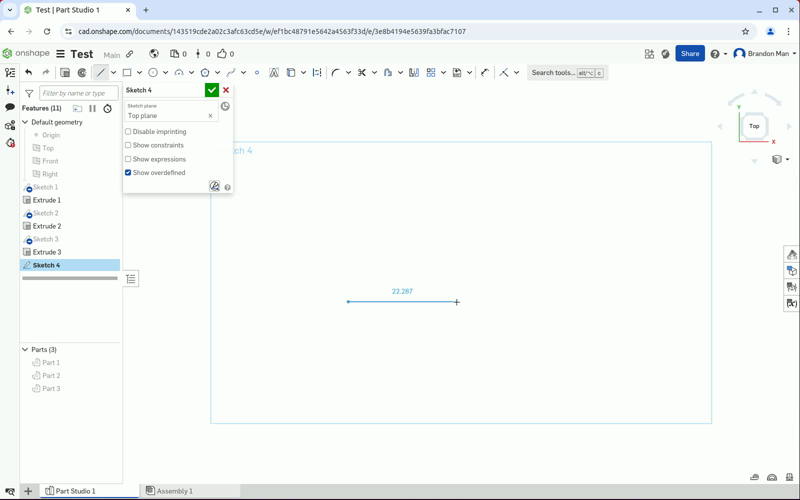
key_up(shift)
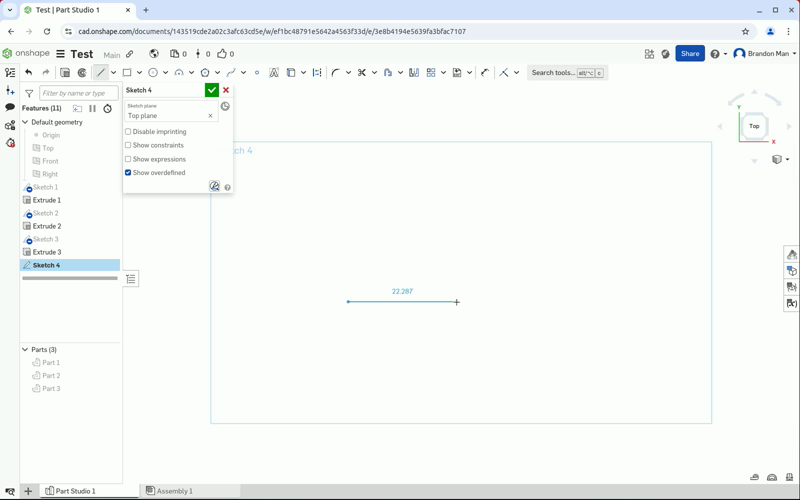
key_down(shift)
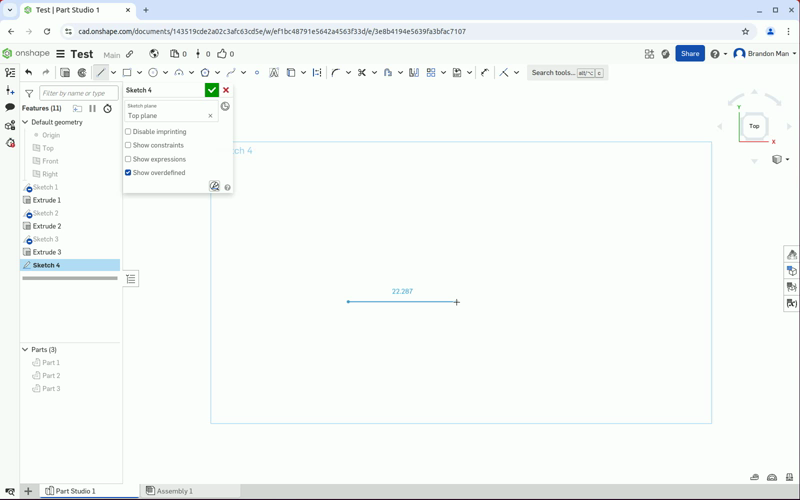
mouse_move(486, 301)
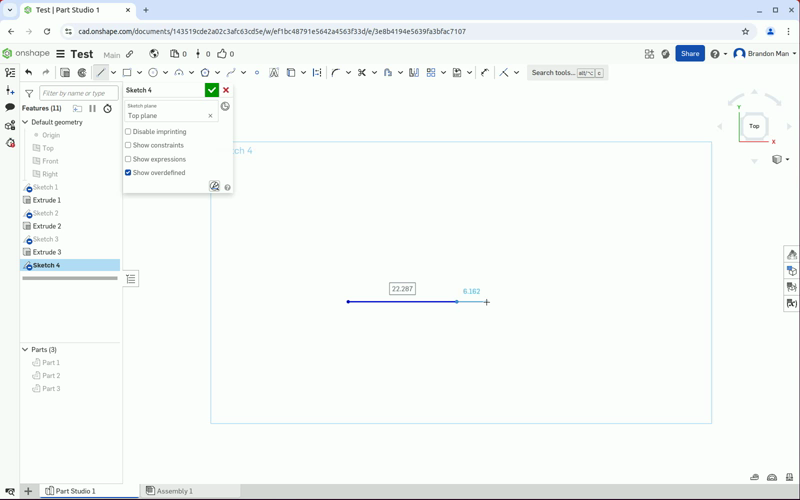
mouse_move(456, 265)
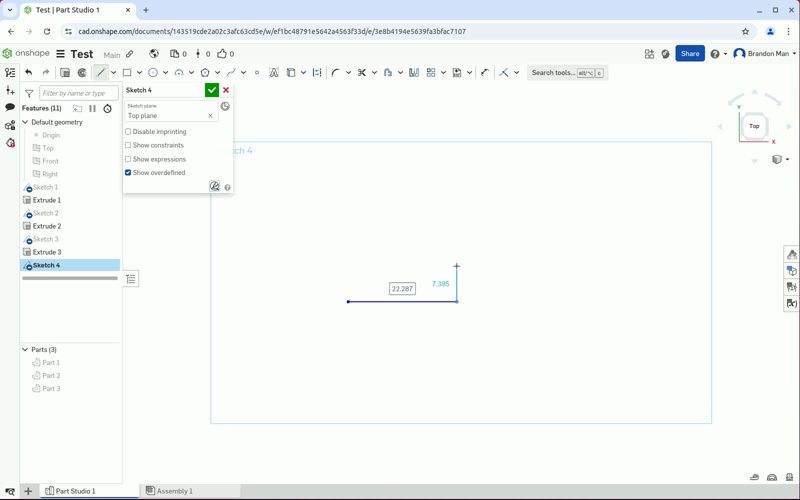
click(456, 265)
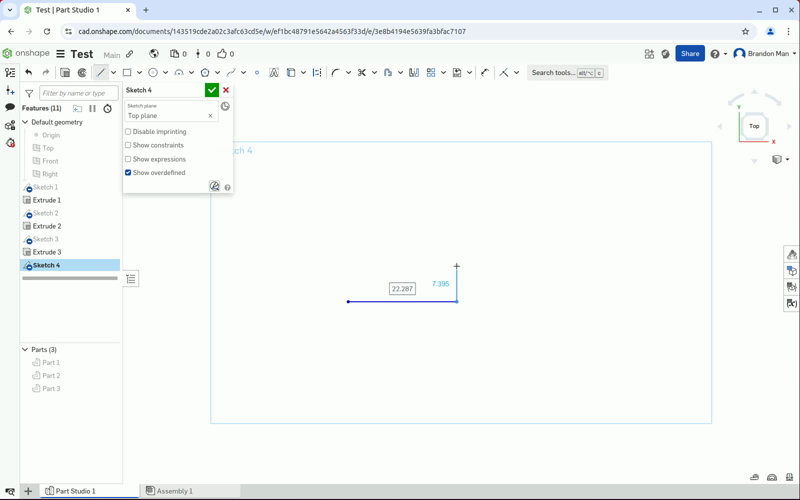
key_up(shift)
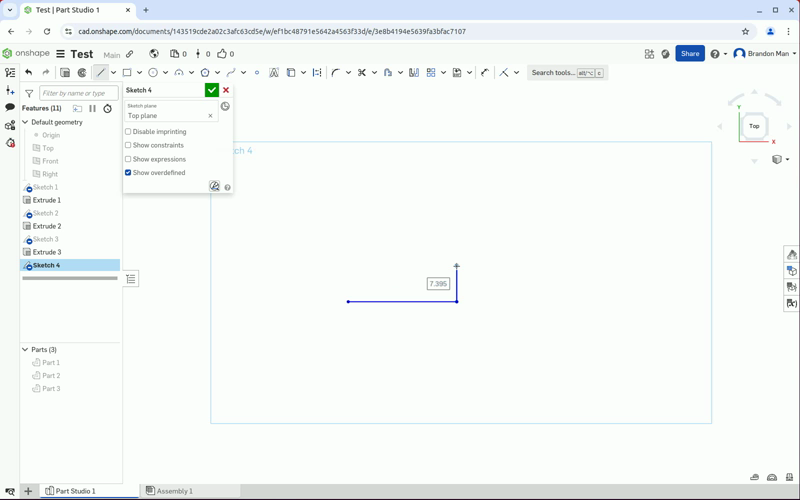
key_down(shift)
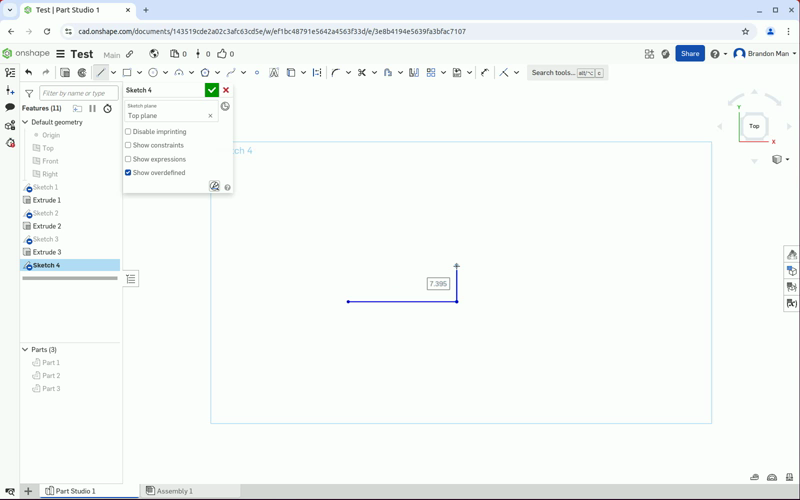
mouse_move(562, 265)
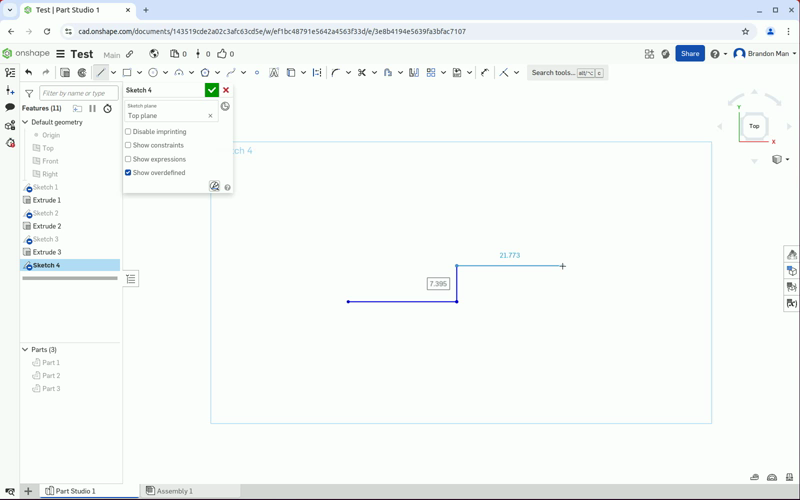
click(562, 265)
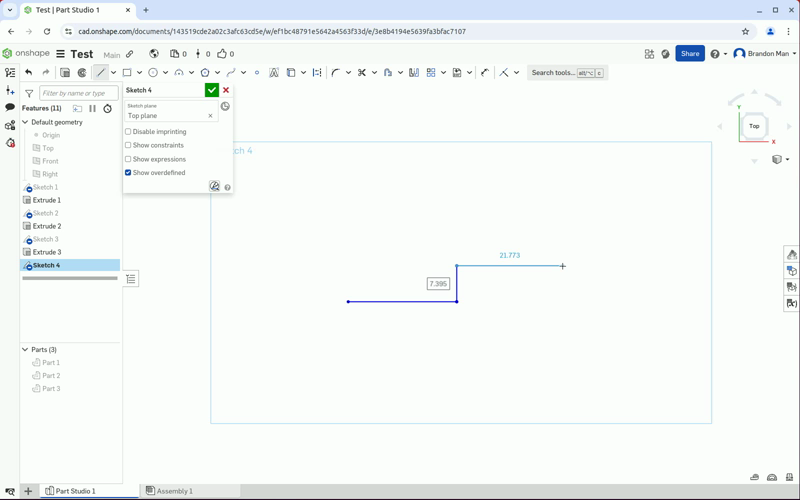
key_up(shift)
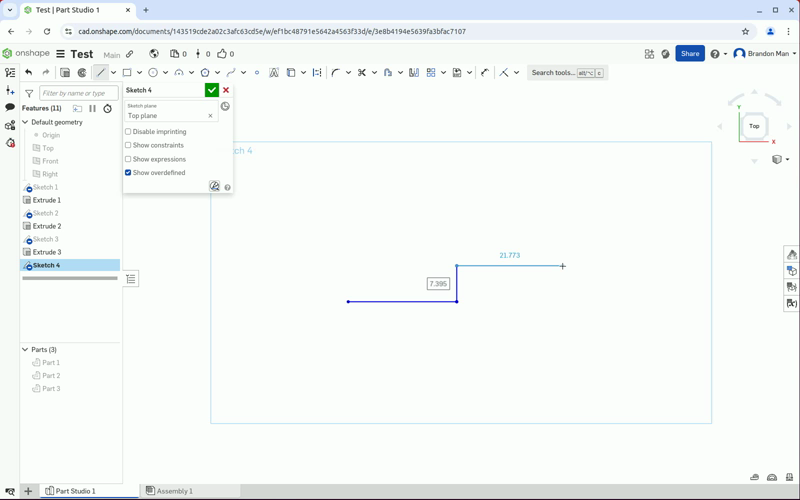
key_down(shift)
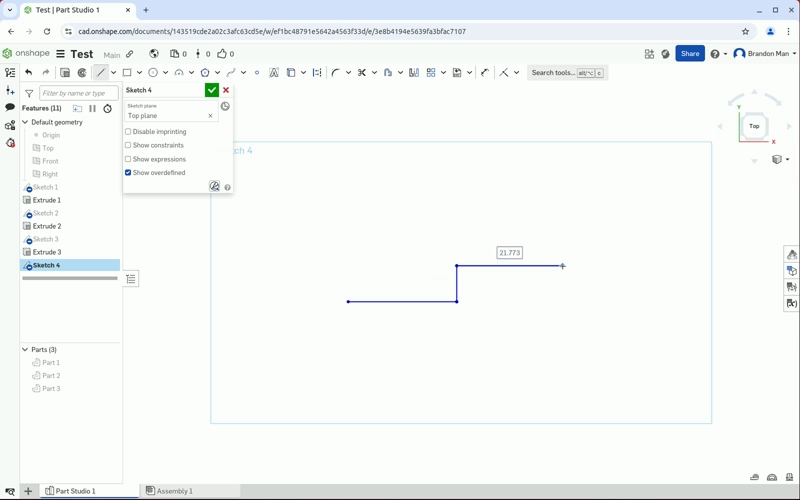
mouse_move(589, 265)
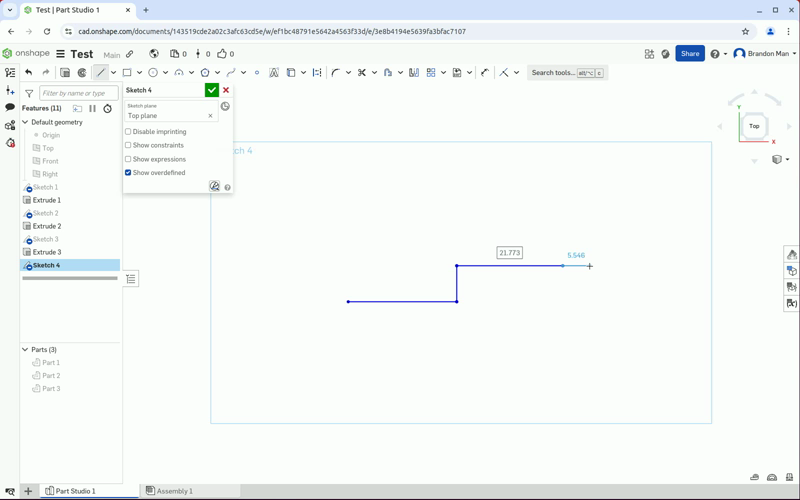
mouse_move(562, 229)
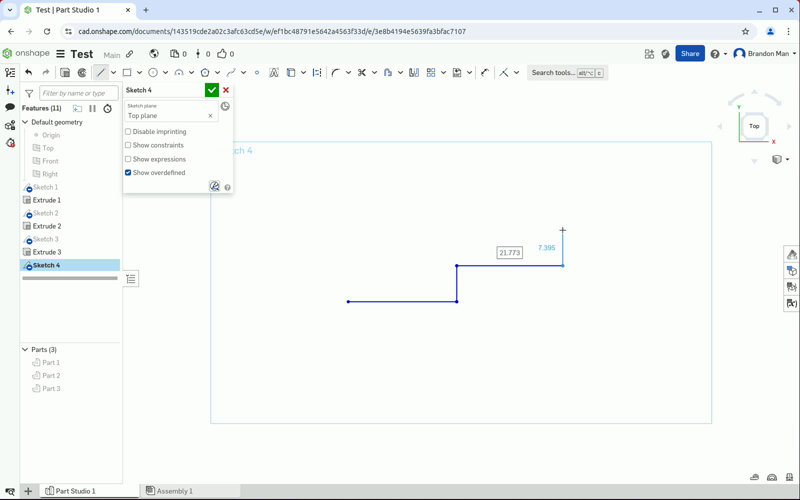
click(562, 229)
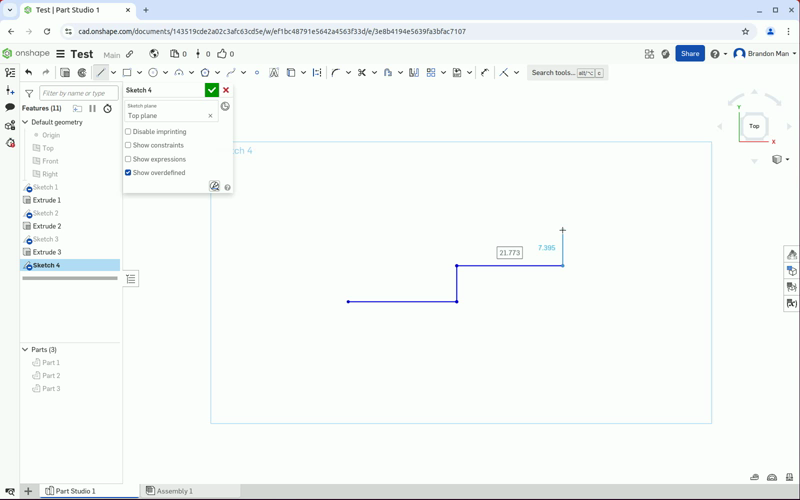
key_up(shift)
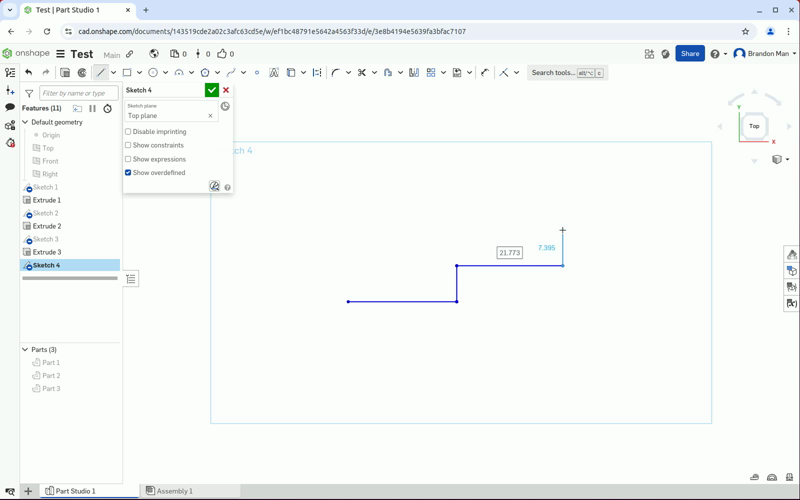
key_down(shift)
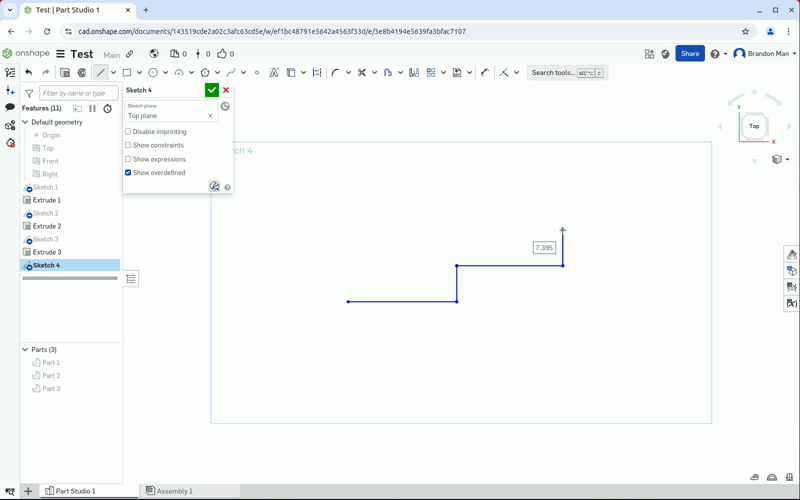
mouse_move(456, 229)
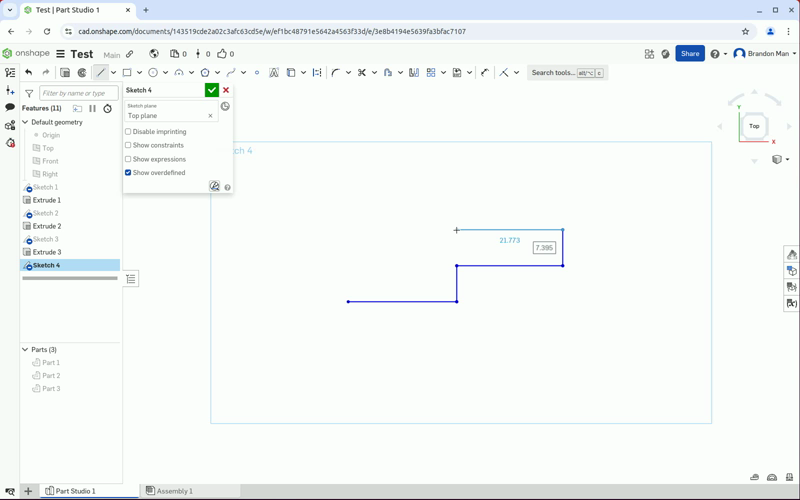
click(456, 229)
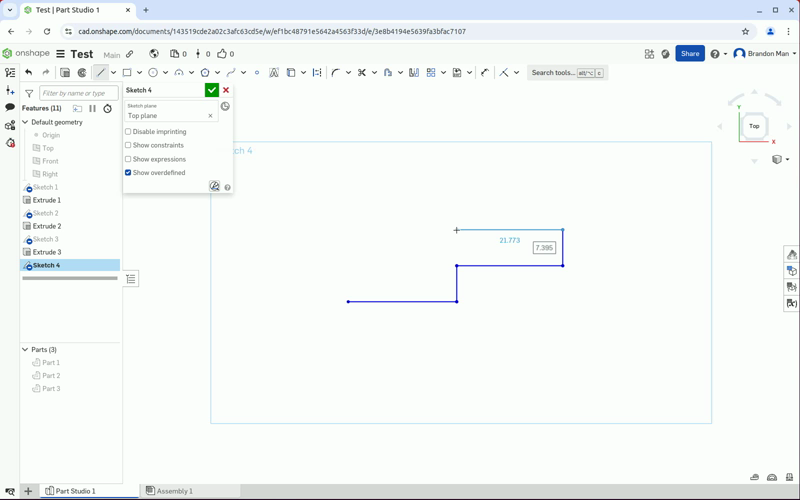
key_up(shift)
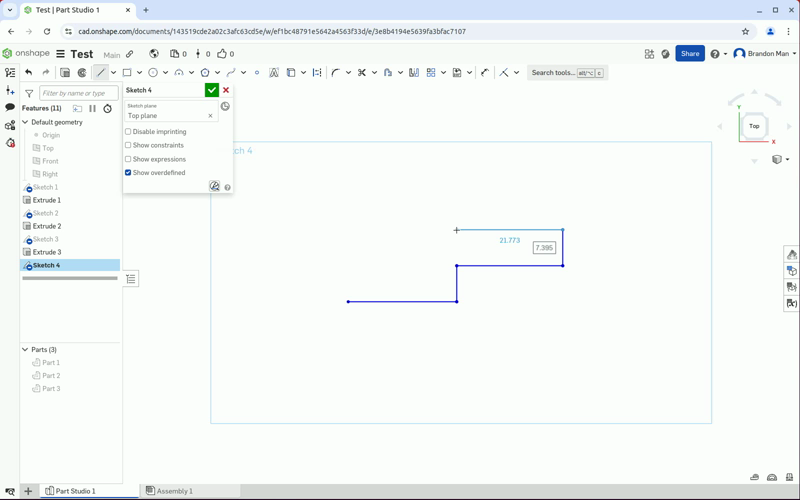
key_down(shift)
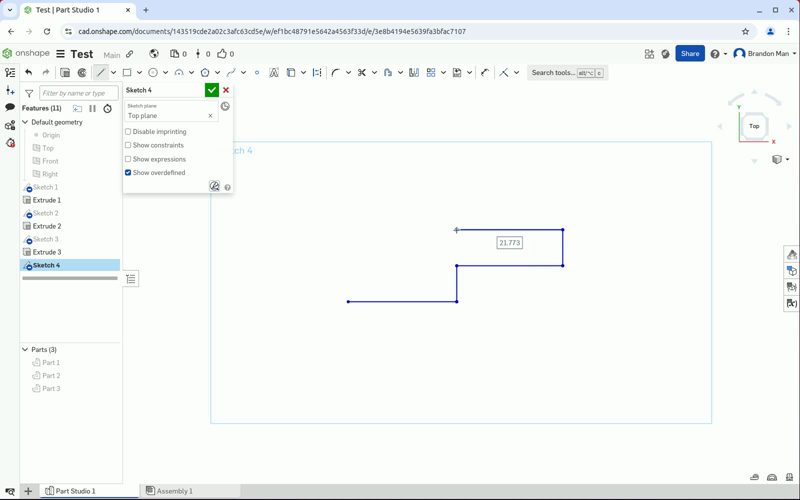
mouse_move(486, 229)
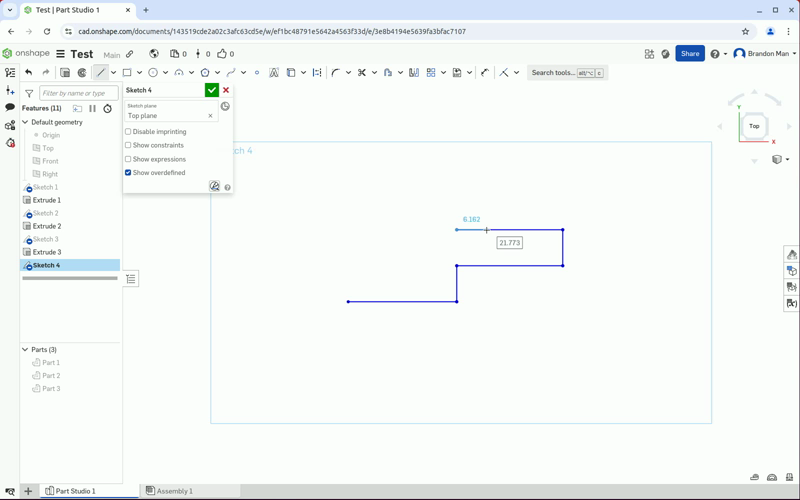
mouse_move(456, 193)
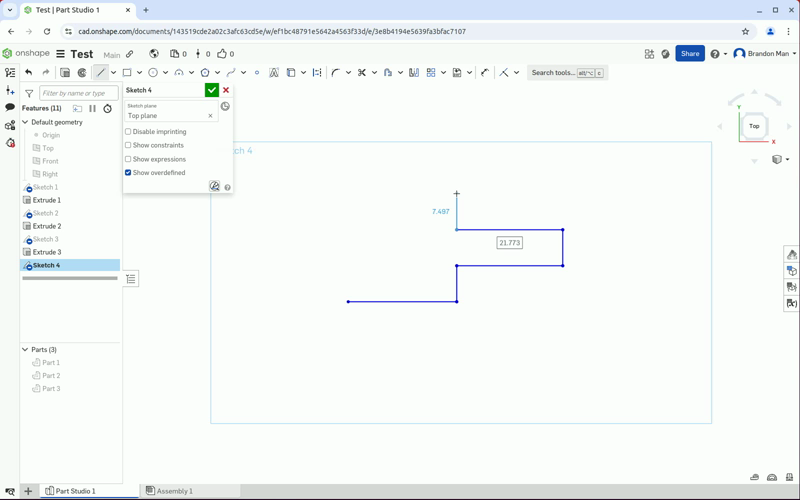
click(456, 193)
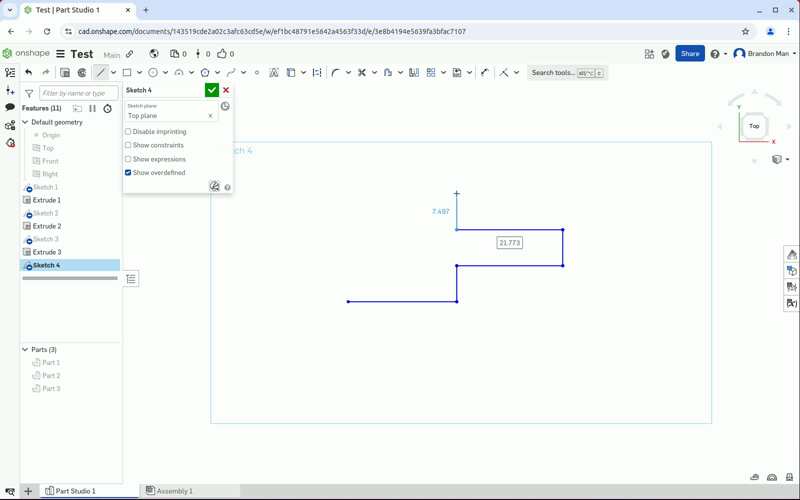
key_up(shift)
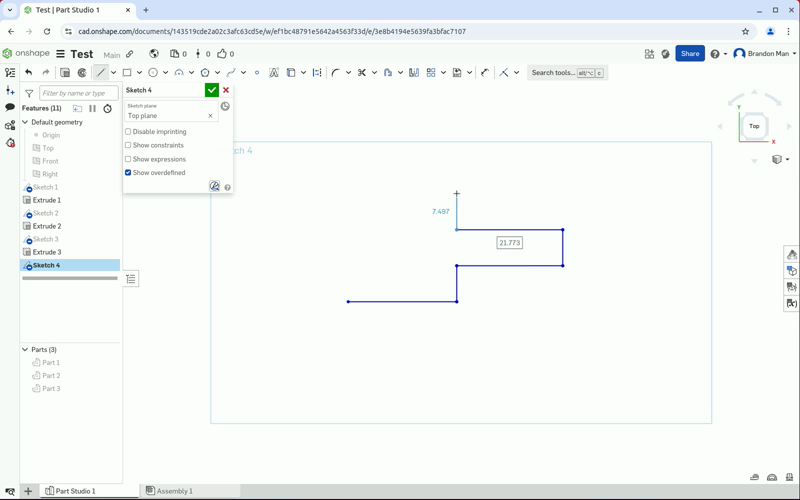
key_down(shift)
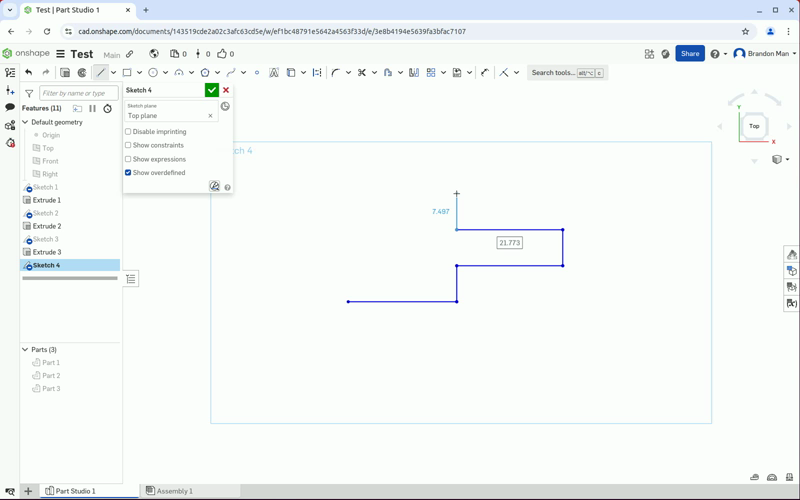
mouse_move(348, 193)
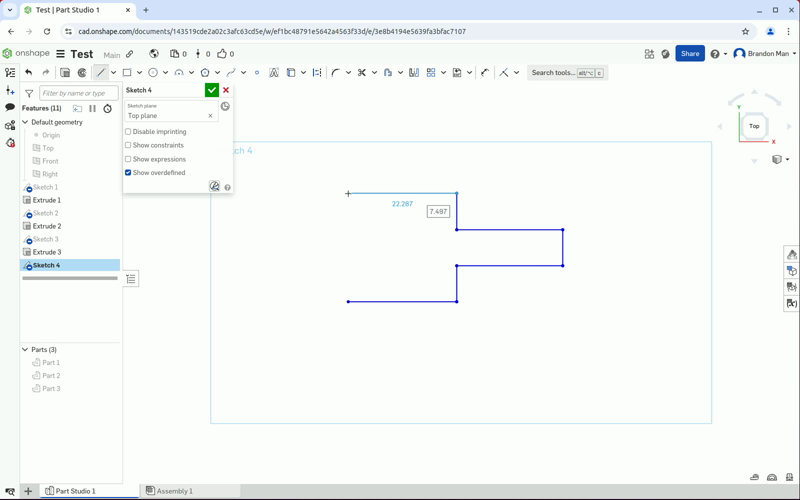
click(348, 193)
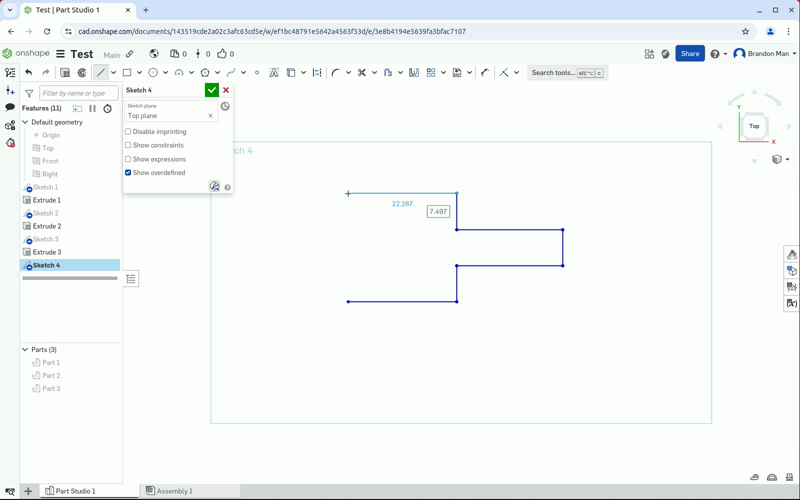
key_up(shift)
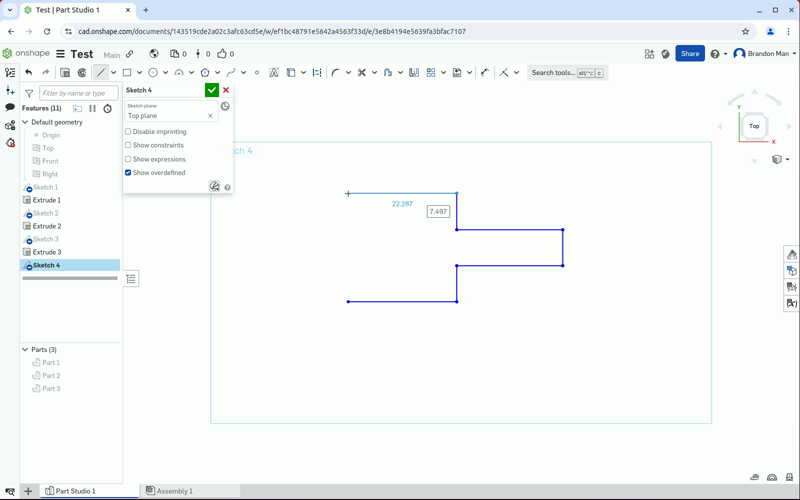
key_down(shift)
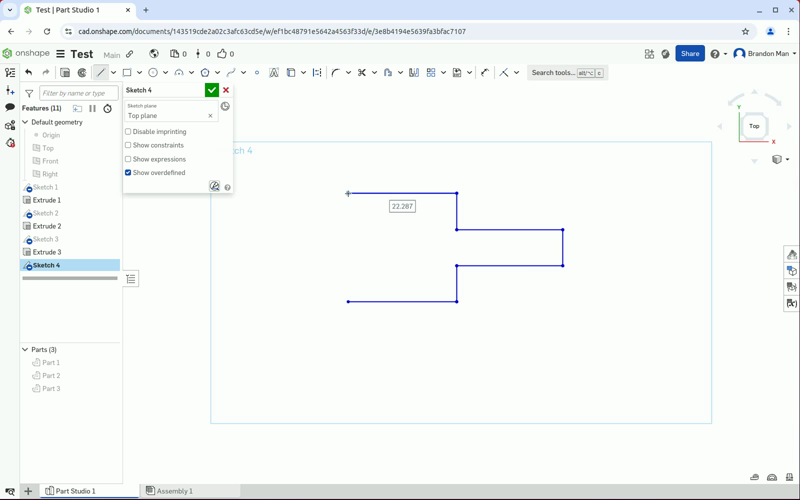
mouse_move(348, 301)
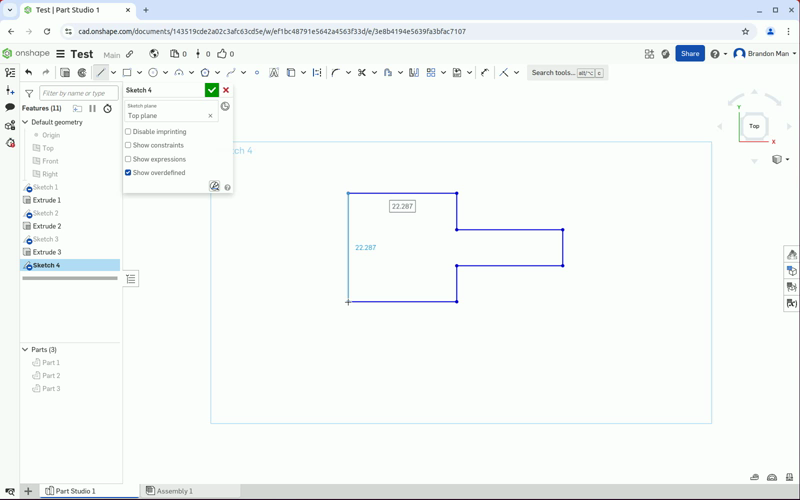
key_up(shift)
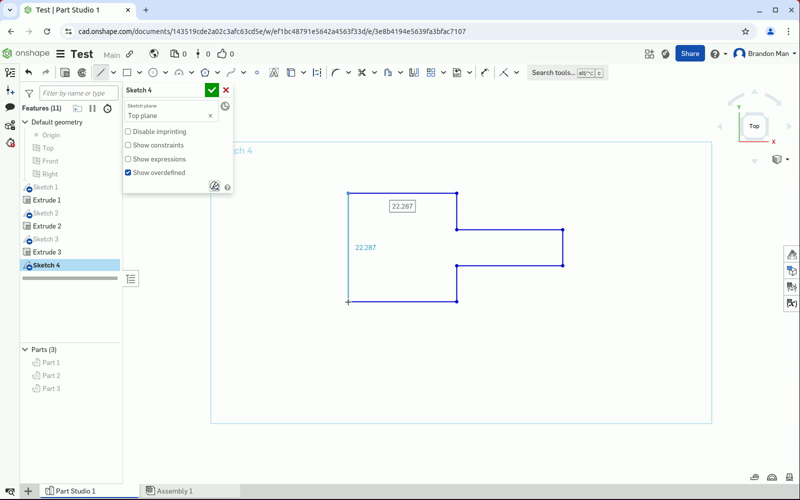
click(348, 301)
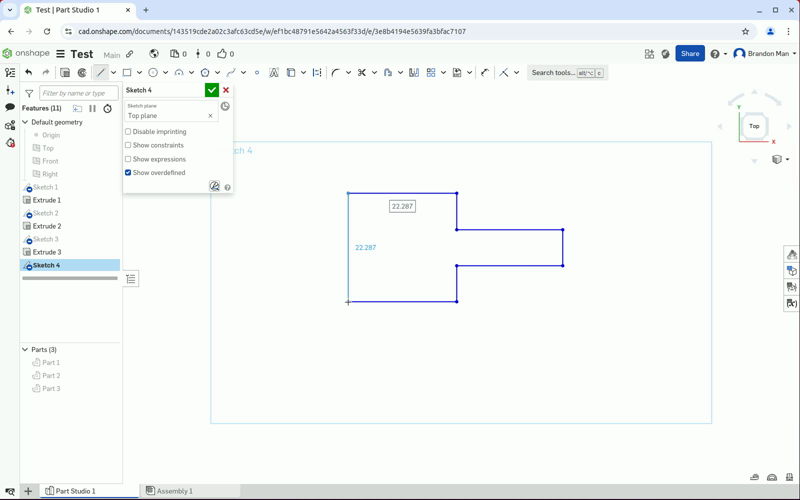
key(esc)
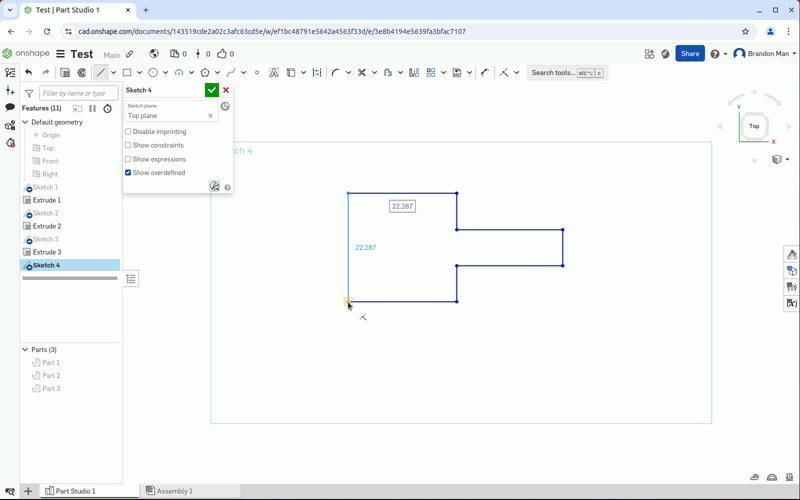
mouse_move(369, 222)
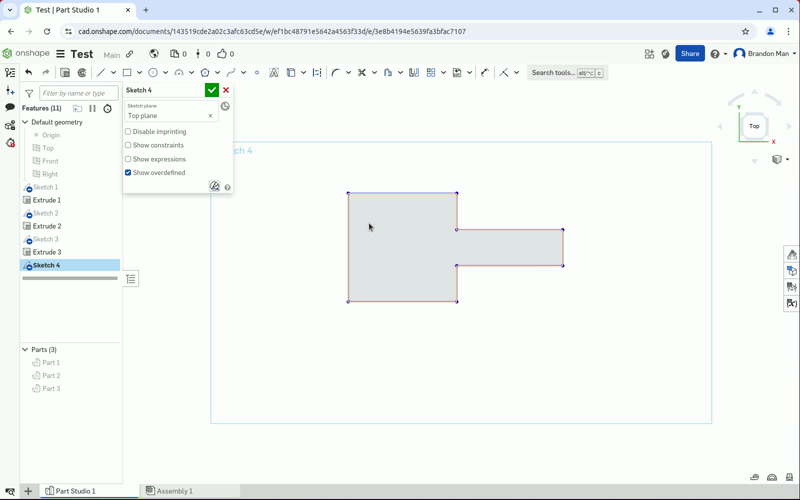
click(369, 222)
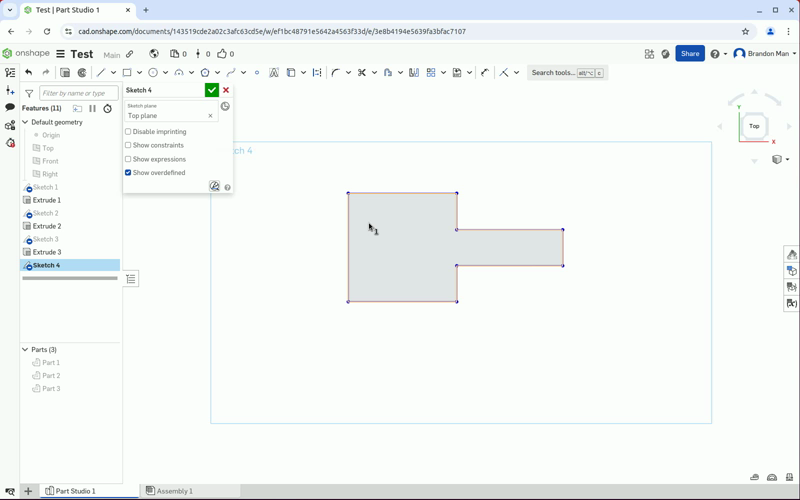
mouse_move(73, 352)
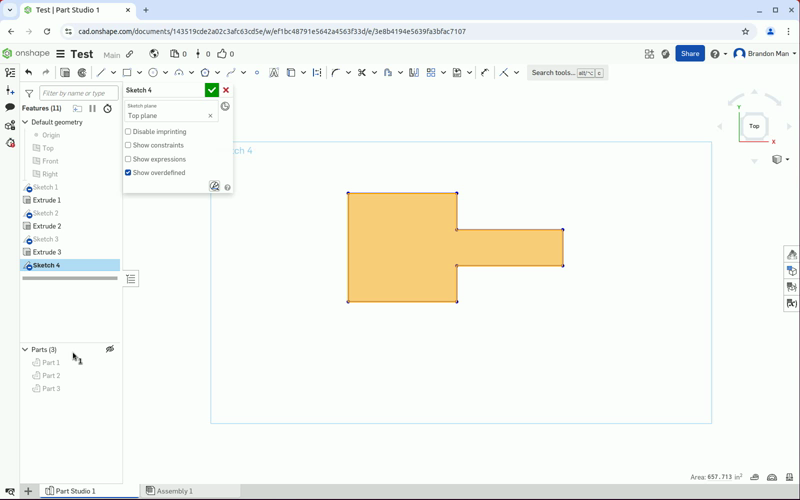
key(shift+y)
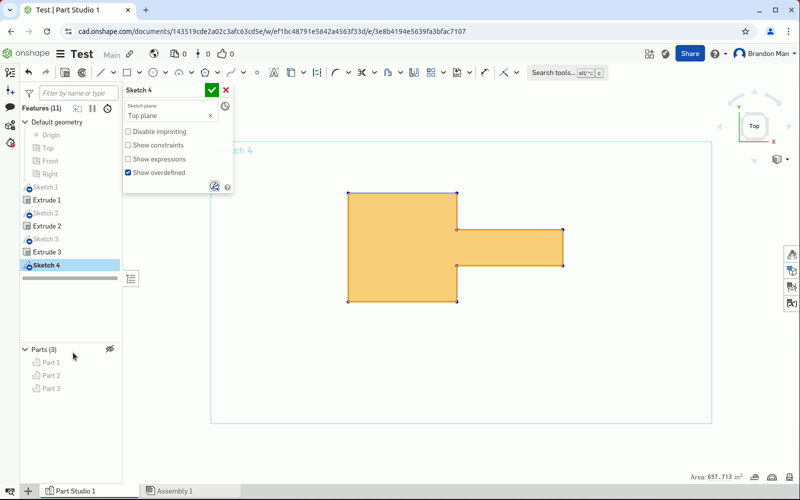
key(shift+e)
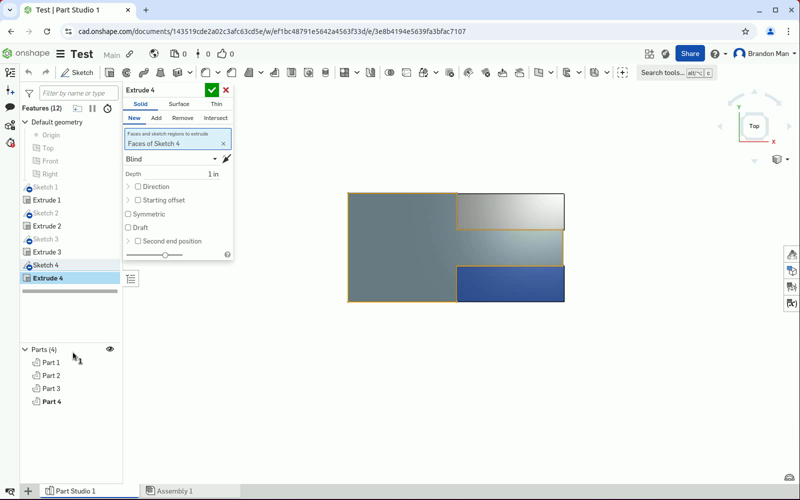
mouse_move(143, 106)
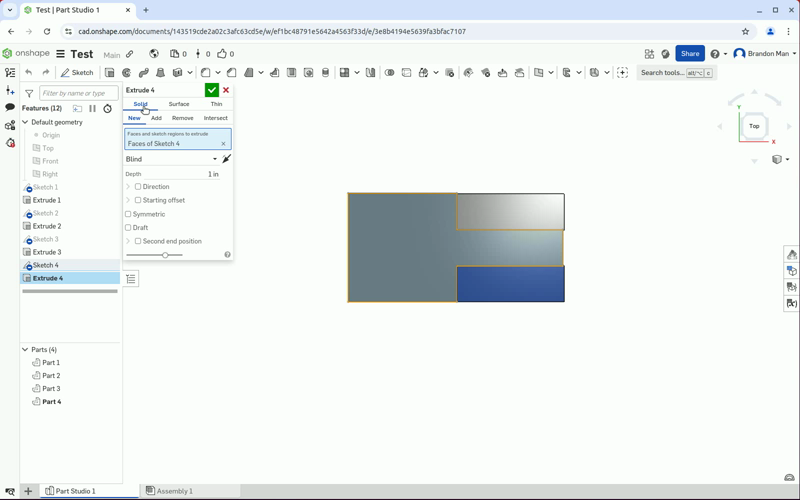
click(143, 106)
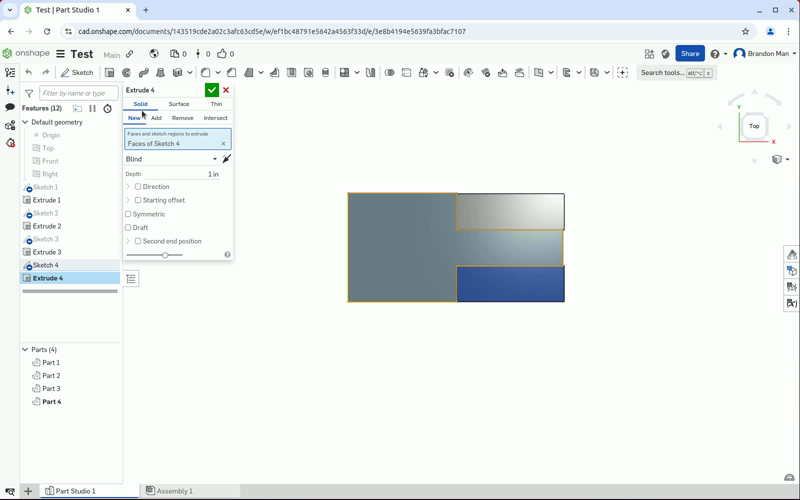
mouse_move(137, 120)
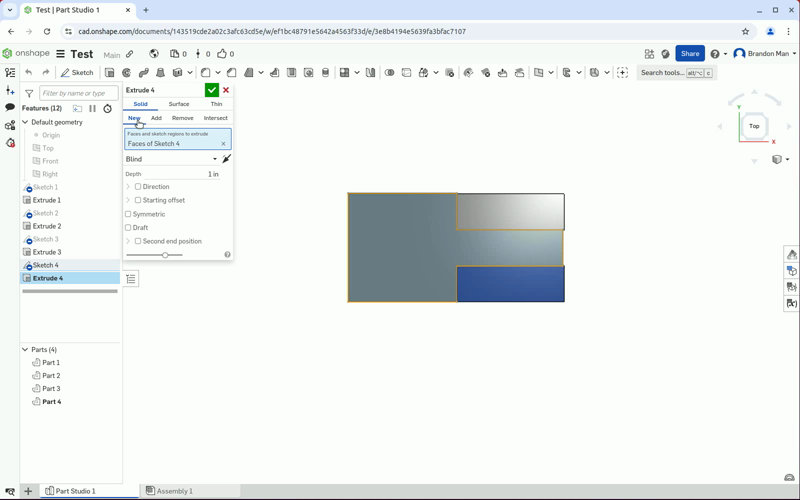
click(137, 120)
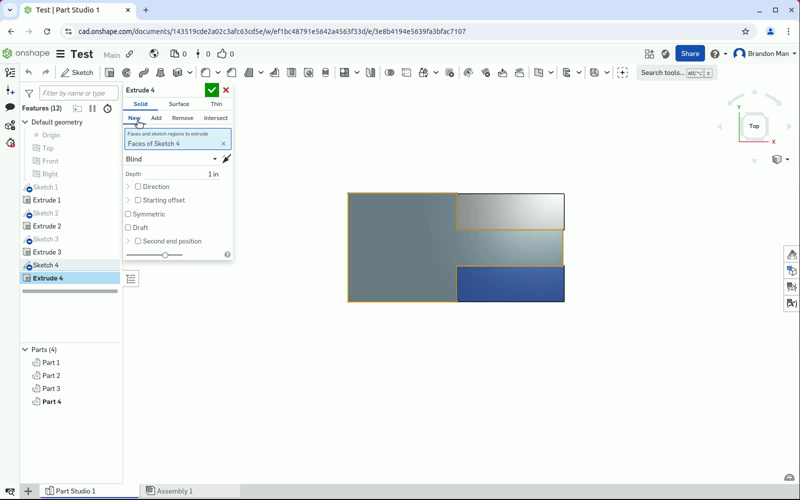
key(tab, 4)
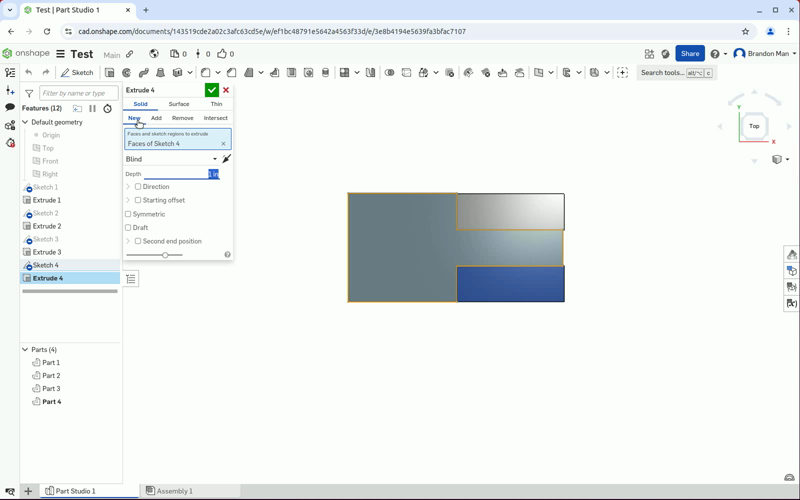
text(7.462)
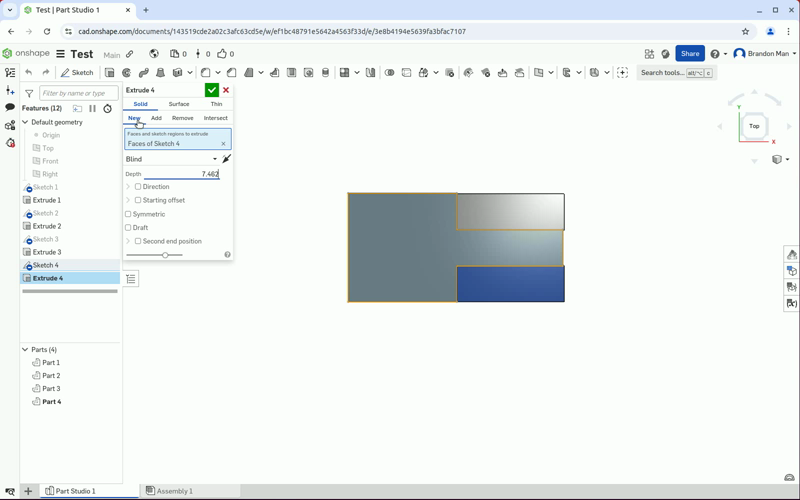
key(enter)
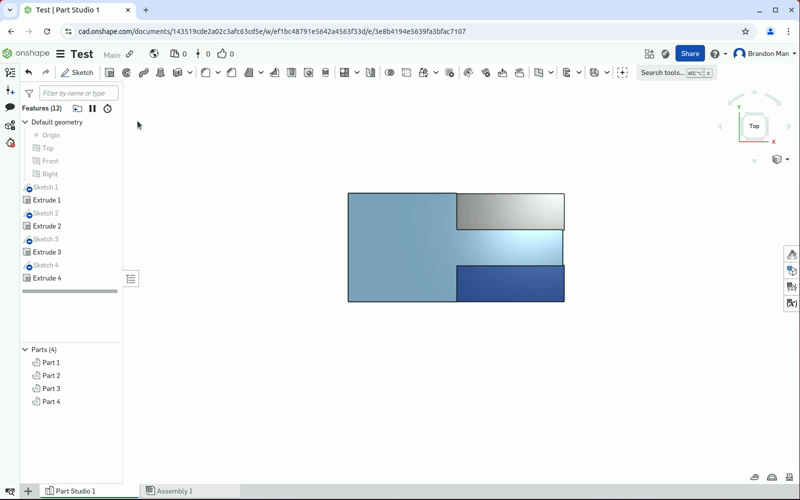
key(shift+h)
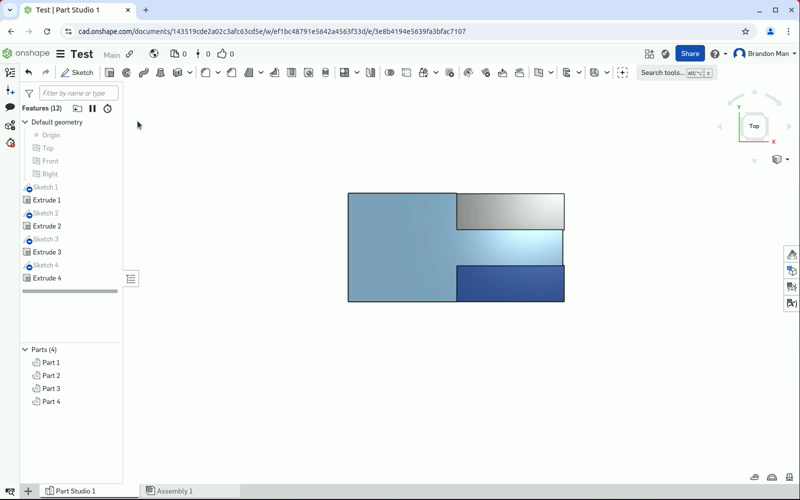
key(shift+h)
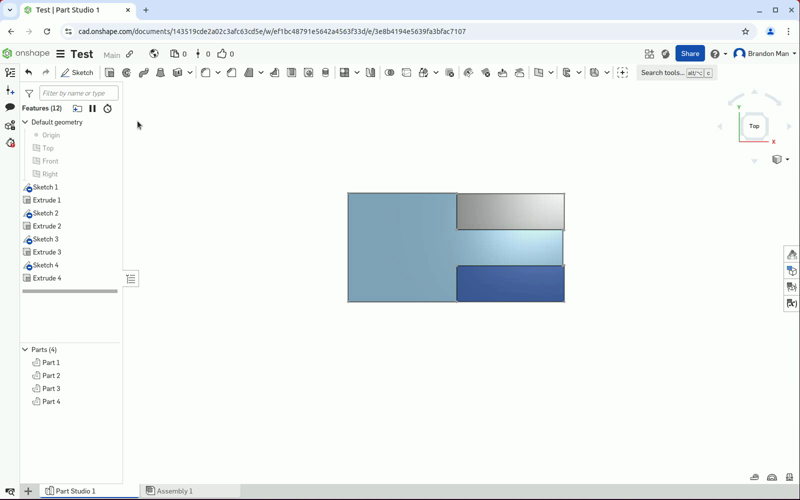
key(shift+7)
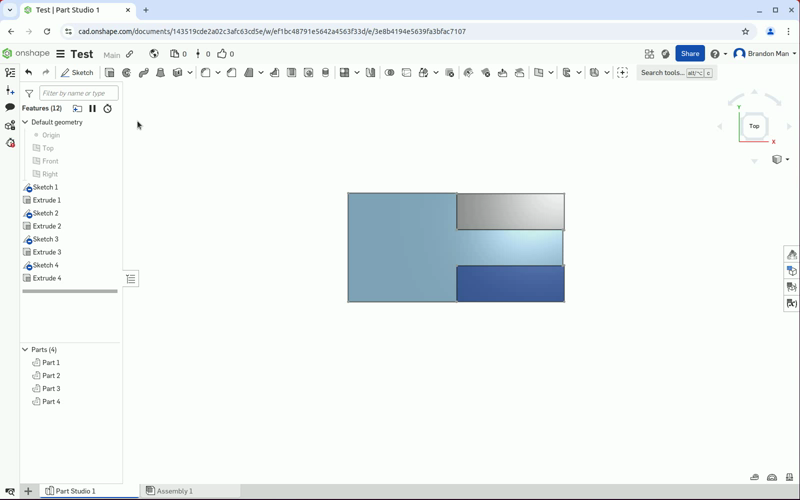
key(up, 3)
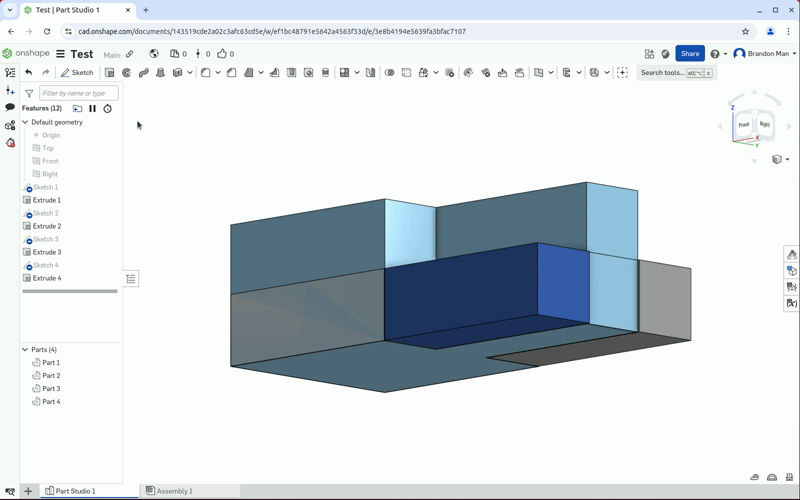
key(left, 3)
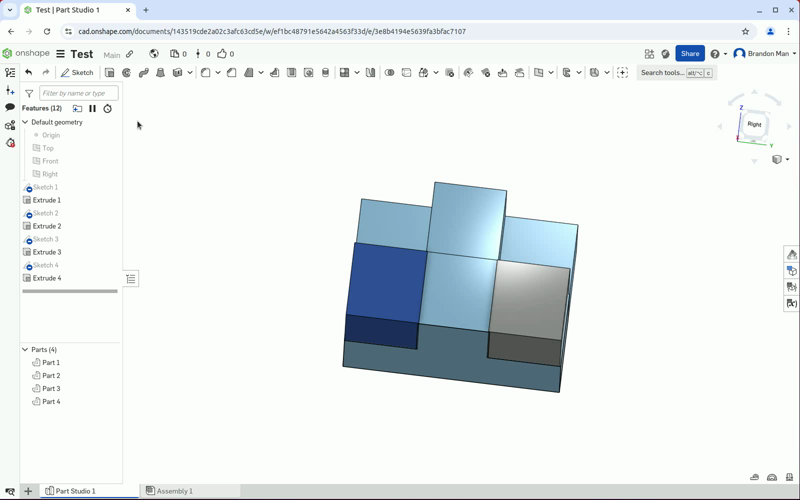
key(right, 3)
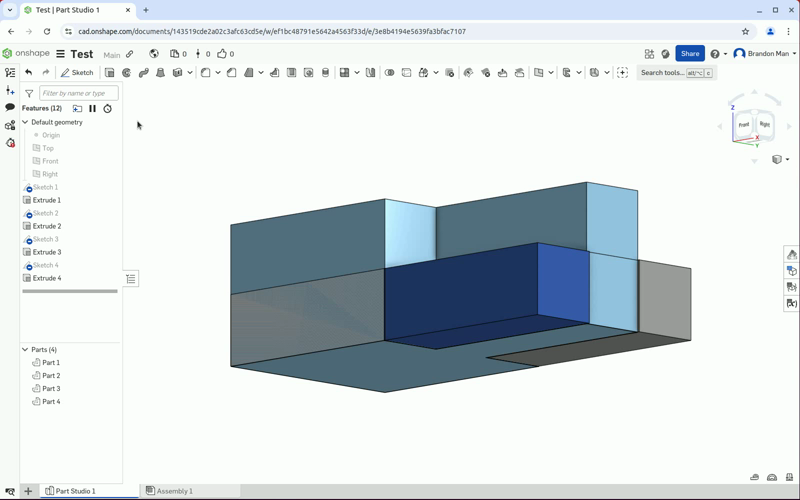
key(down, 3)
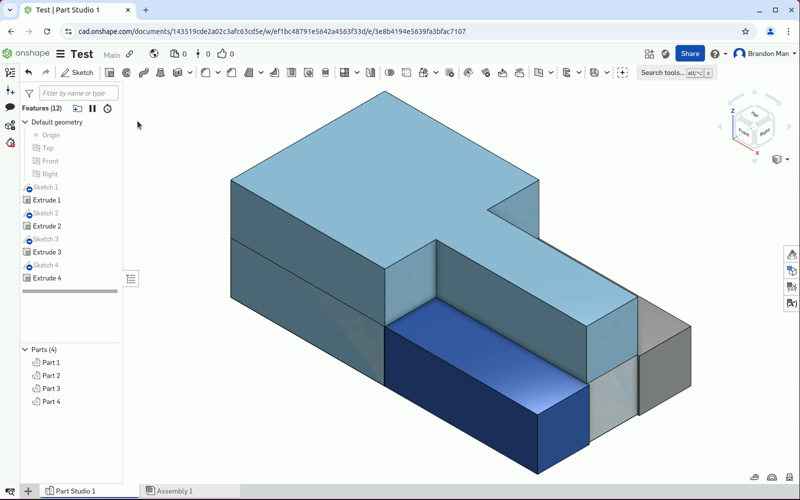
mouse_move(73, 189)
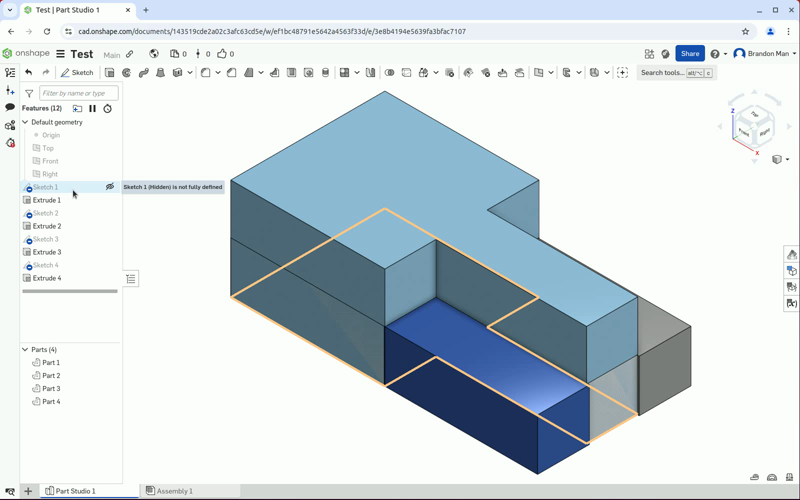
click(73, 189)